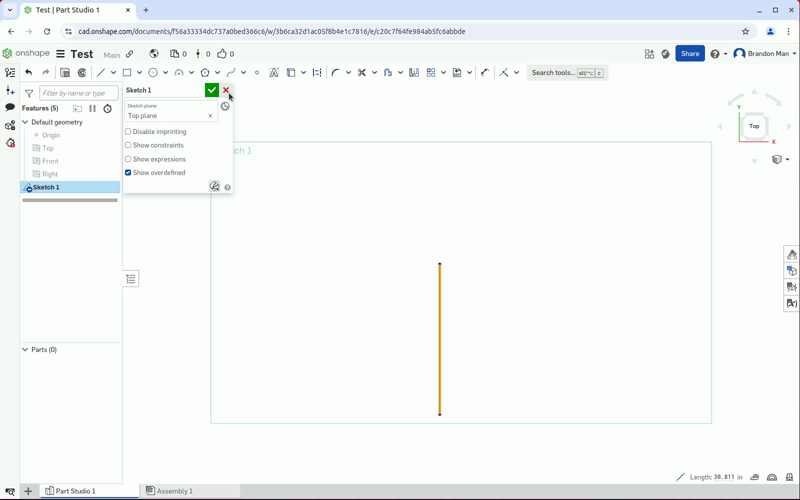
key(shift+h)
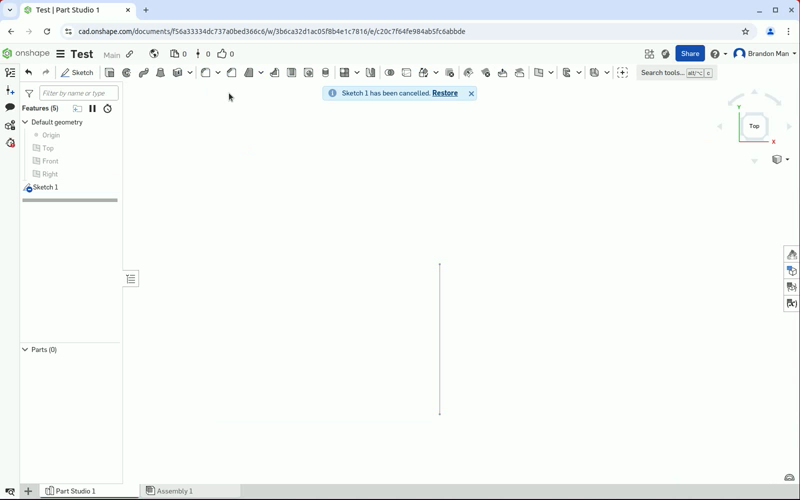
key(shift+s)
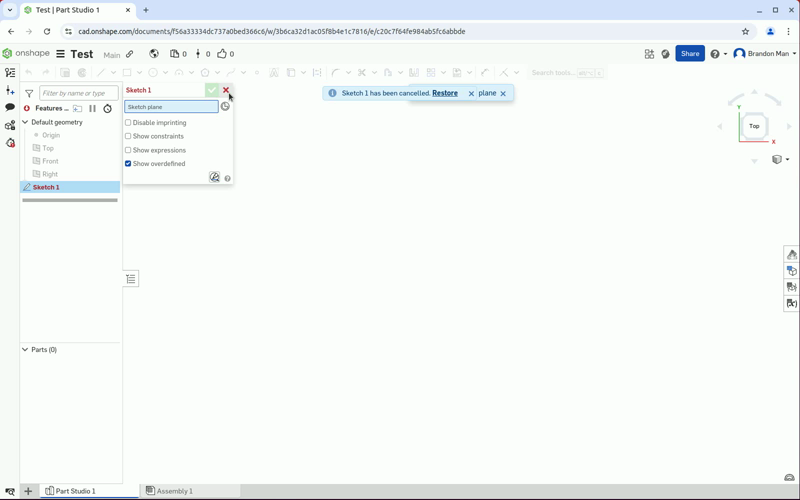
mouse_move(73, 150)
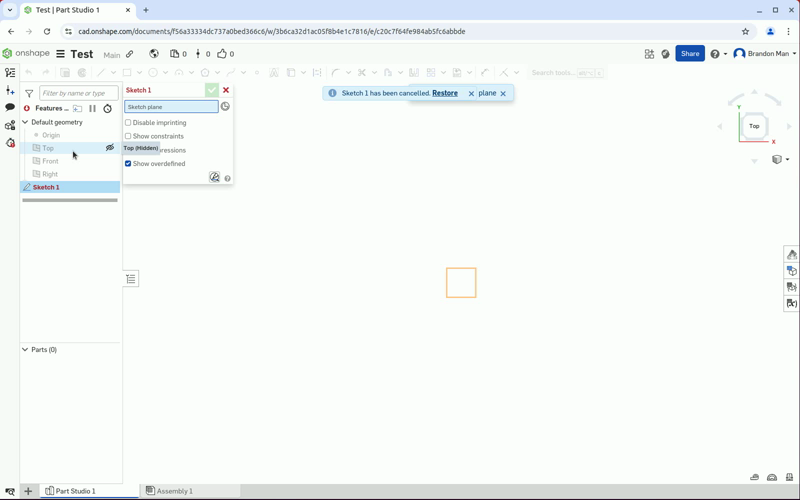
click(73, 150)
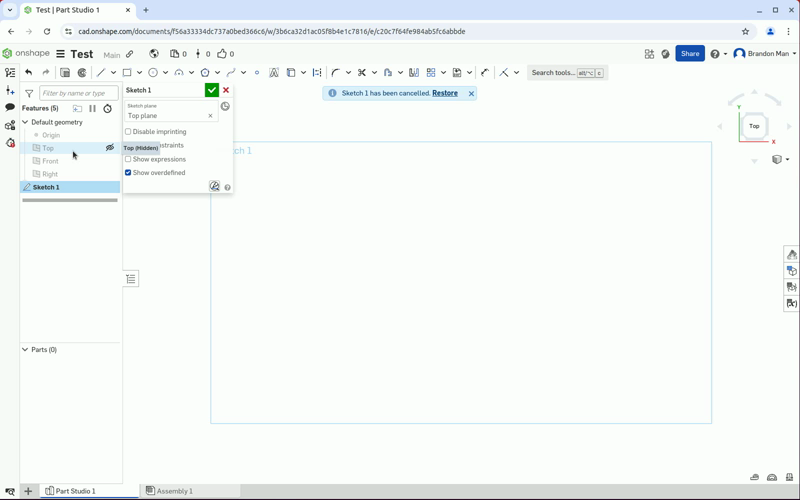
mouse_move(73, 352)
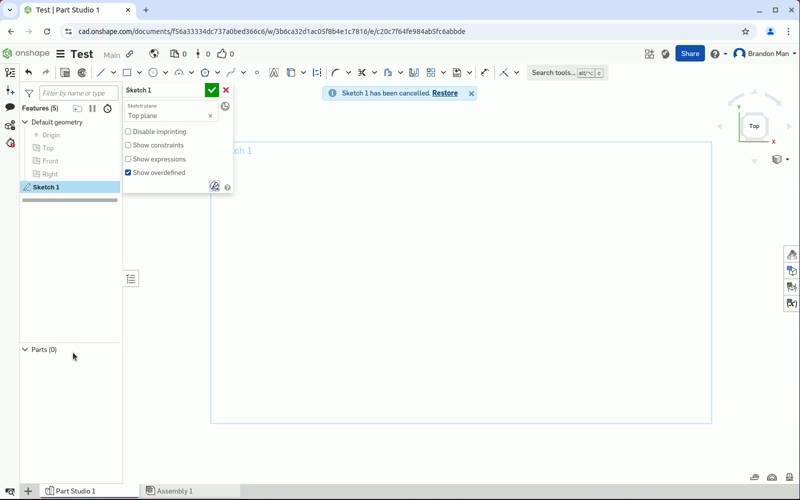
key(y)
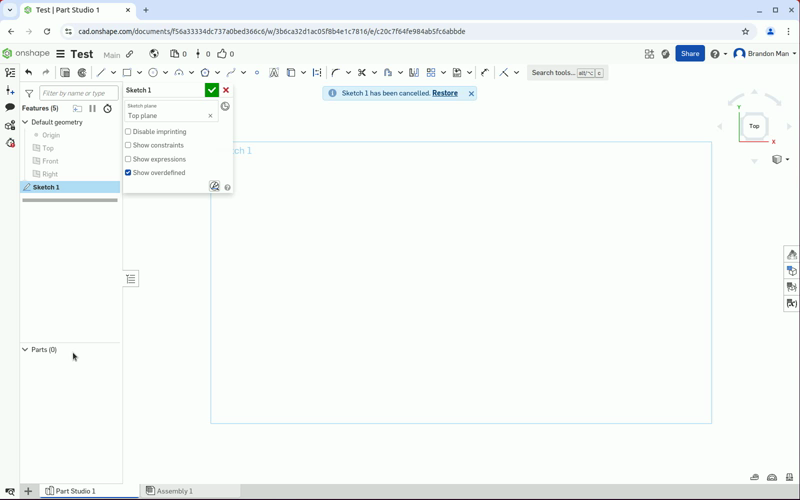
key(l)
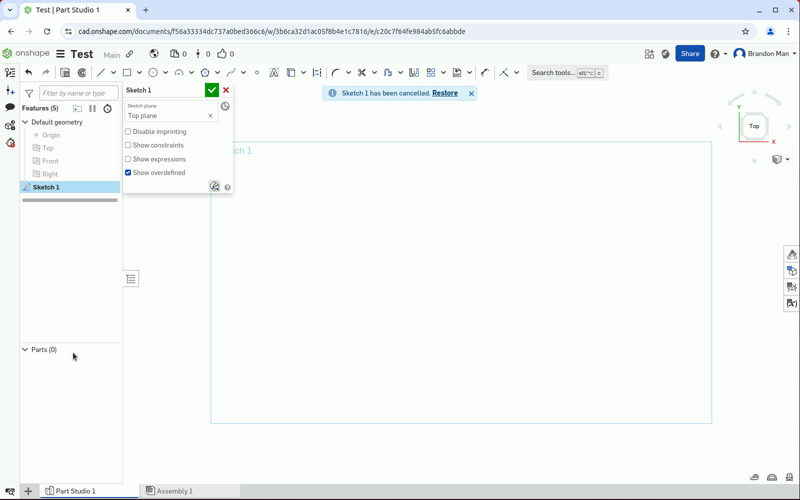
key_down(shift)
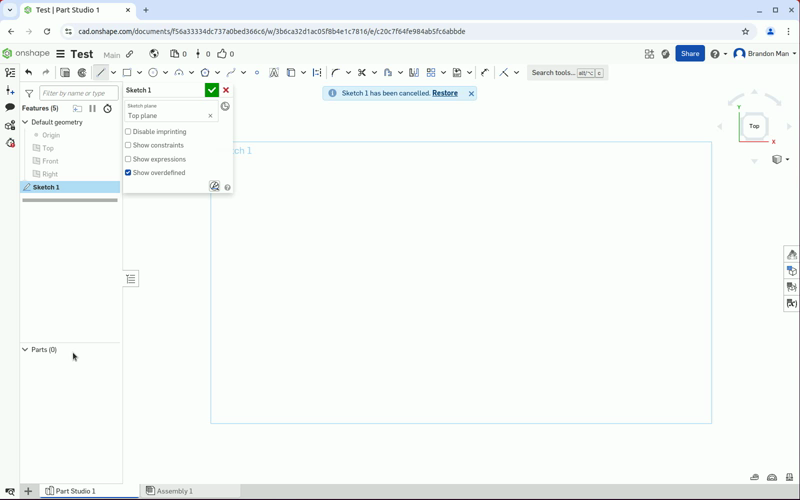
mouse_move(542, 391)
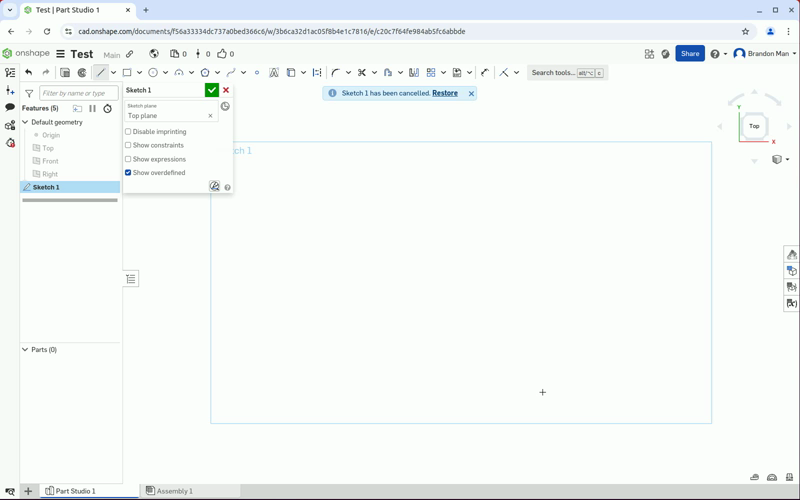
click(542, 391)
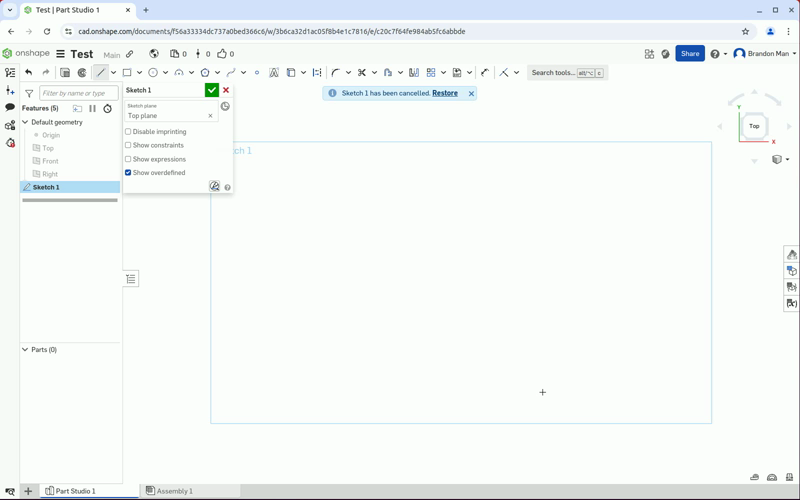
key_up(shift)
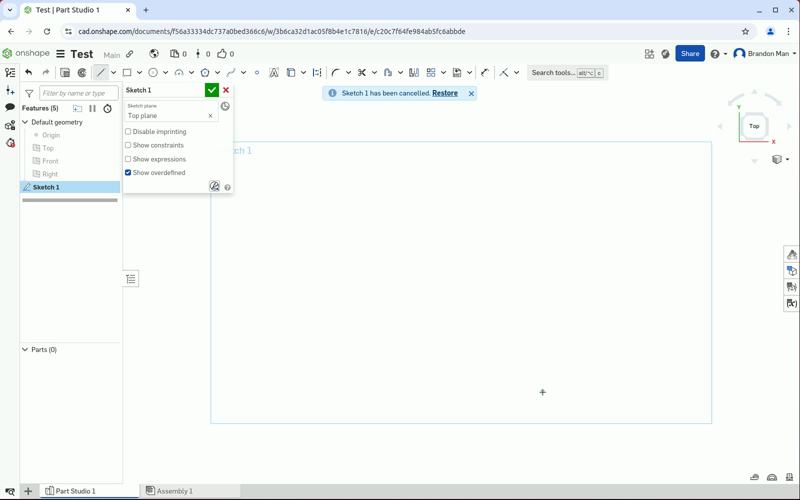
key_down(shift)
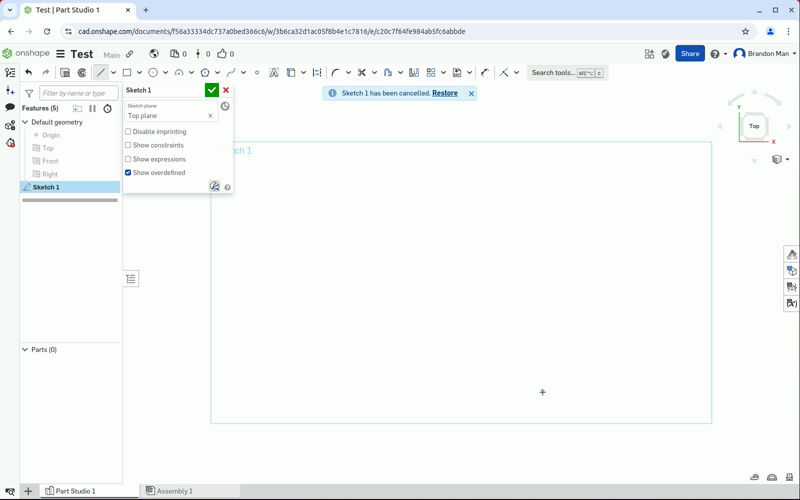
mouse_move(572, 391)
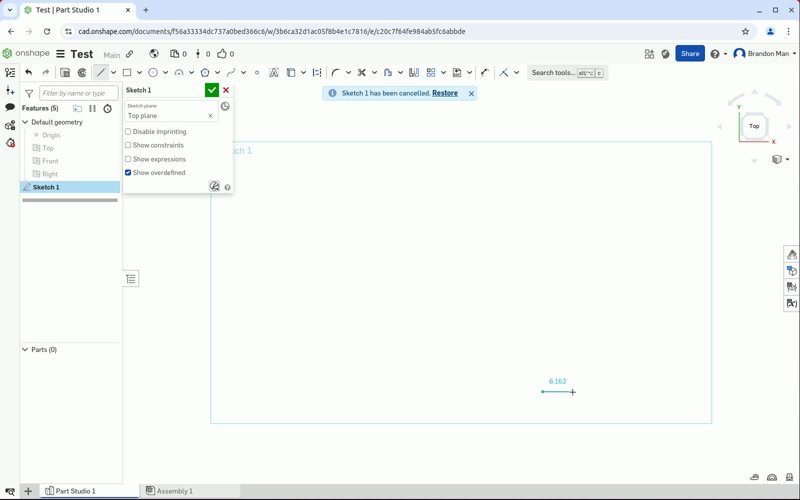
mouse_move(572, 391)
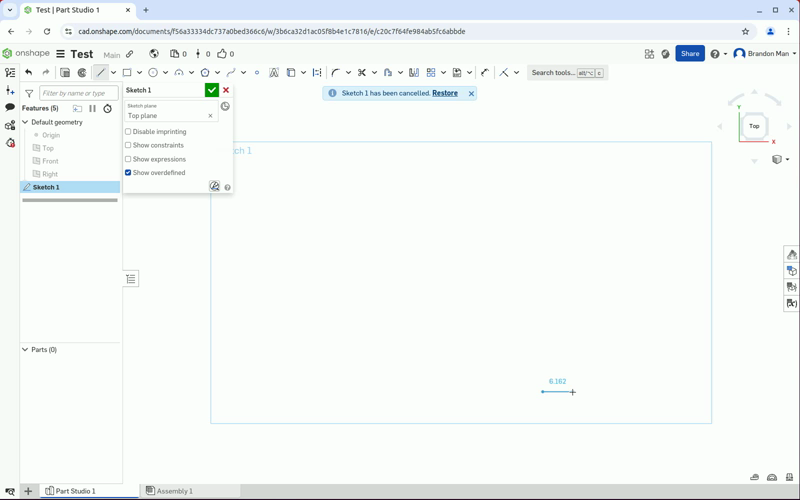
click(572, 391)
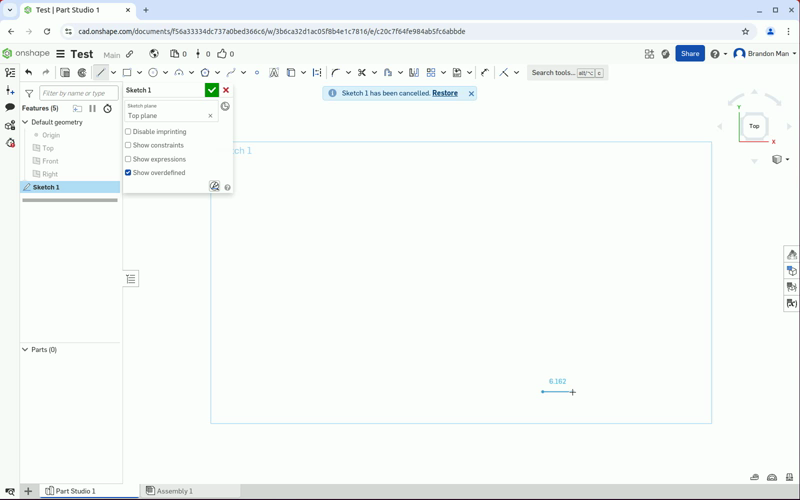
key_up(shift)
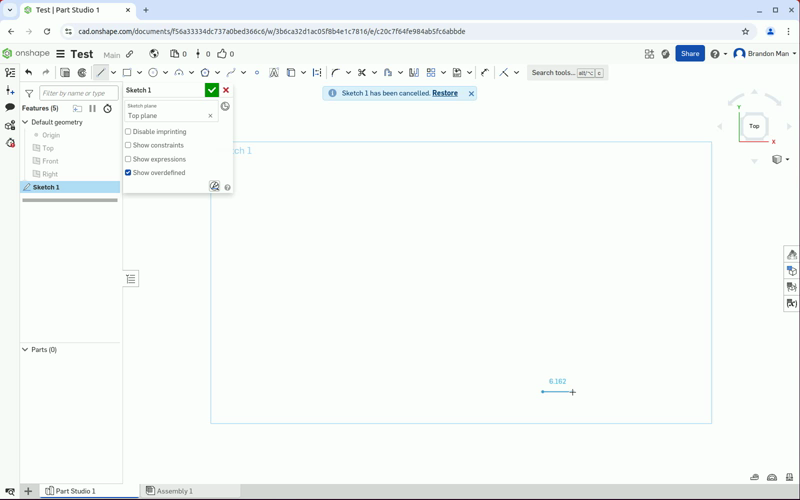
key_down(shift)
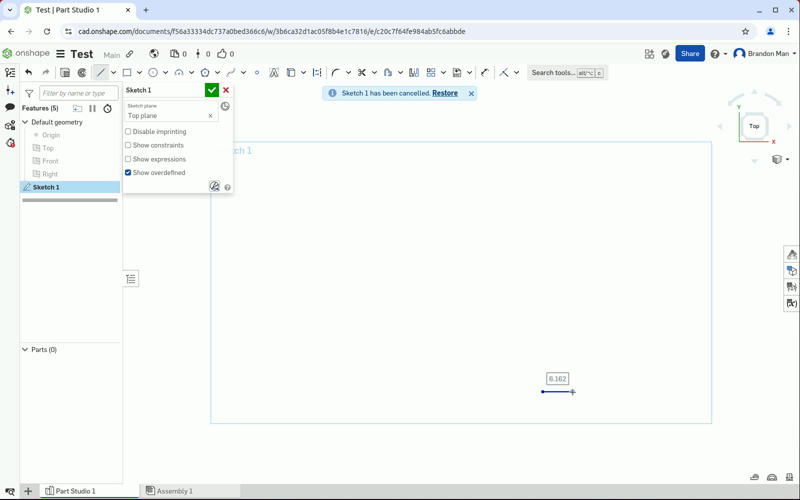
mouse_move(572, 172)
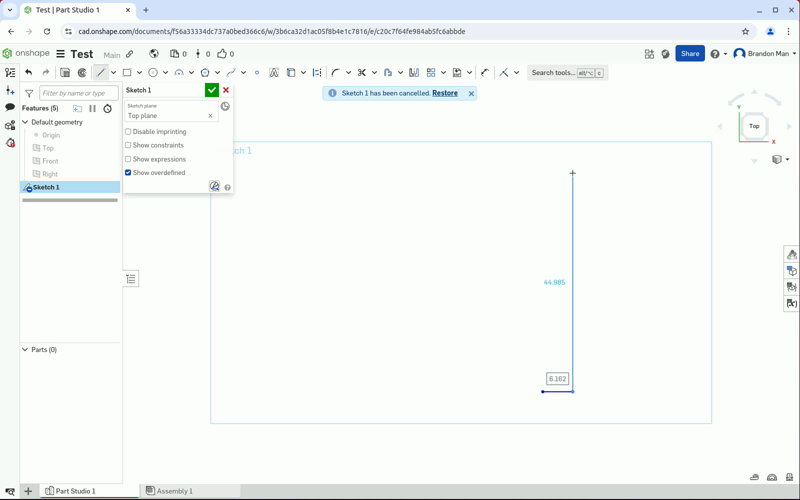
click(572, 172)
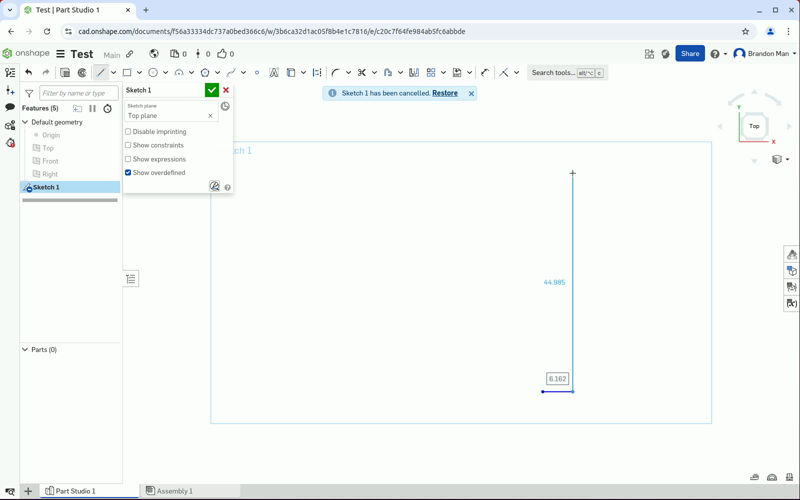
key_up(shift)
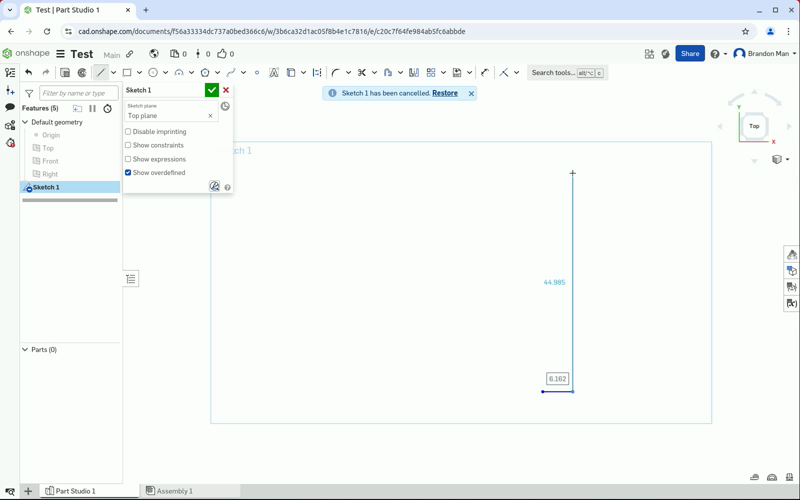
key_down(shift)
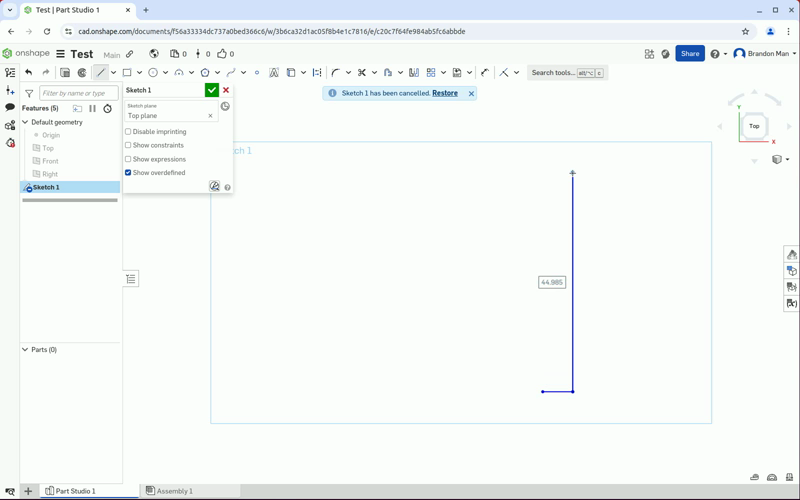
mouse_move(589, 172)
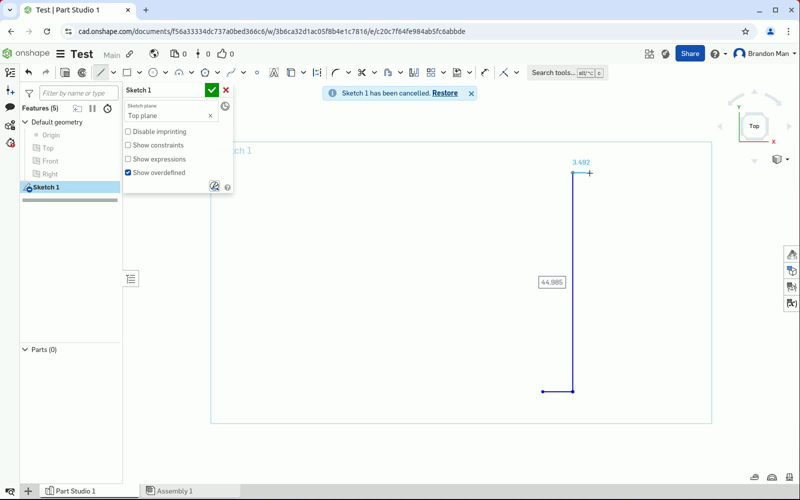
mouse_move(542, 172)
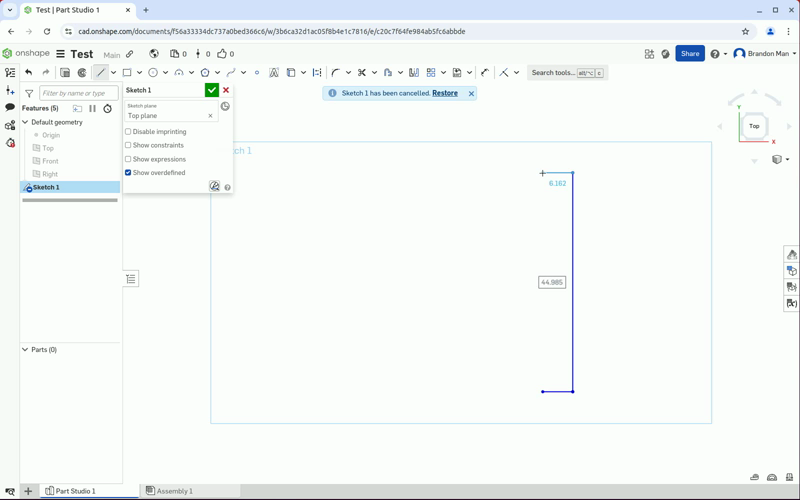
click(542, 172)
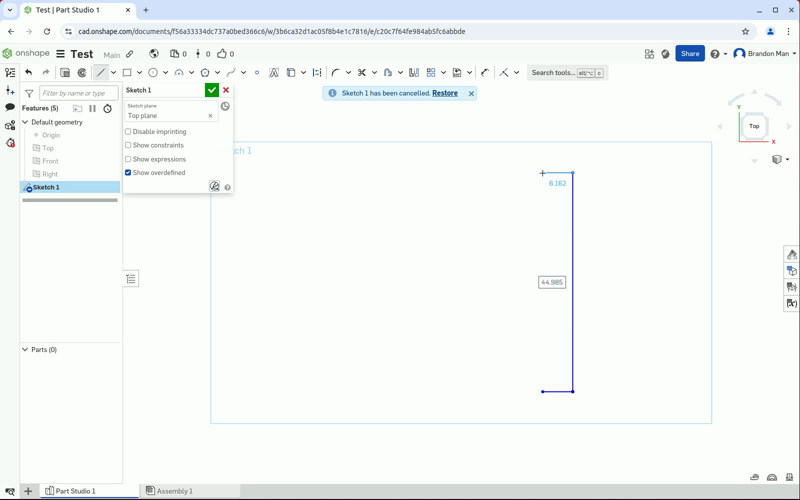
key_up(shift)
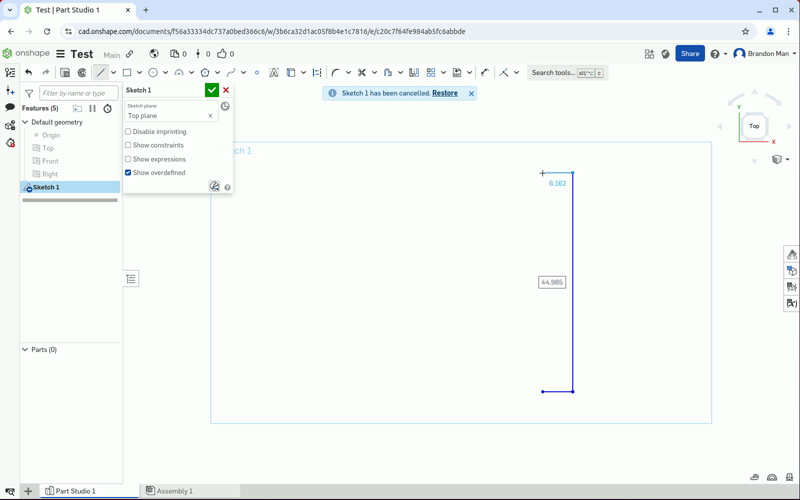
key_down(shift)
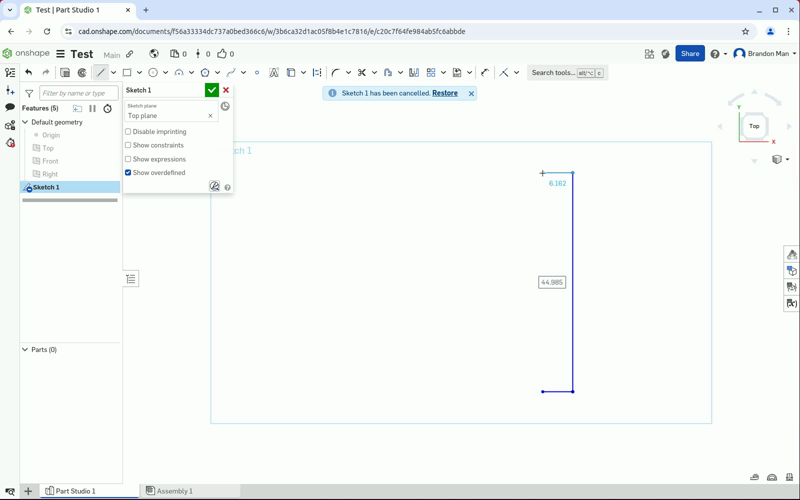
mouse_move(542, 354)
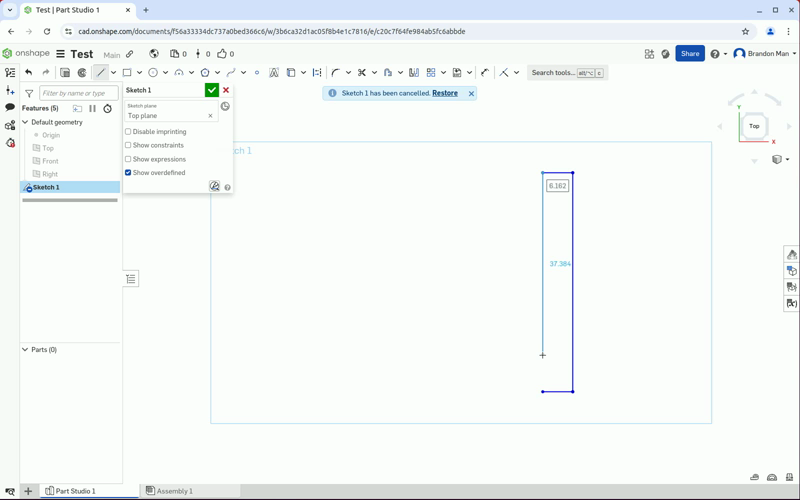
click(542, 354)
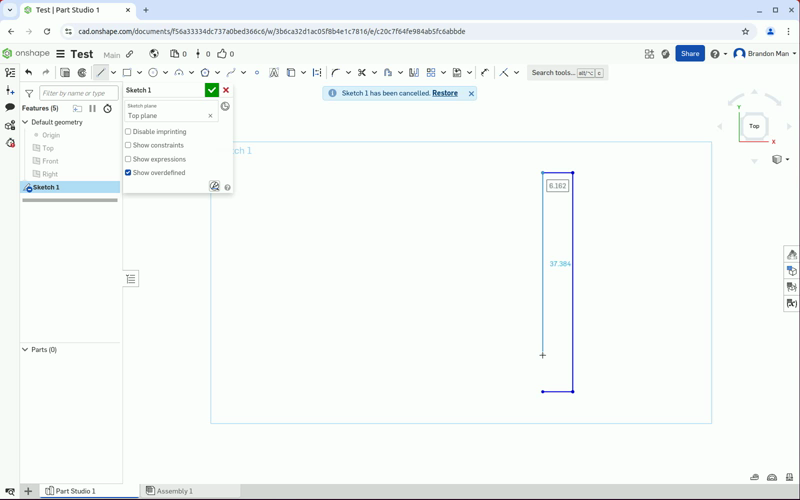
key_up(shift)
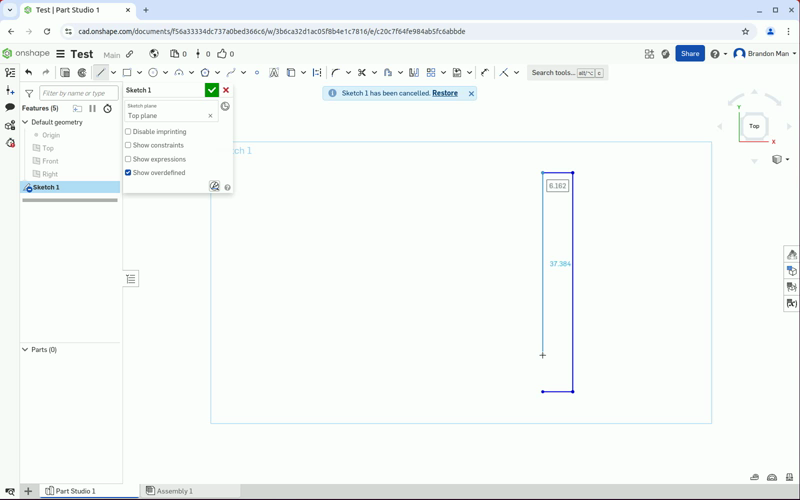
mouse_move(572, 354)
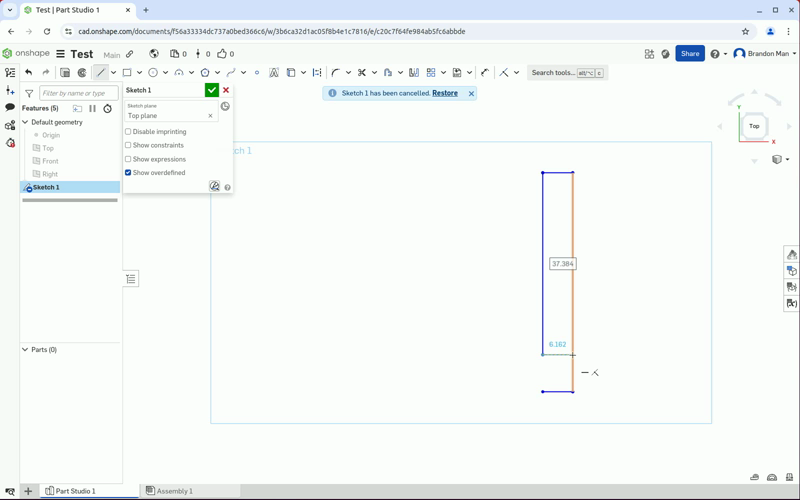
key_down(shift)
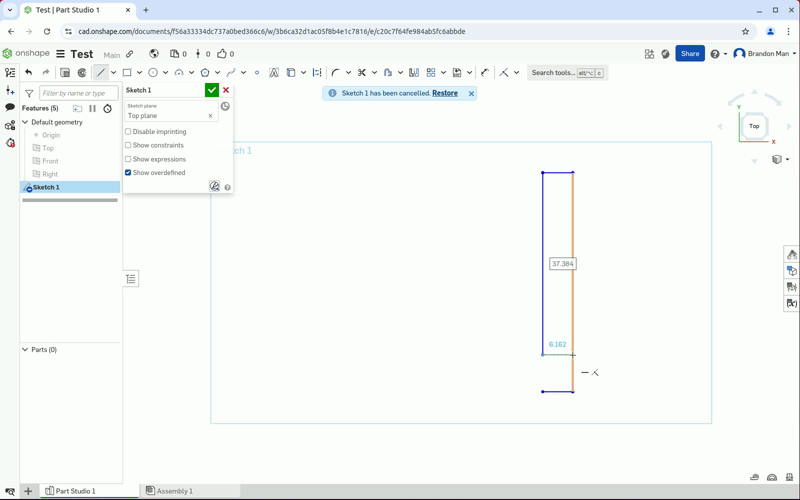
mouse_move(542, 391)
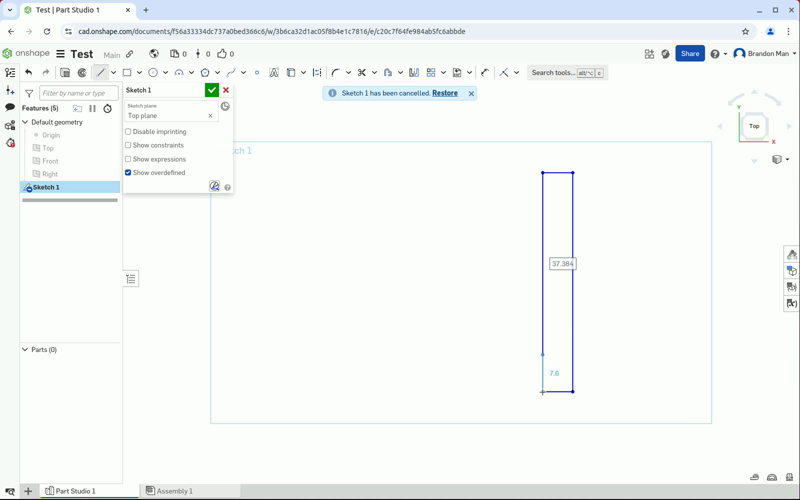
key_up(shift)
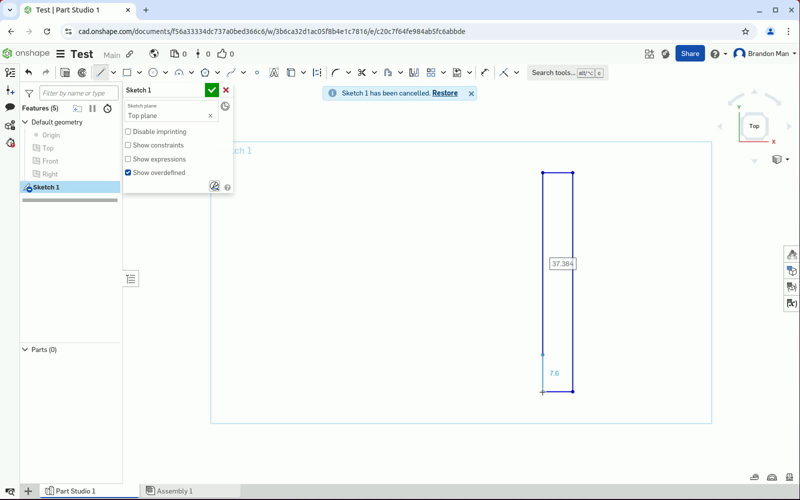
click(542, 391)
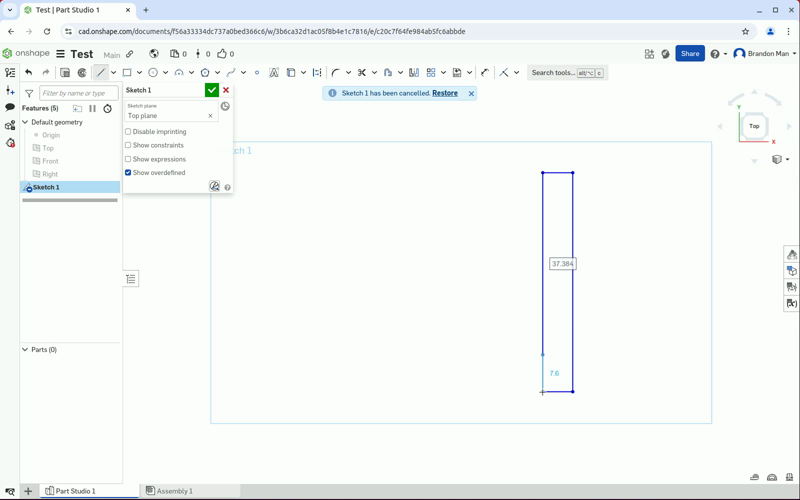
key(esc)
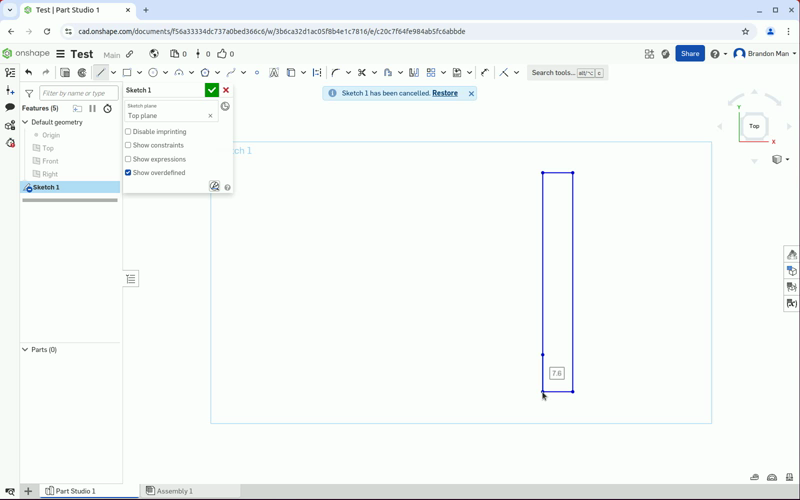
mouse_move(566, 199)
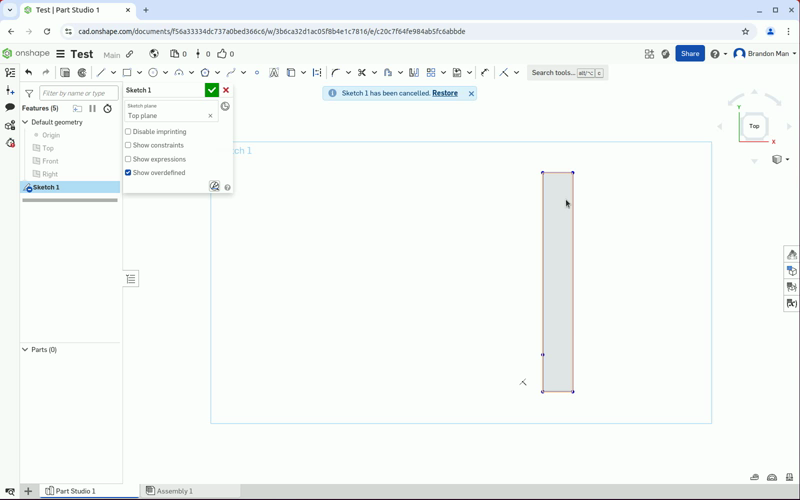
click(566, 199)
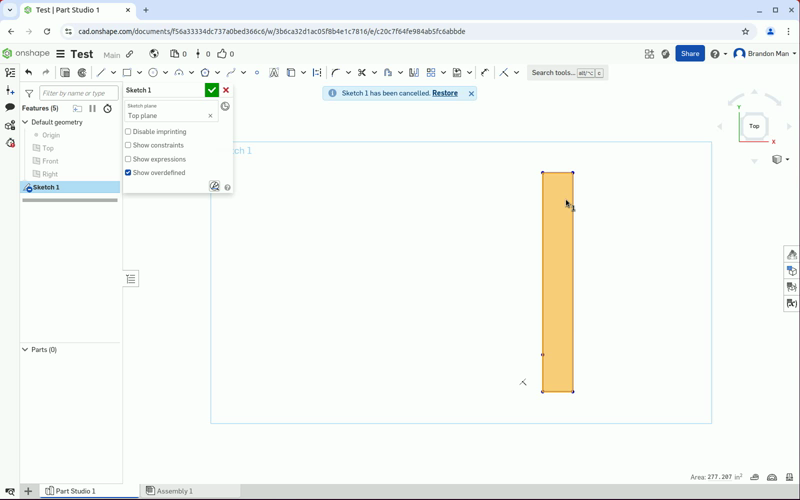
mouse_move(73, 352)
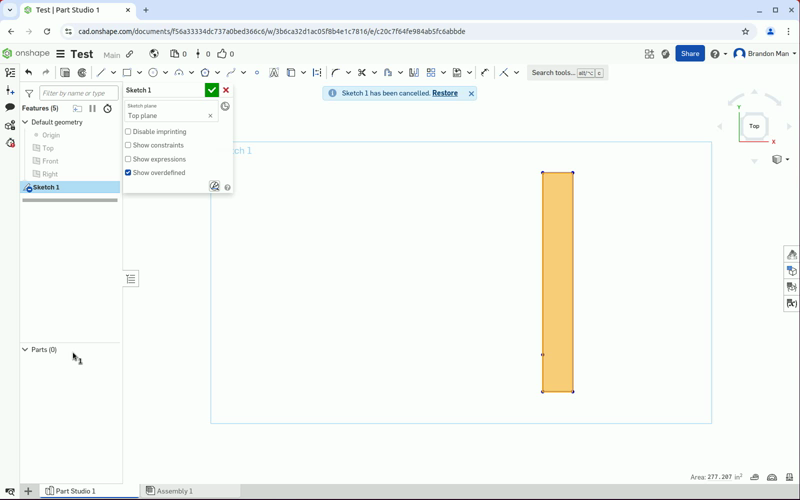
key(shift+y)
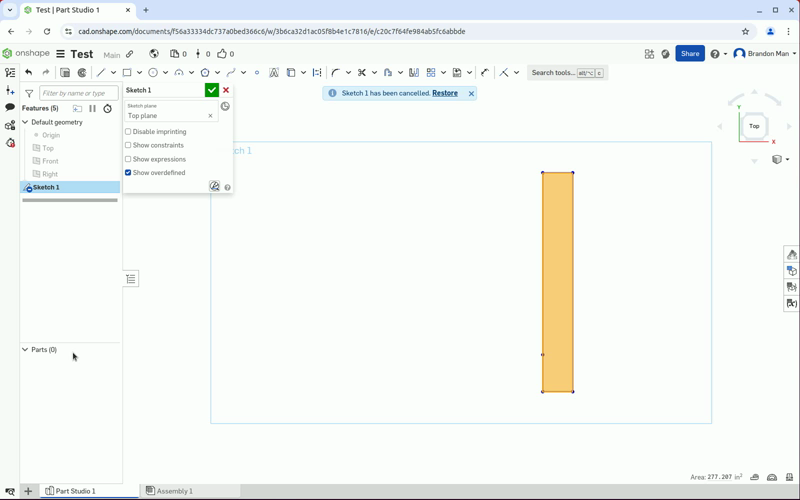
key(shift+e)
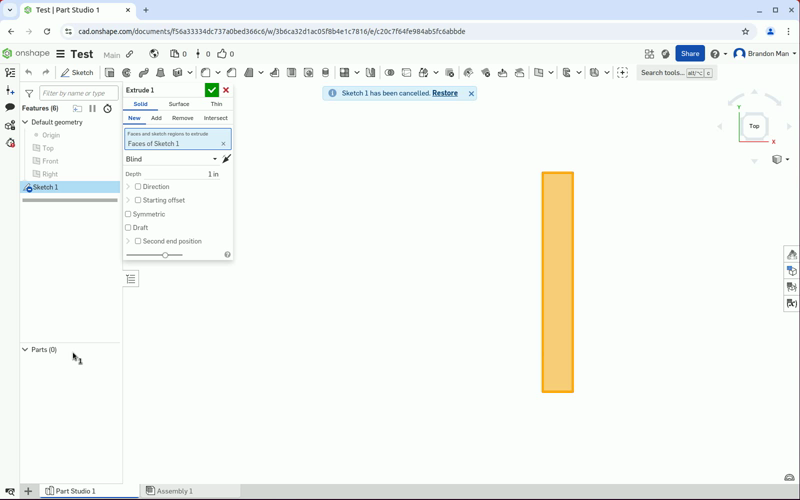
mouse_move(143, 106)
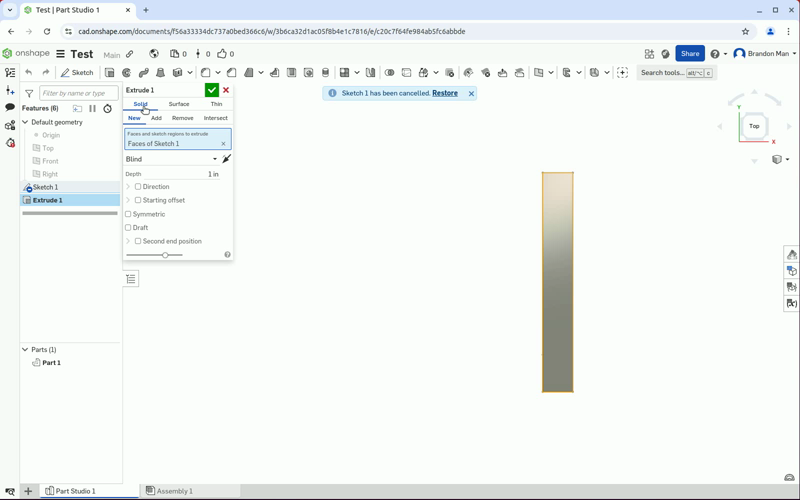
click(143, 106)
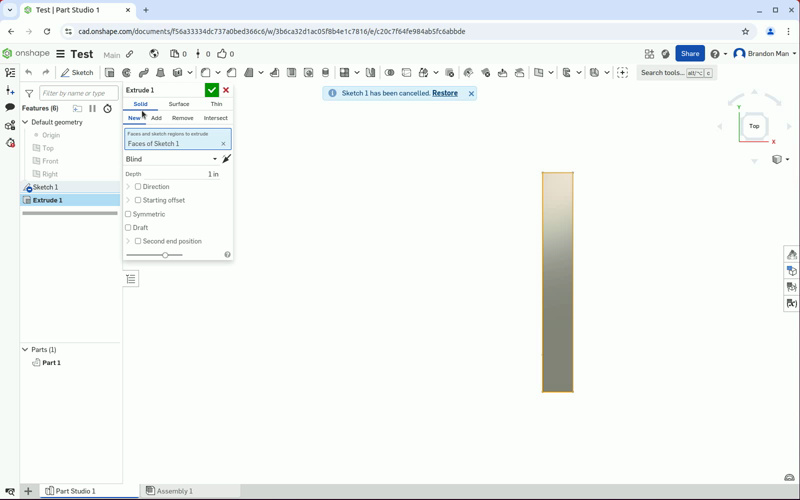
mouse_move(137, 120)
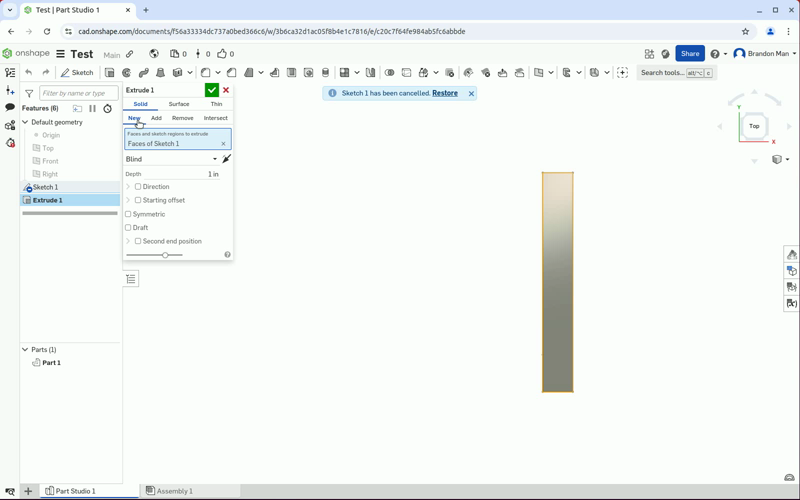
click(137, 120)
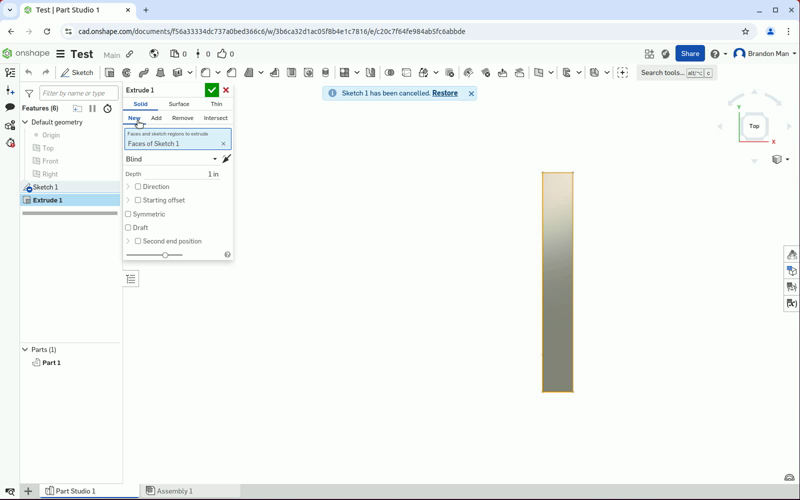
key(tab, 4)
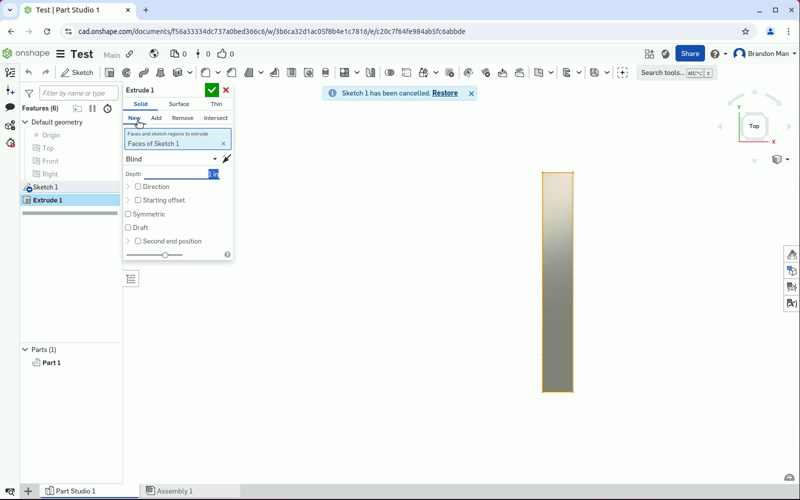
text(18.294)
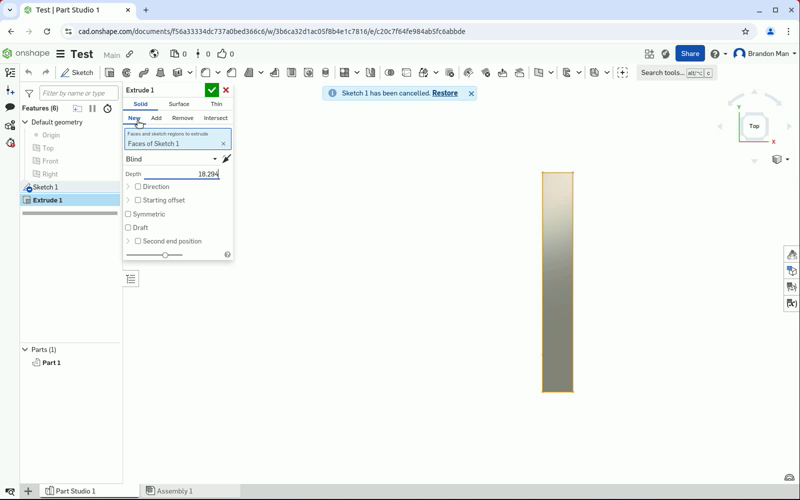
key(enter)
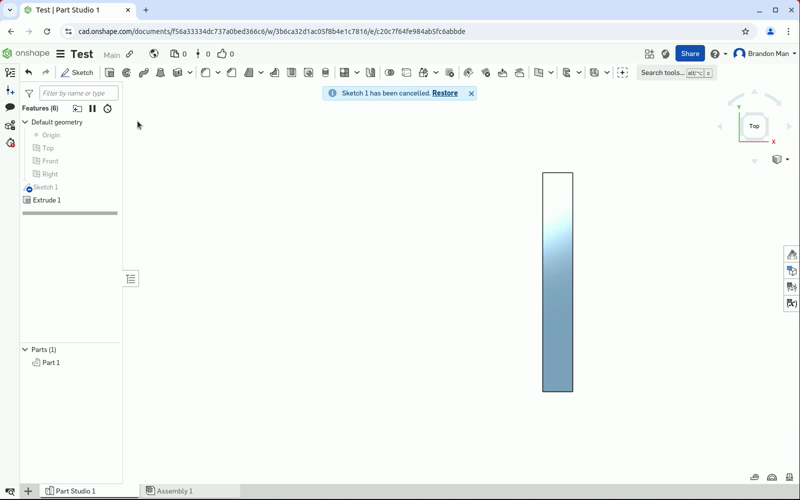
key(shift+h)
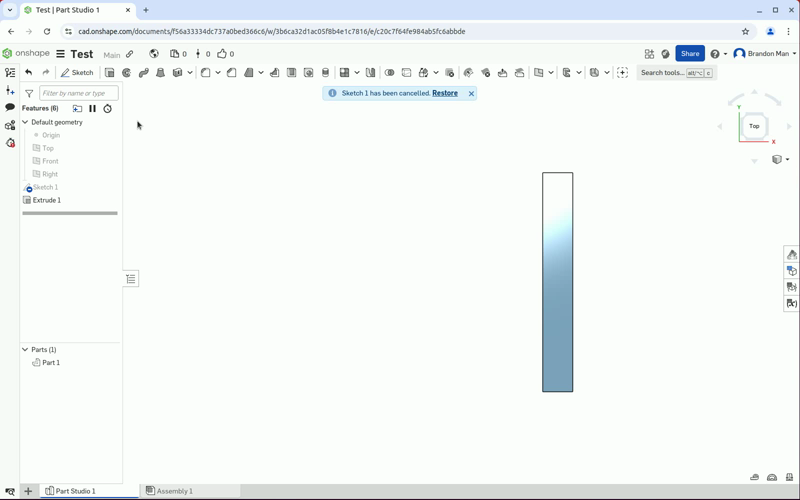
key(shift+h)
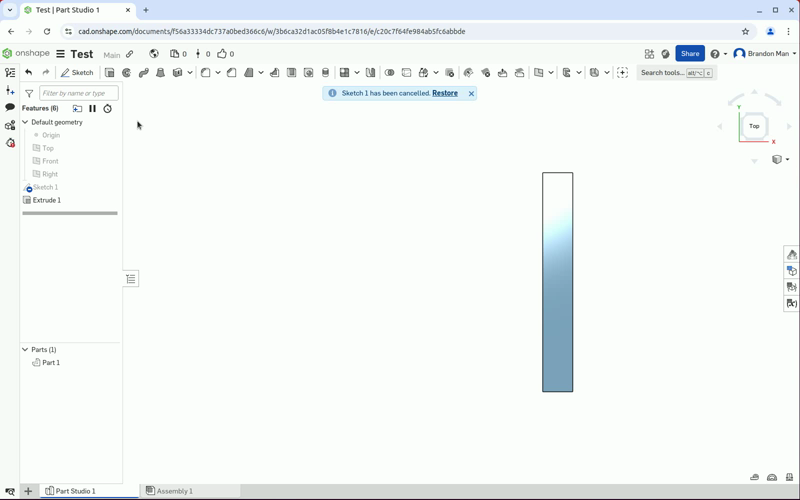
mouse_move(73, 189)
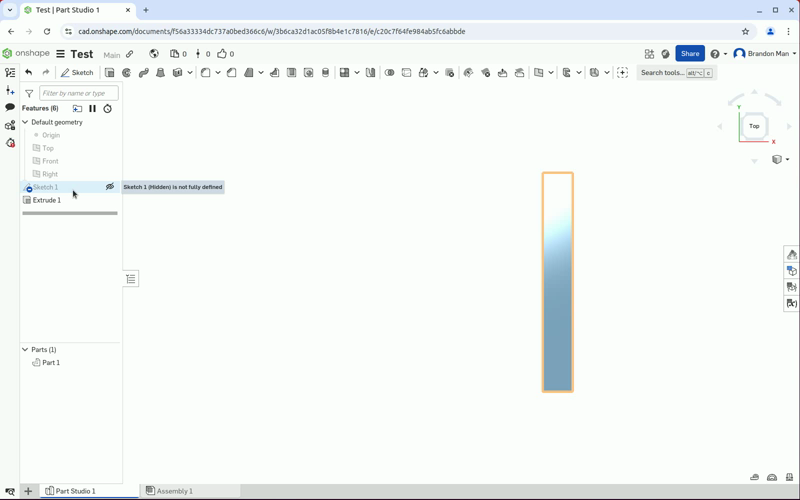
click(73, 189)
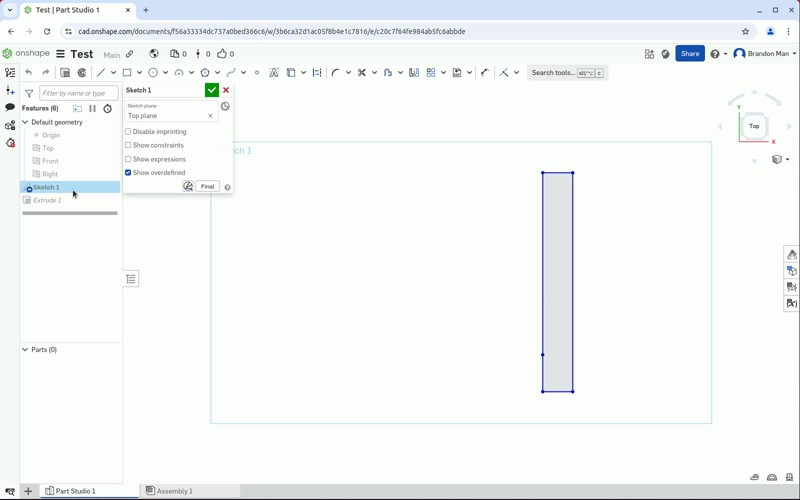
mouse_move(229, 92)
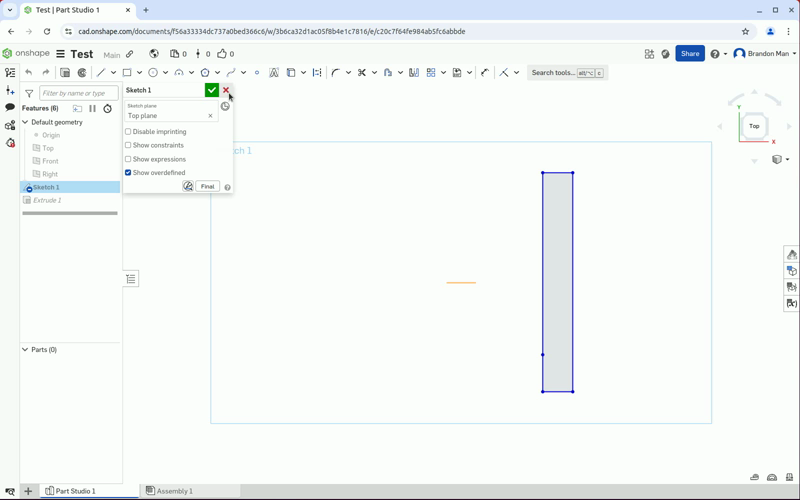
click(229, 92)
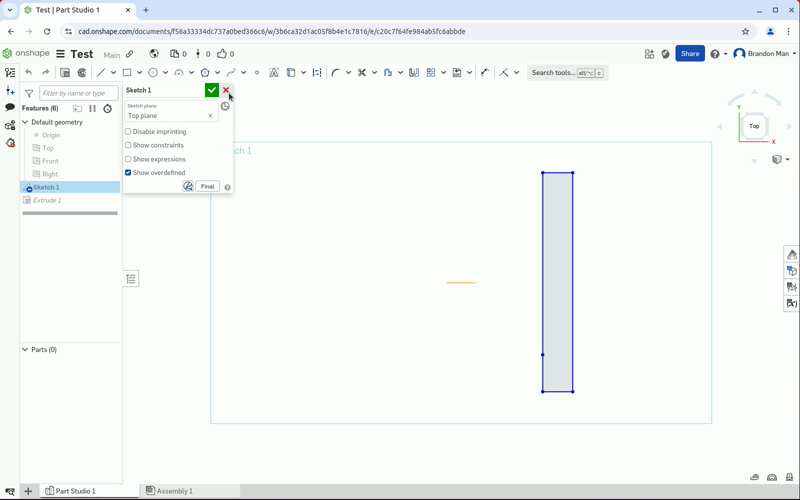
key(shift+s)
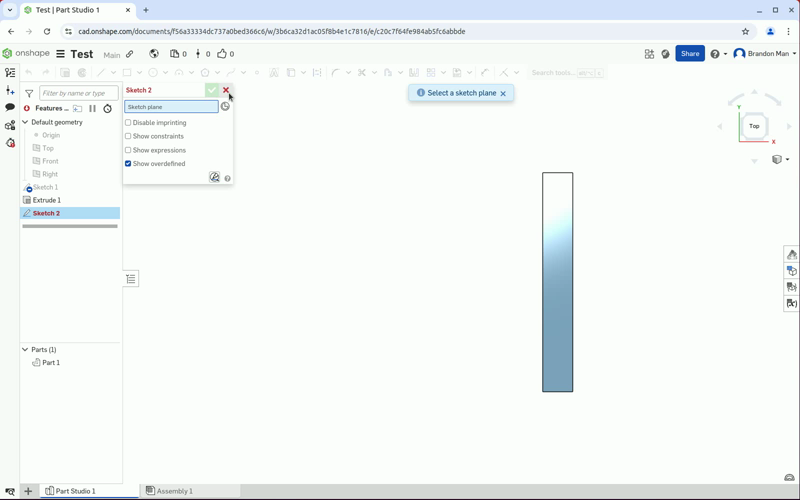
mouse_move(73, 150)
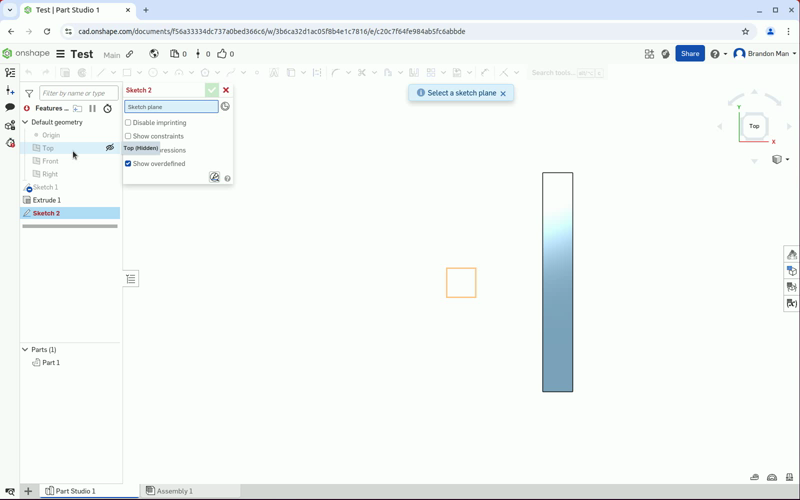
click(73, 150)
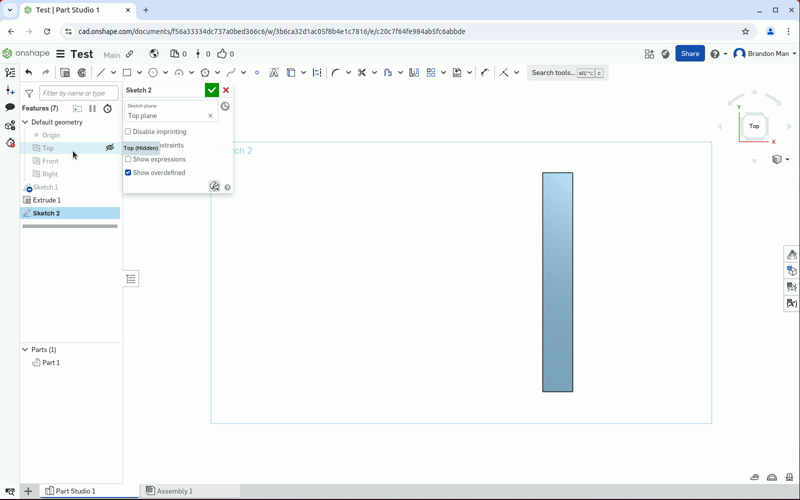
mouse_move(73, 352)
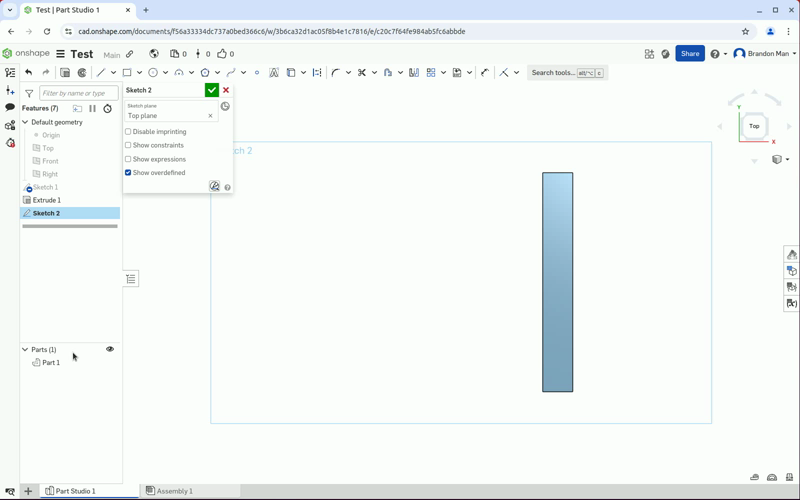
key(y)
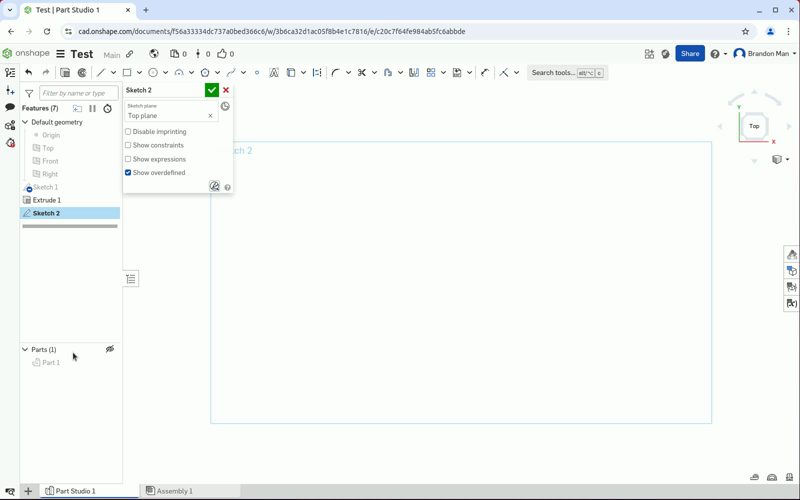
key(l)
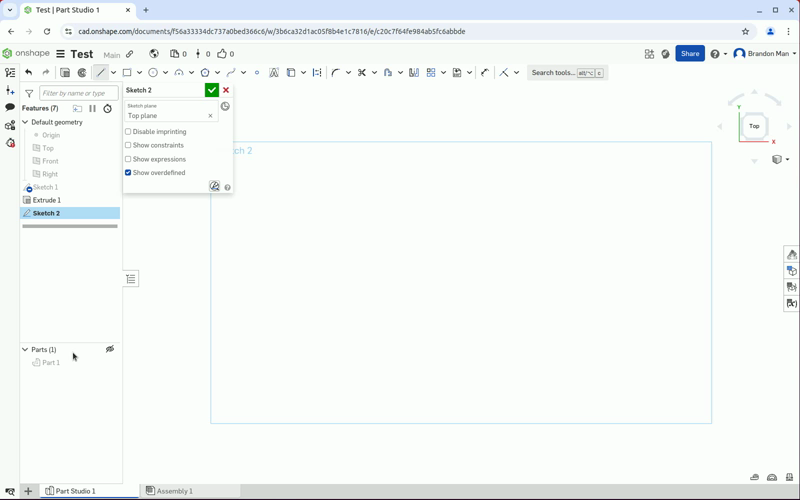
key_down(shift)
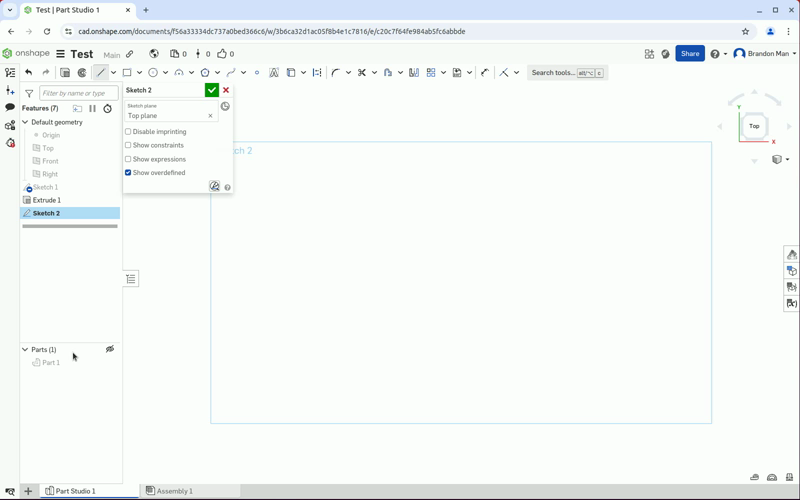
mouse_move(542, 391)
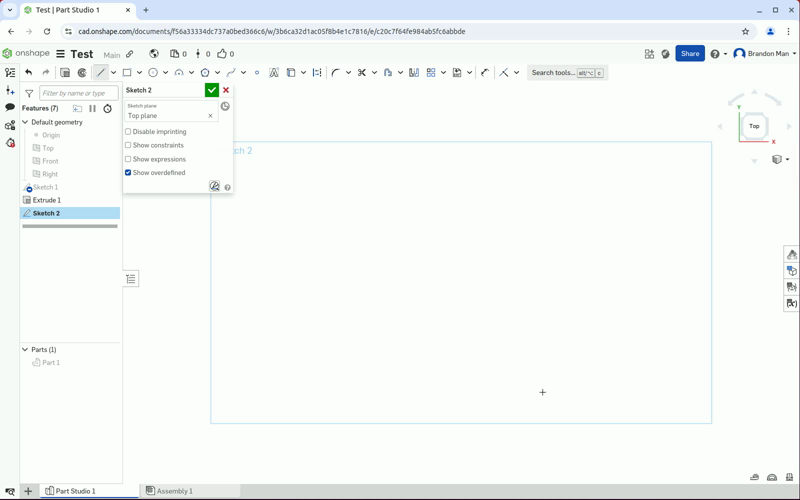
click(542, 391)
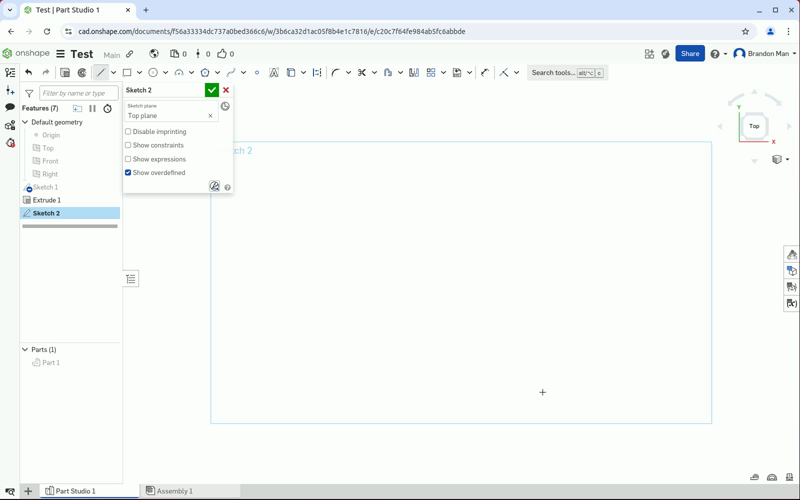
key_up(shift)
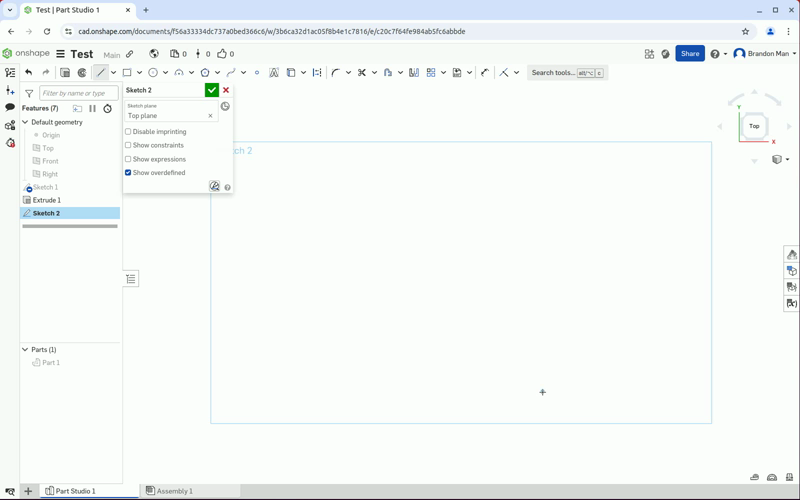
key_down(shift)
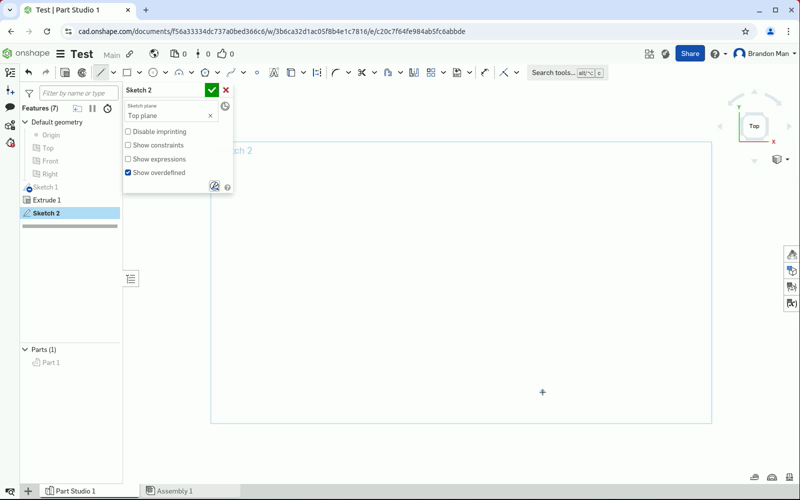
mouse_move(572, 391)
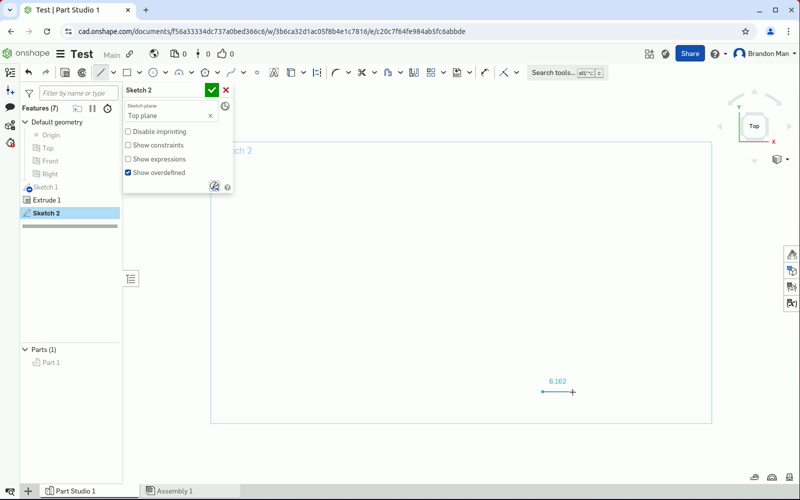
mouse_move(572, 391)
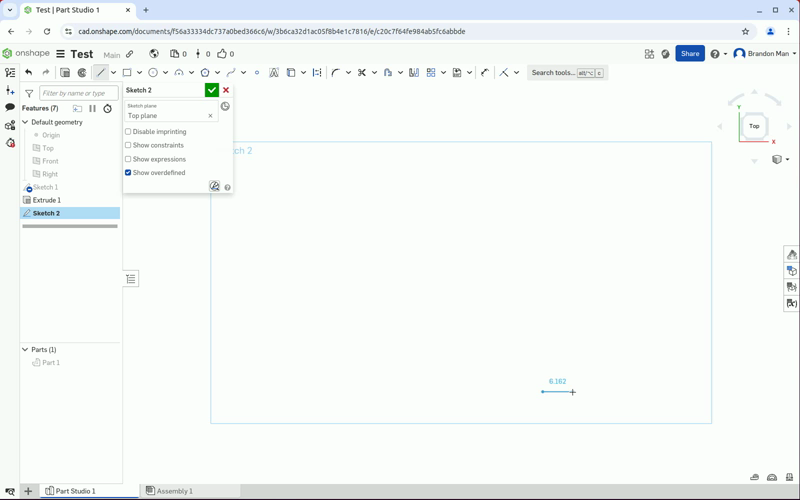
click(572, 391)
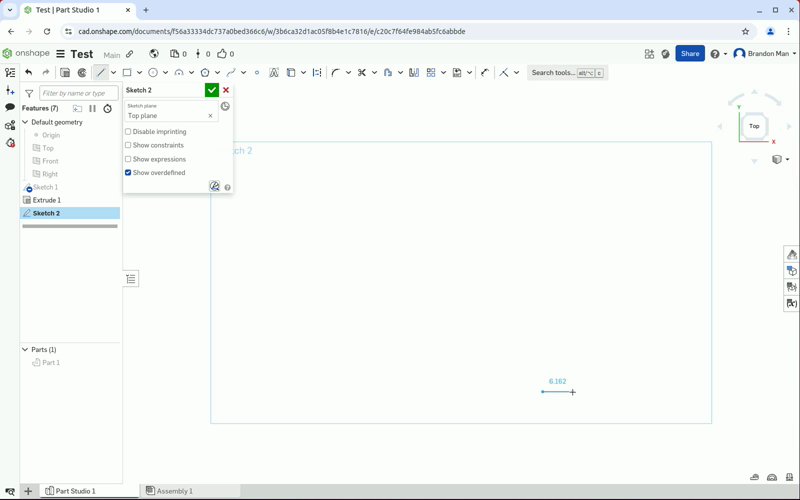
key_up(shift)
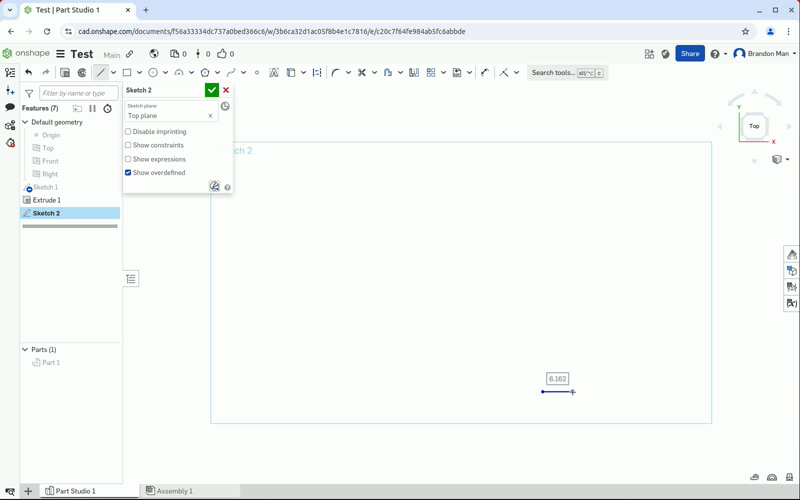
key_down(shift)
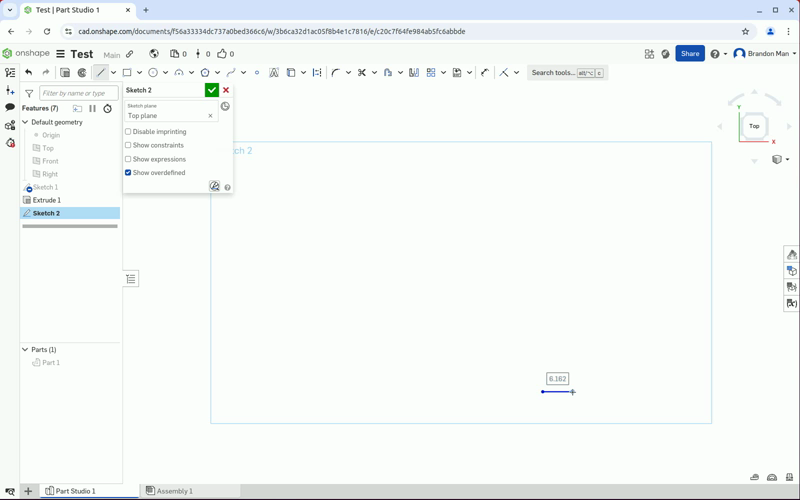
mouse_move(572, 172)
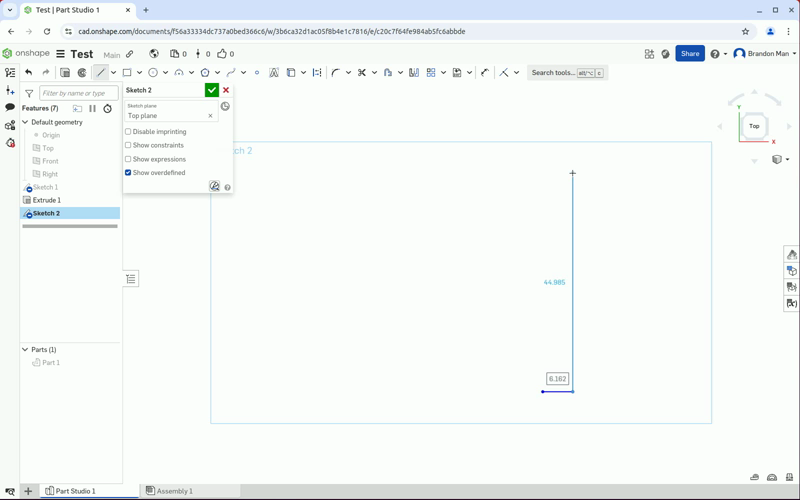
click(572, 172)
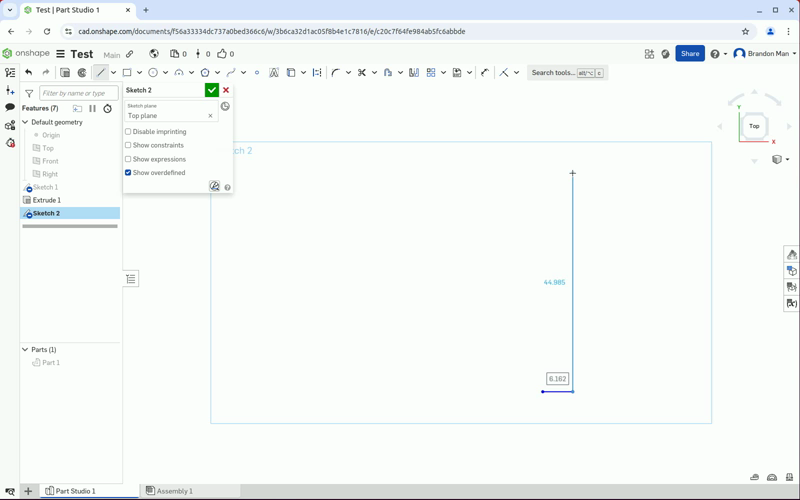
key_up(shift)
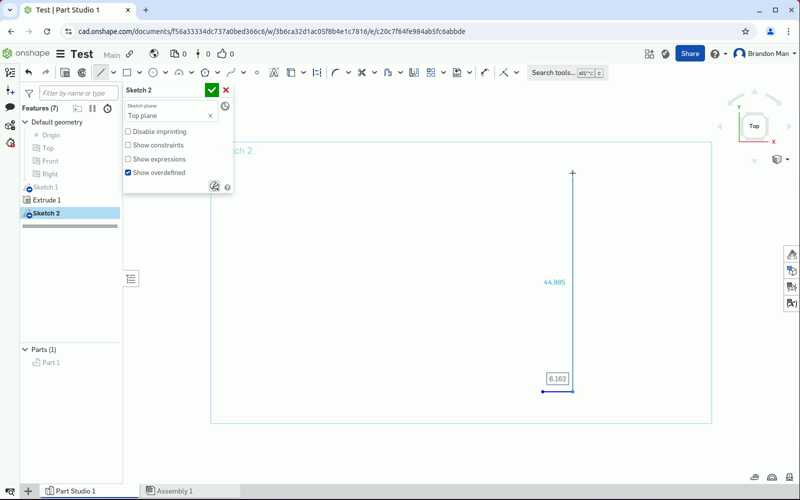
key_down(shift)
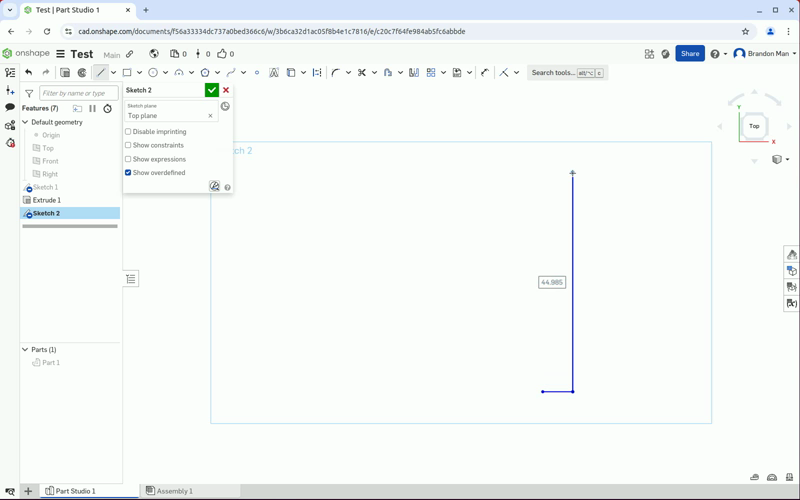
mouse_move(589, 172)
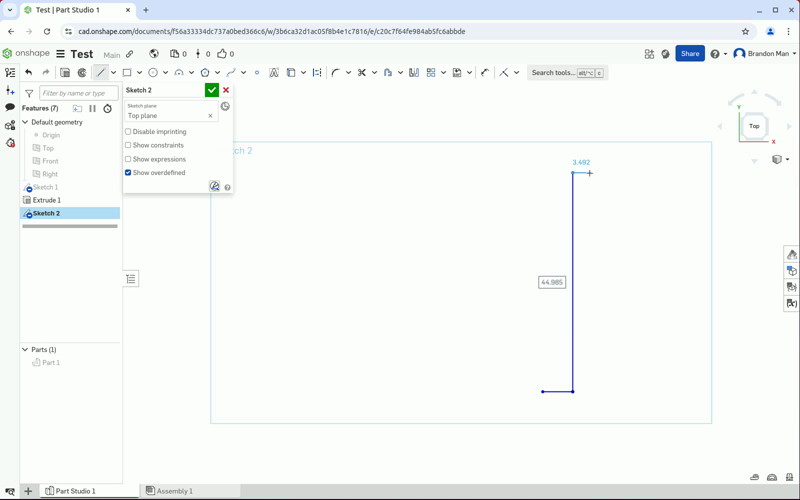
mouse_move(542, 172)
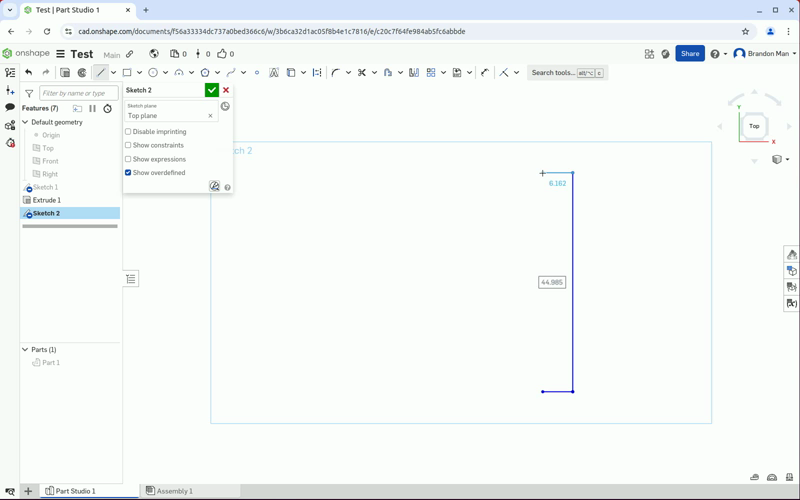
click(542, 172)
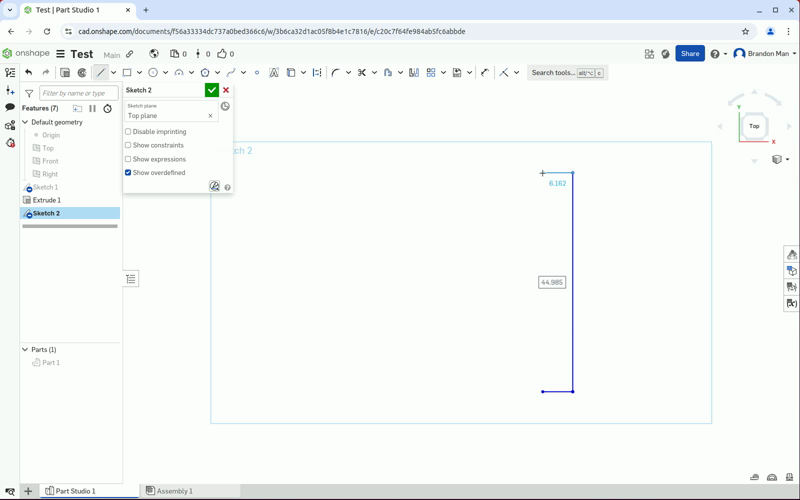
key_up(shift)
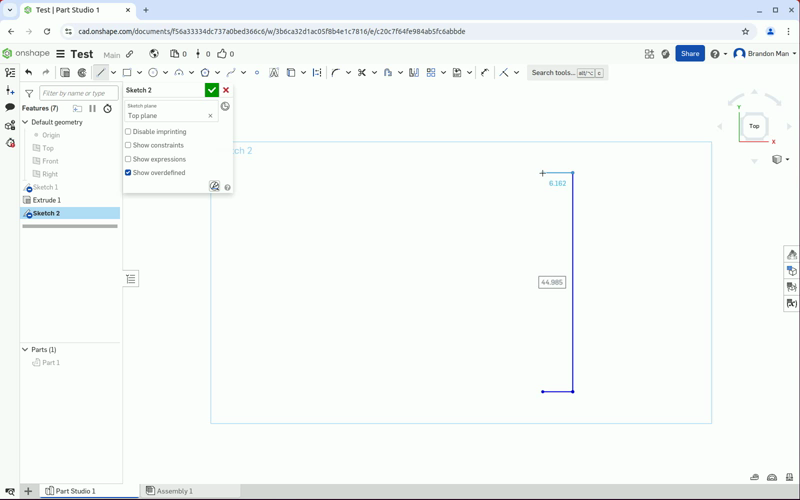
key_down(shift)
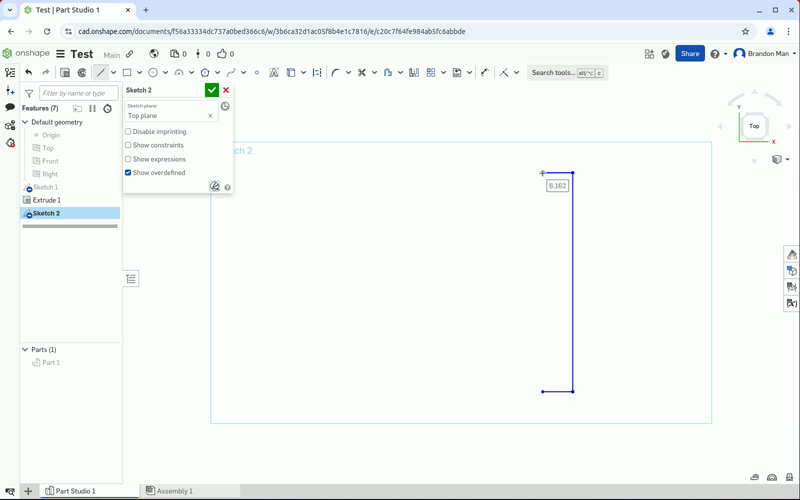
mouse_move(542, 354)
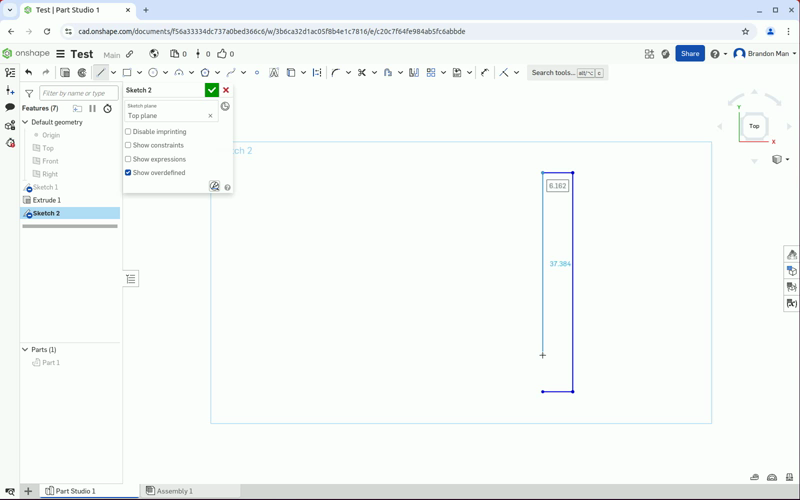
click(542, 354)
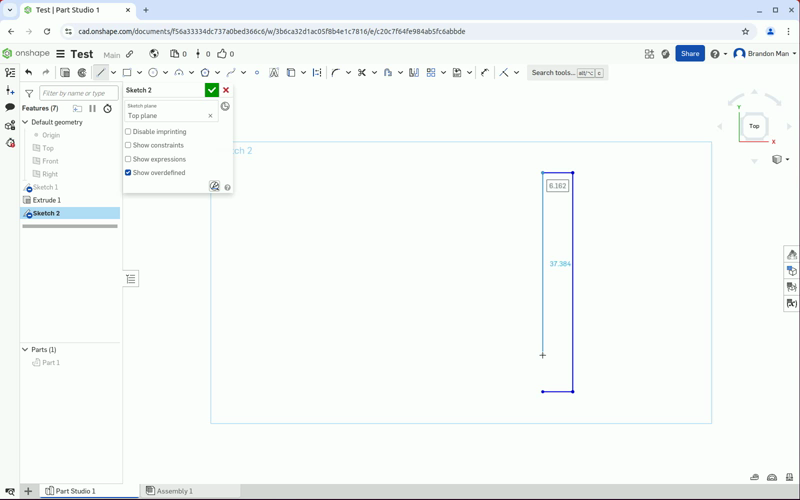
key_up(shift)
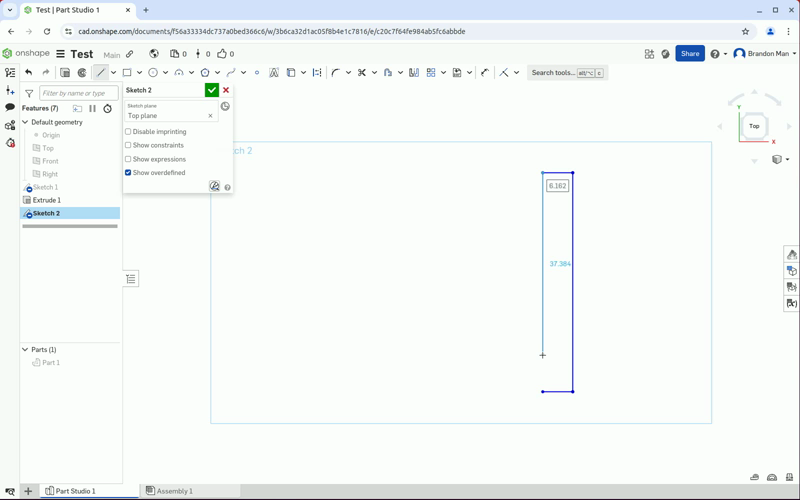
mouse_move(572, 354)
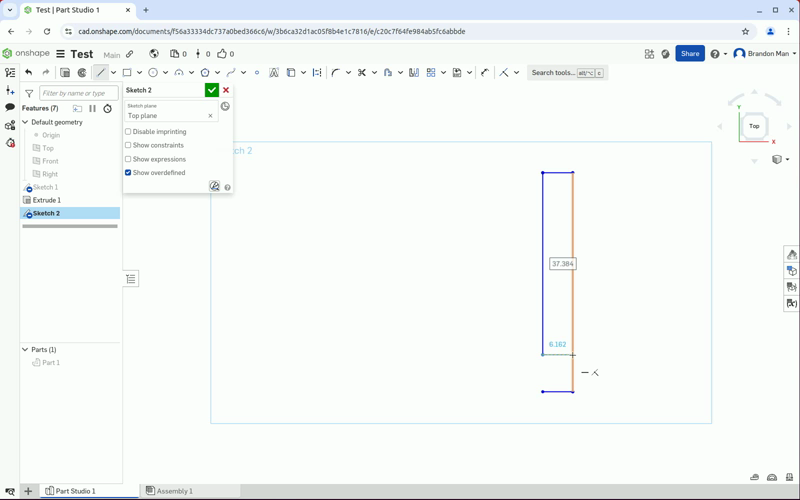
key_down(shift)
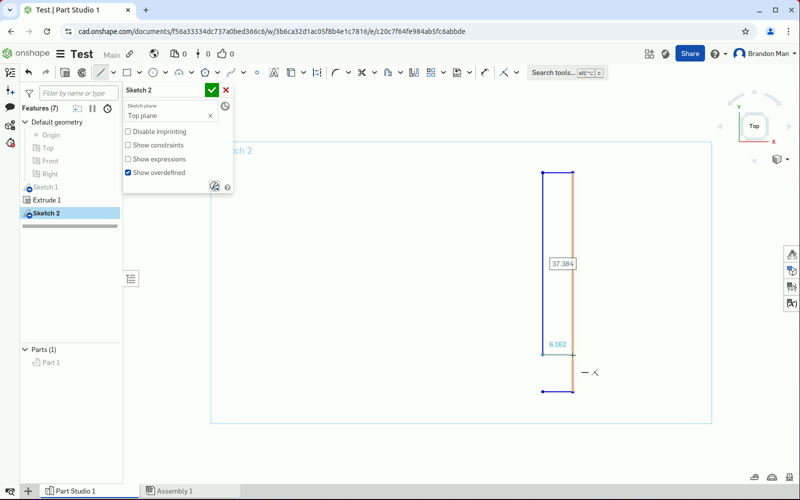
mouse_move(542, 391)
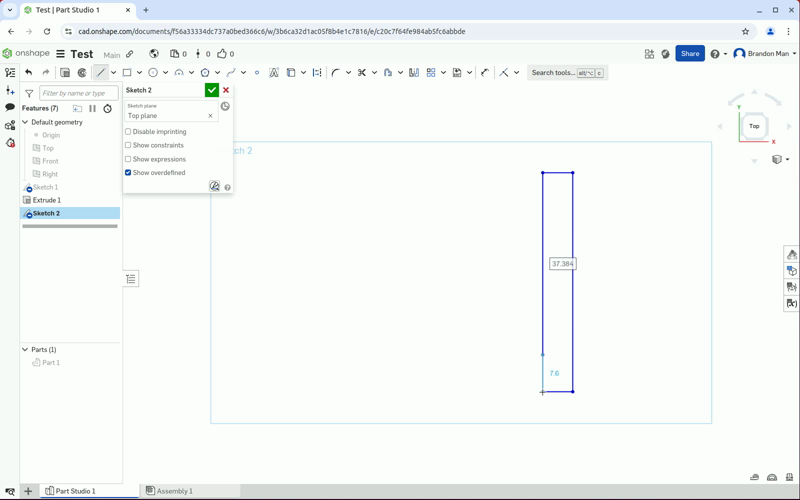
key_up(shift)
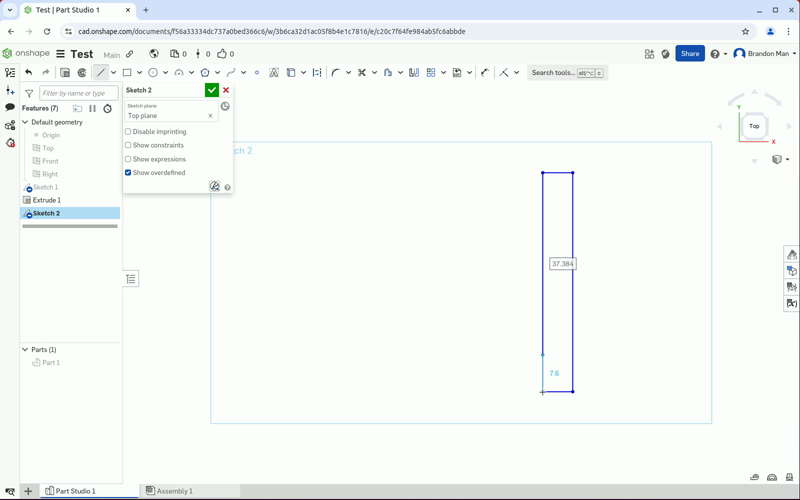
click(542, 391)
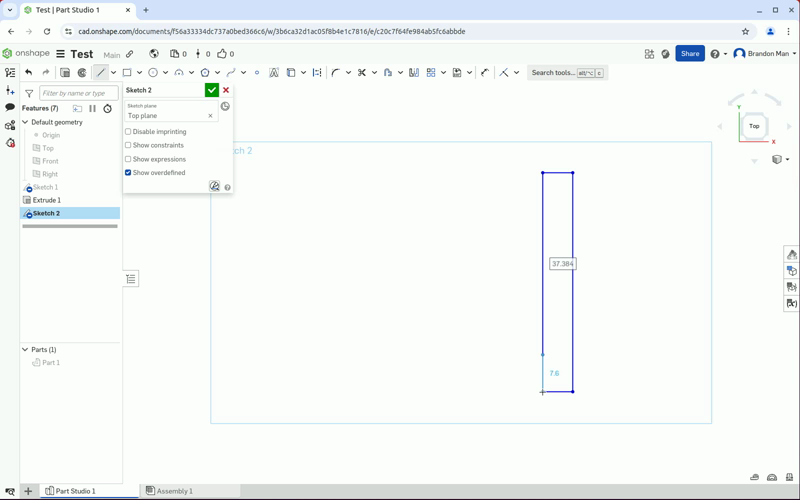
key(esc)
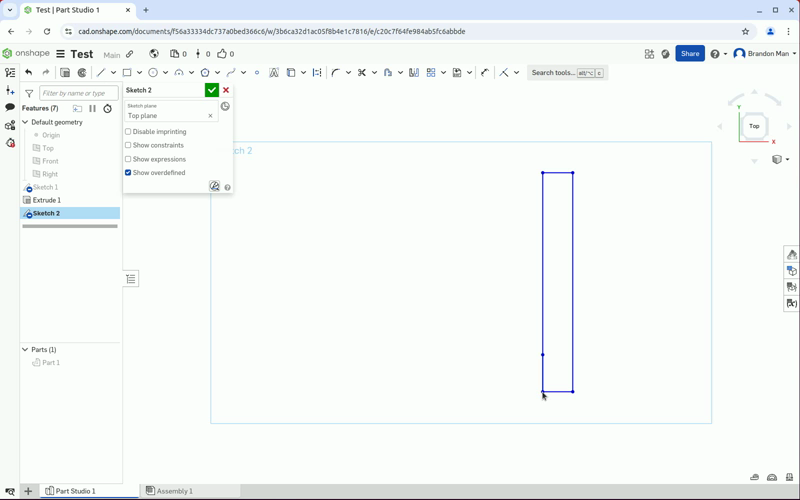
mouse_move(568, 365)
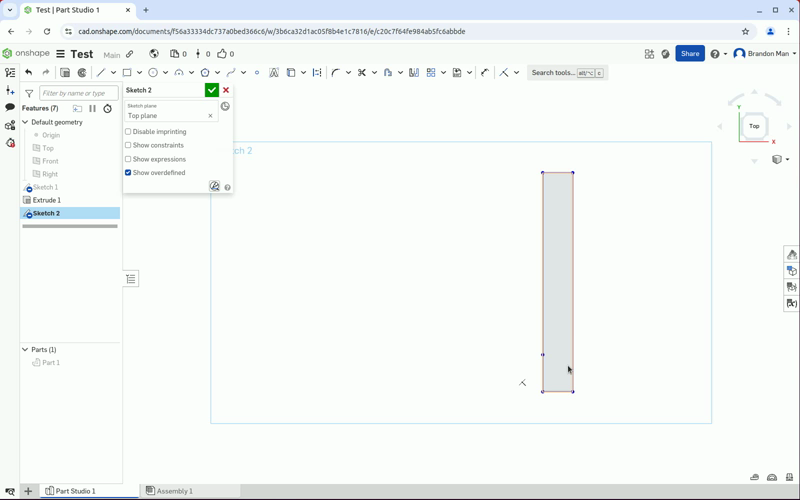
click(568, 365)
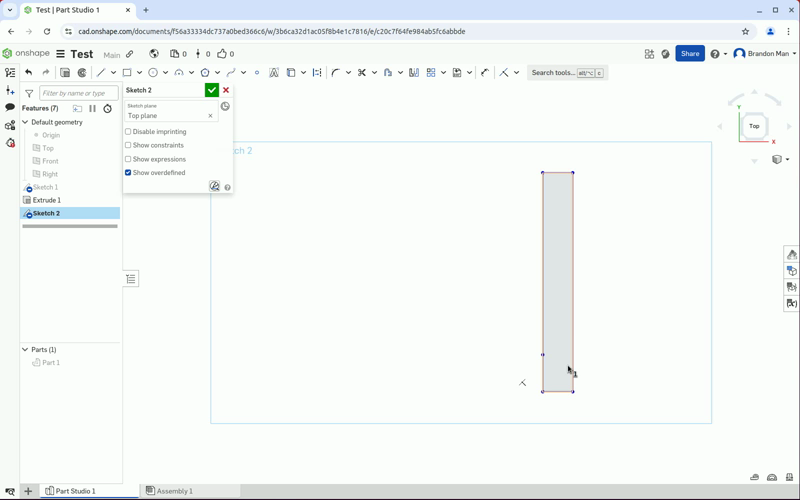
mouse_move(73, 352)
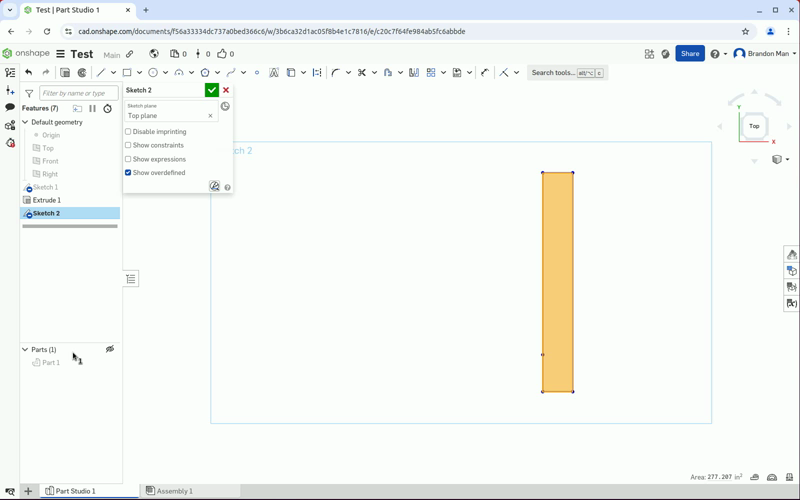
key(shift+y)
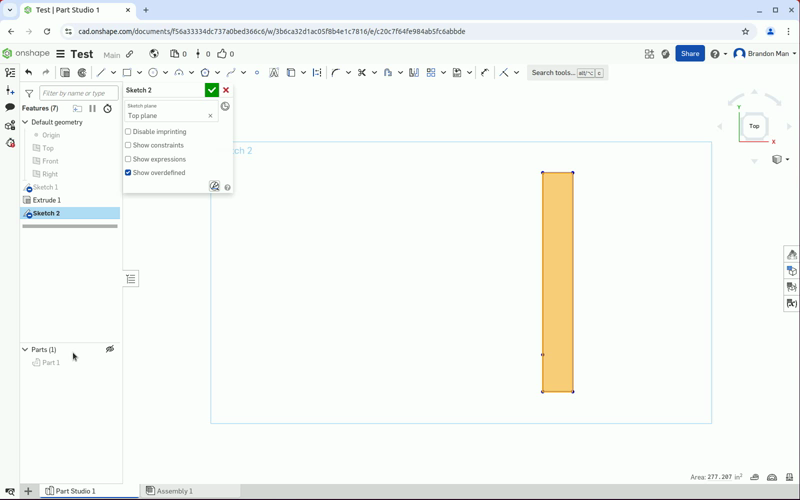
key(shift+e)
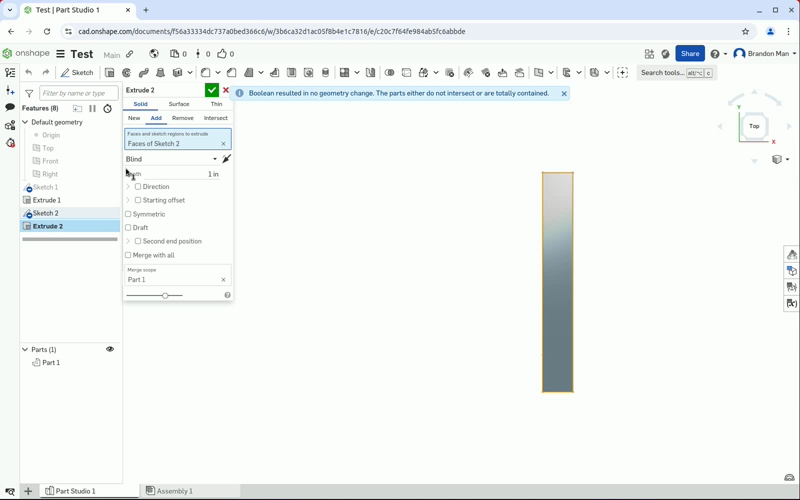
mouse_move(143, 106)
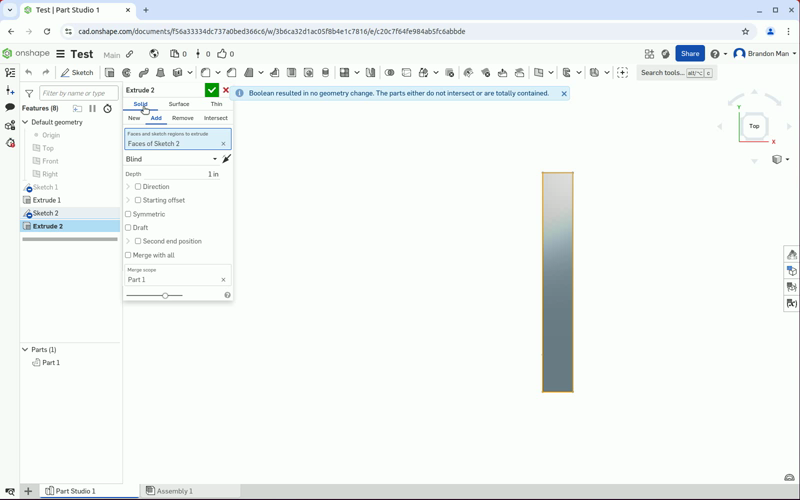
click(143, 106)
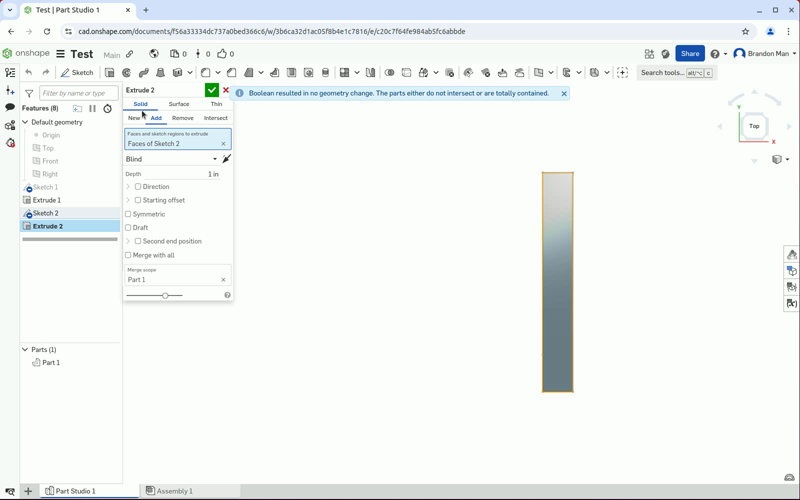
mouse_move(137, 120)
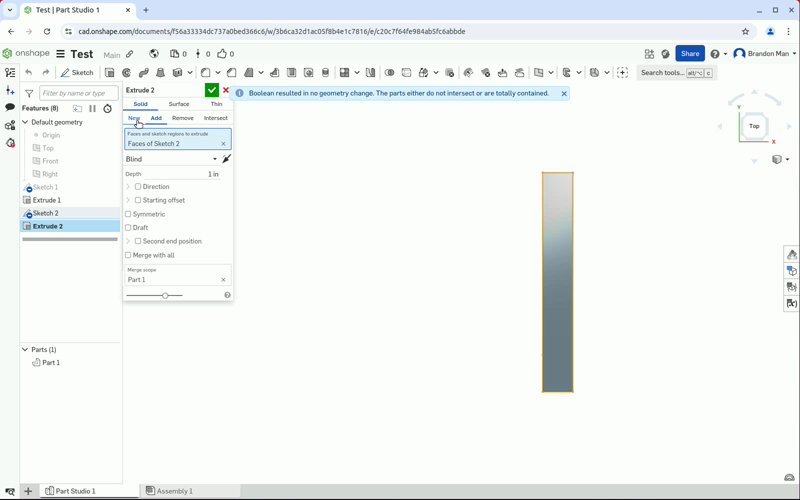
click(137, 120)
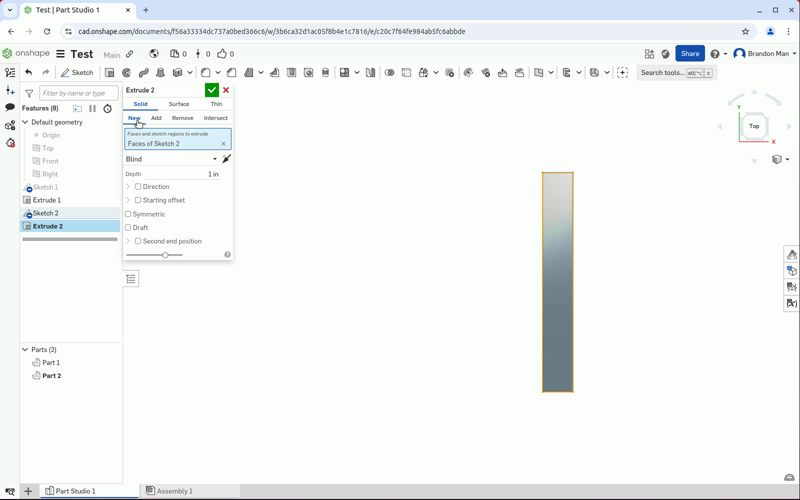
key(tab, 4)
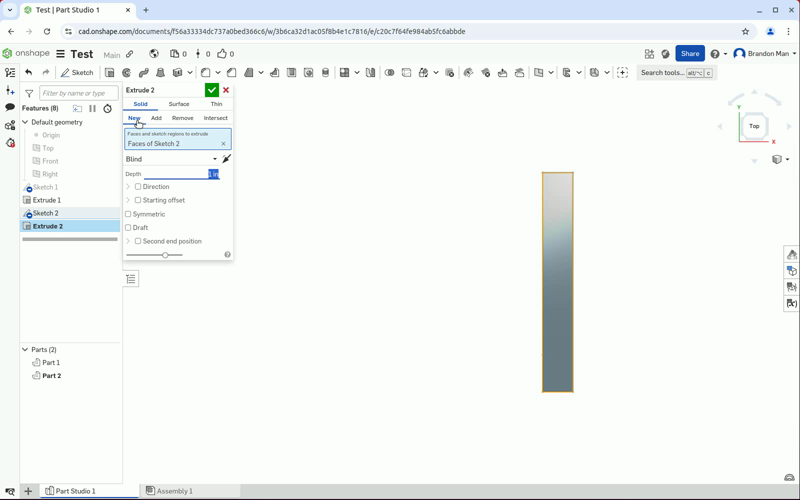
text(18.294)
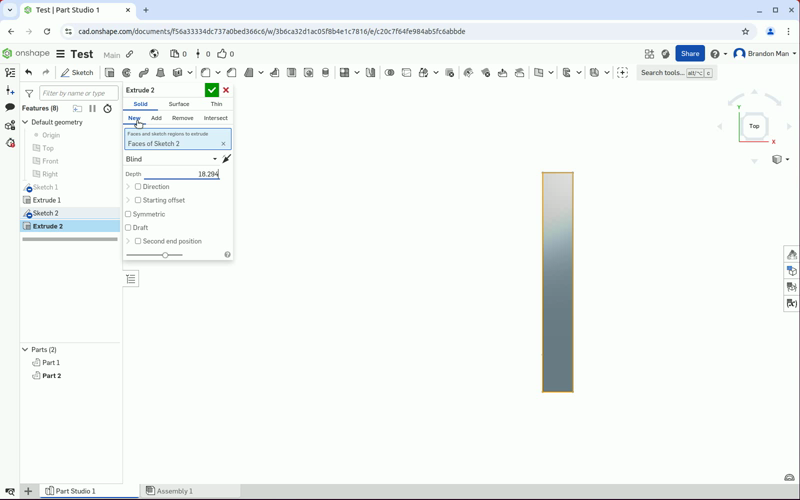
key(enter)
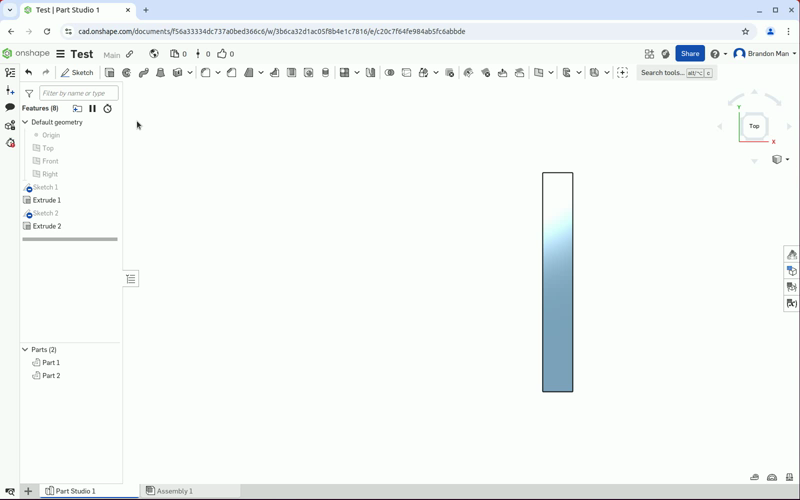
key(shift+h)
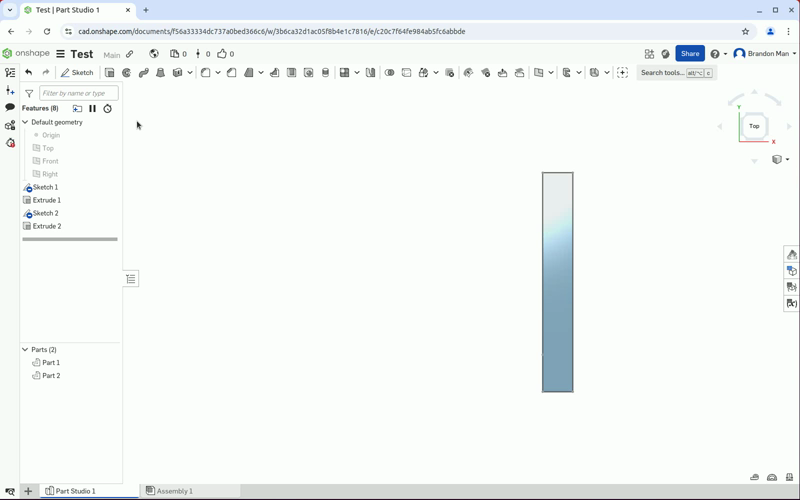
key(shift+h)
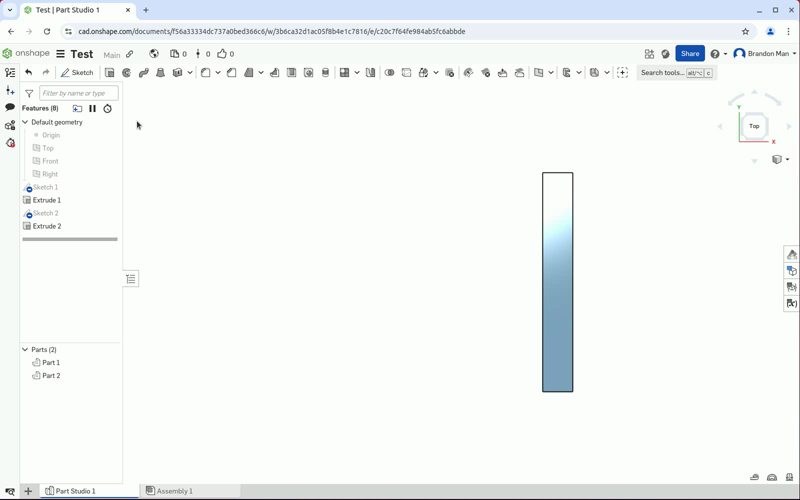
mouse_move(73, 189)
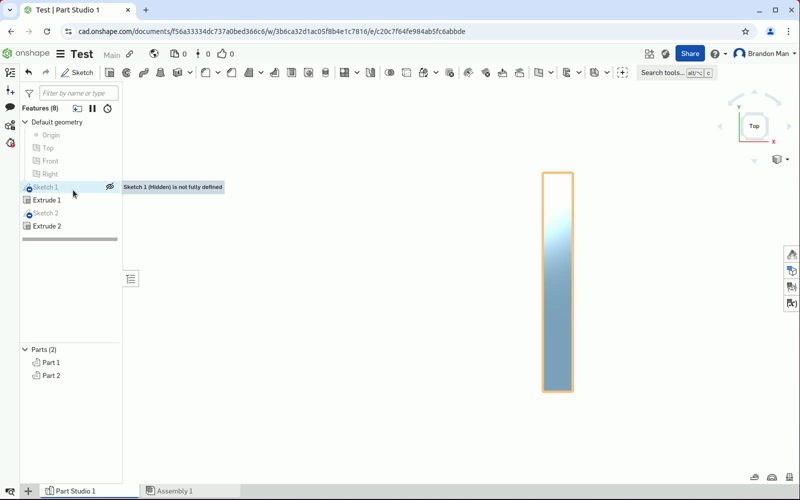
click(73, 189)
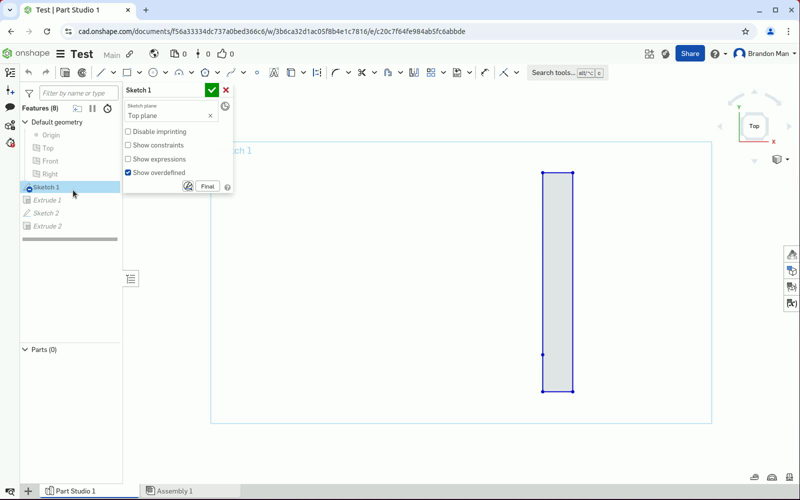
mouse_move(229, 92)
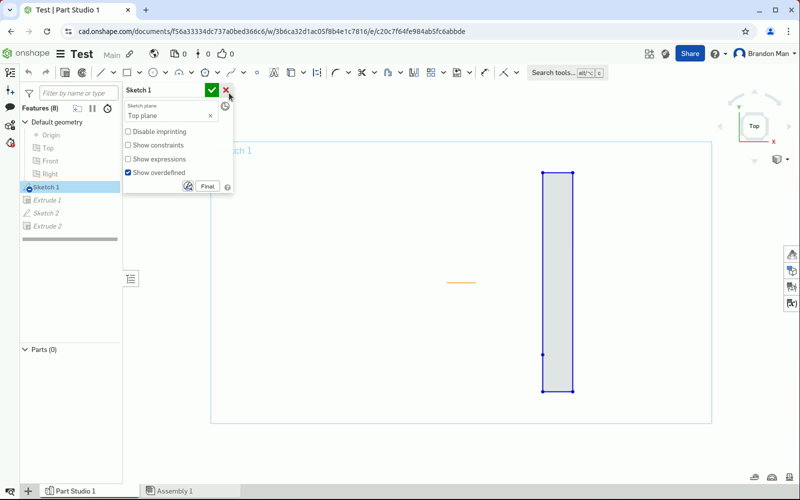
click(229, 92)
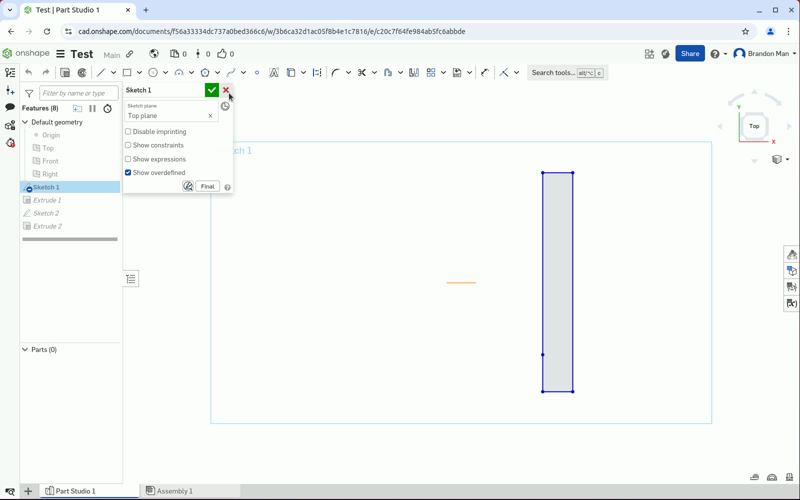
key(shift+s)
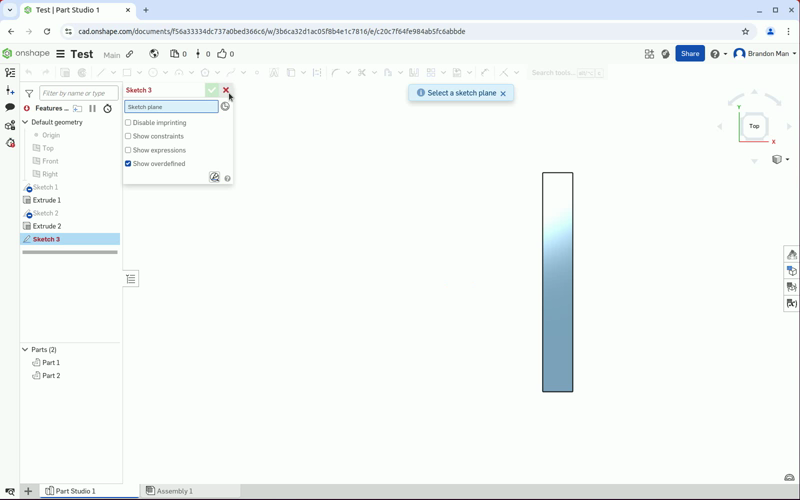
mouse_move(73, 150)
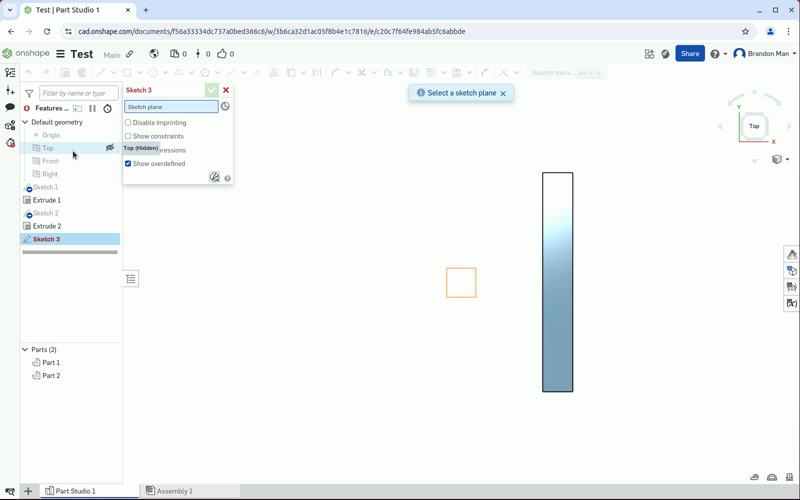
click(73, 150)
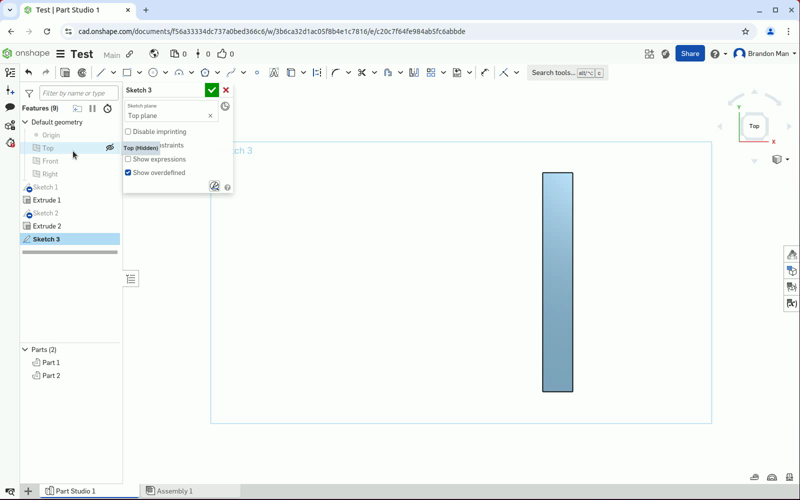
mouse_move(73, 352)
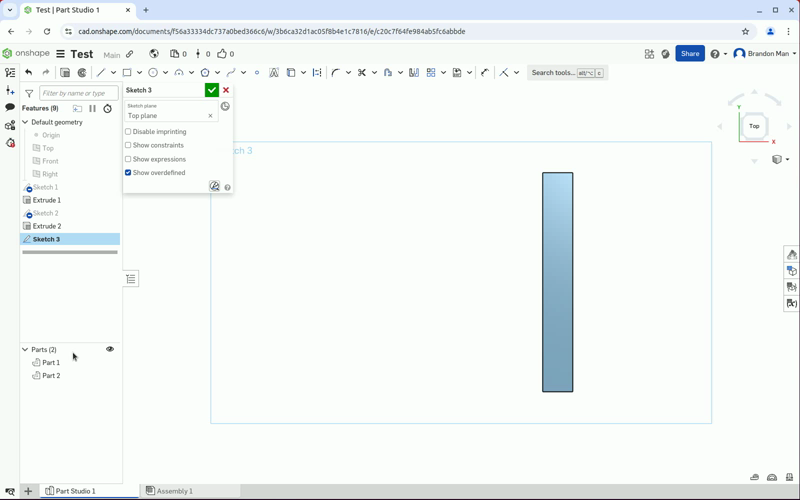
key(y)
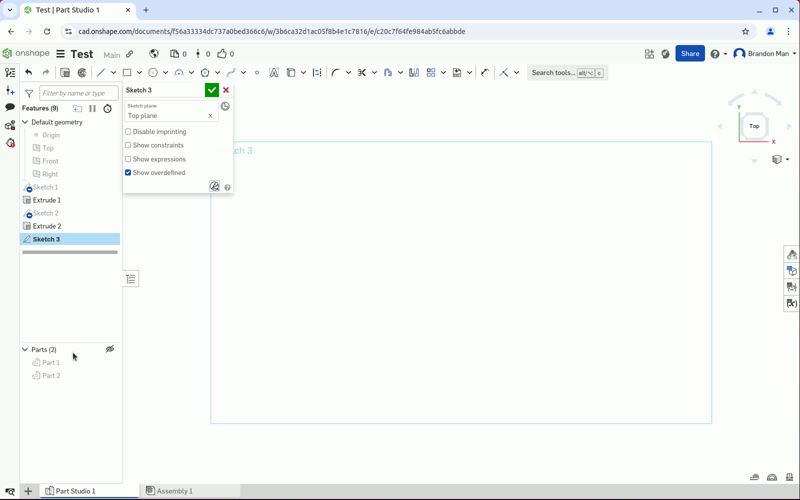
key(l)
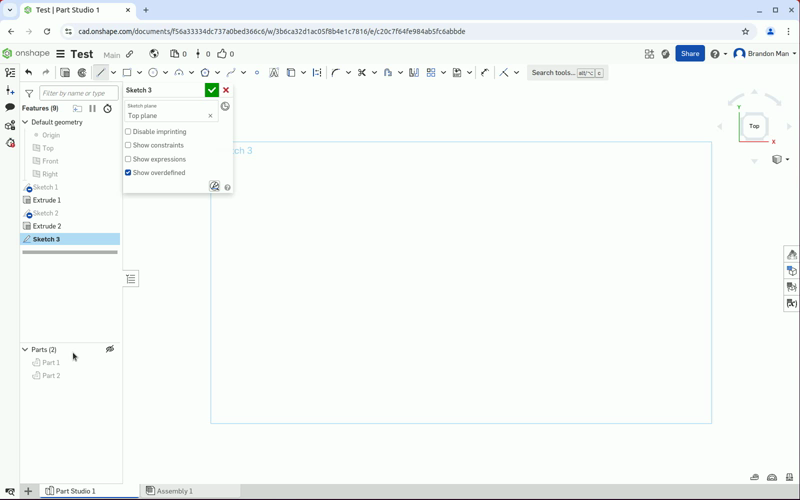
key_down(shift)
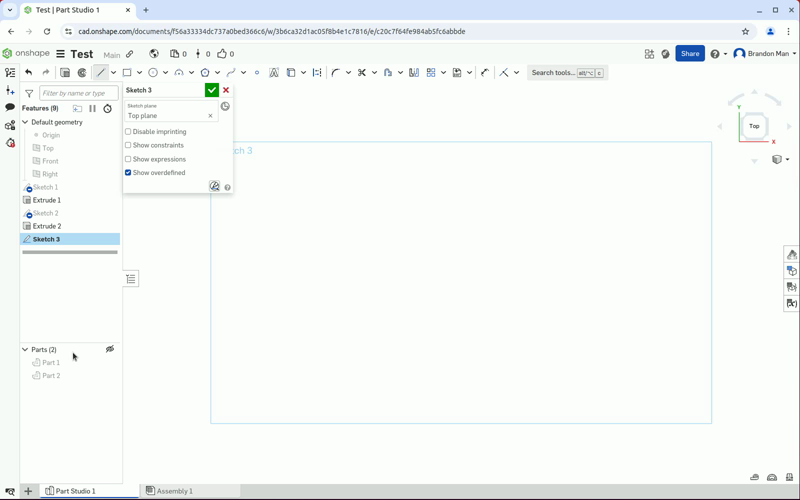
mouse_move(348, 395)
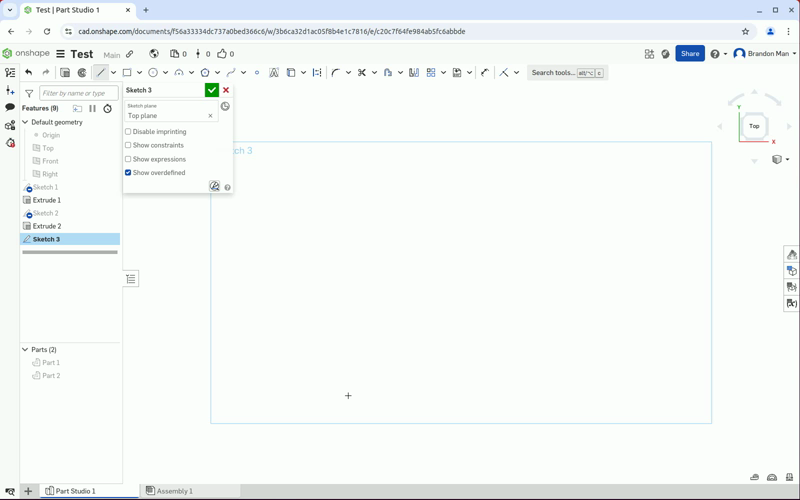
click(348, 395)
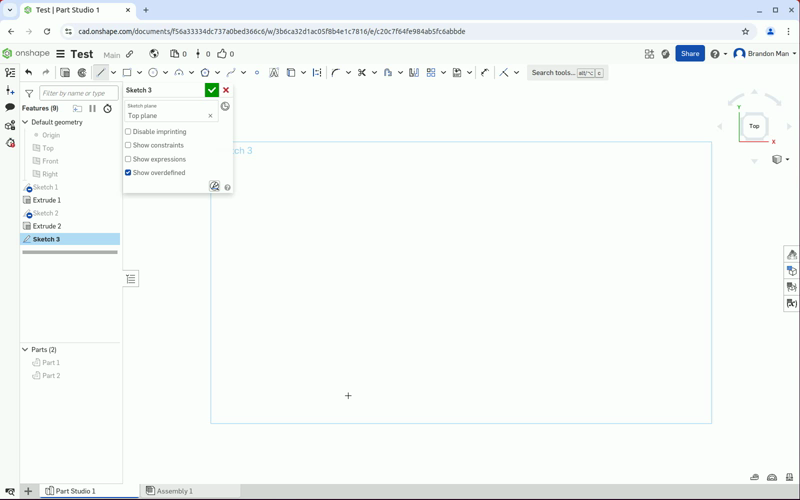
key_up(shift)
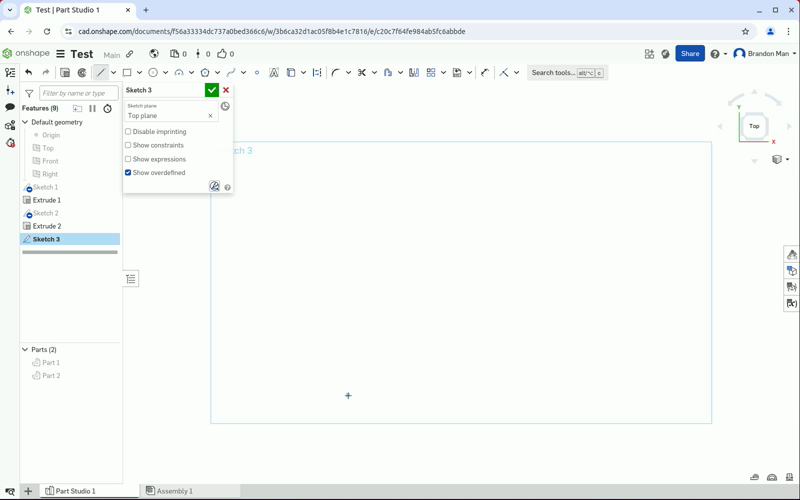
key_down(shift)
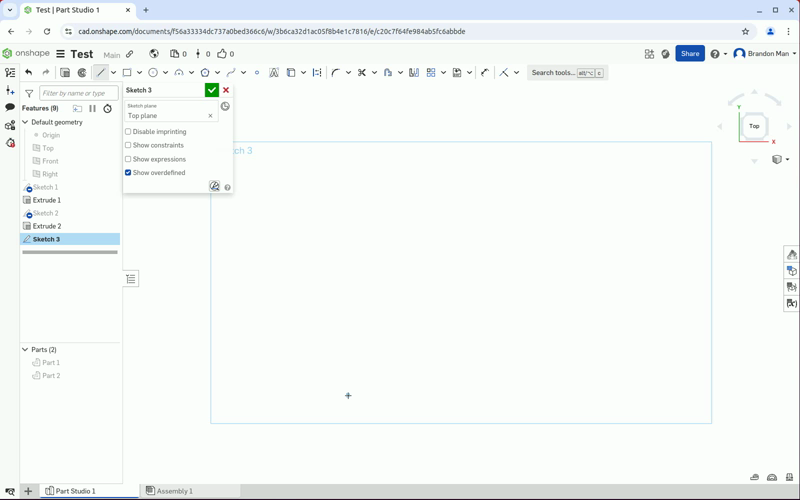
mouse_move(542, 395)
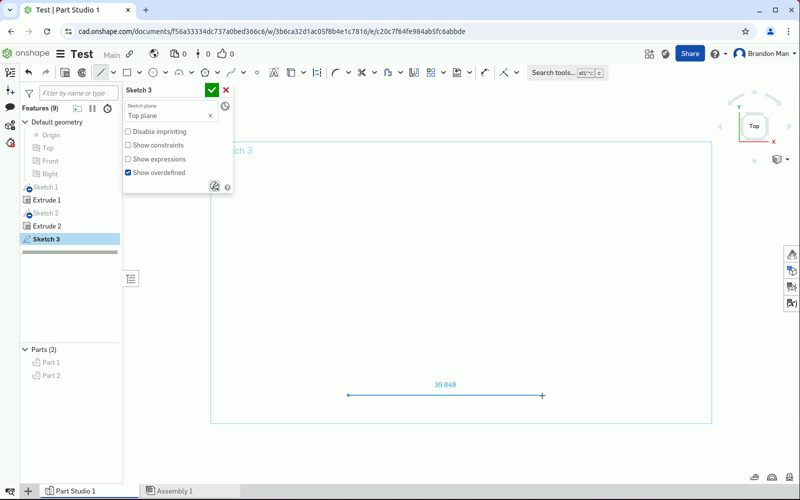
click(542, 395)
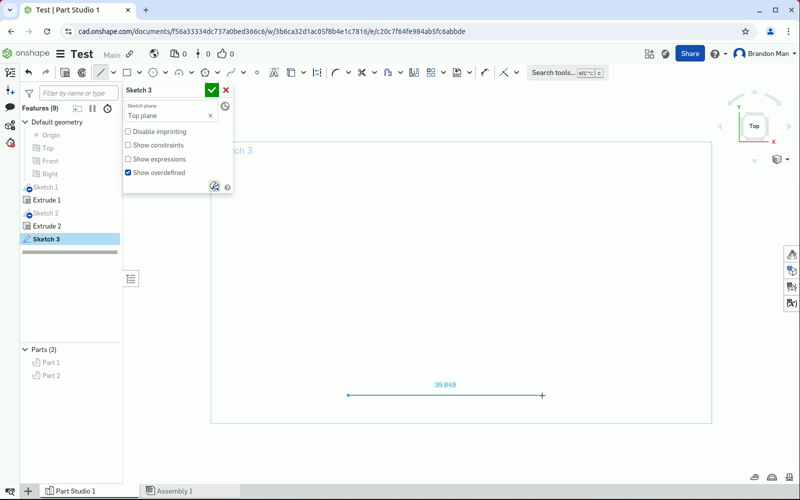
key_up(shift)
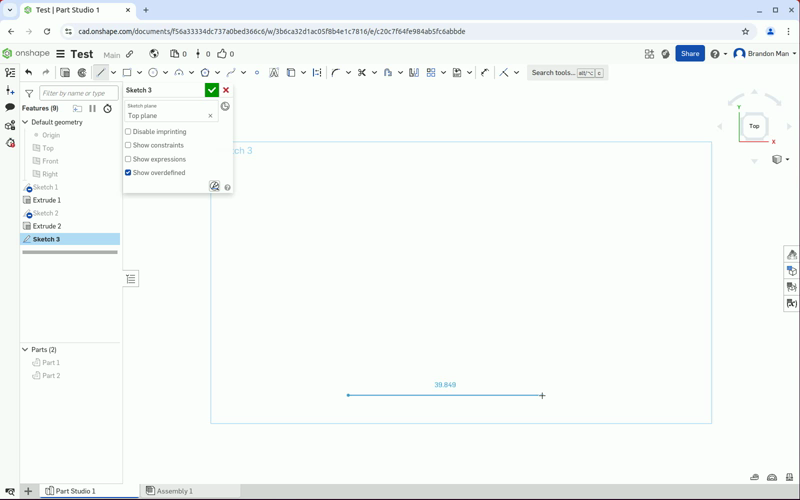
key_down(shift)
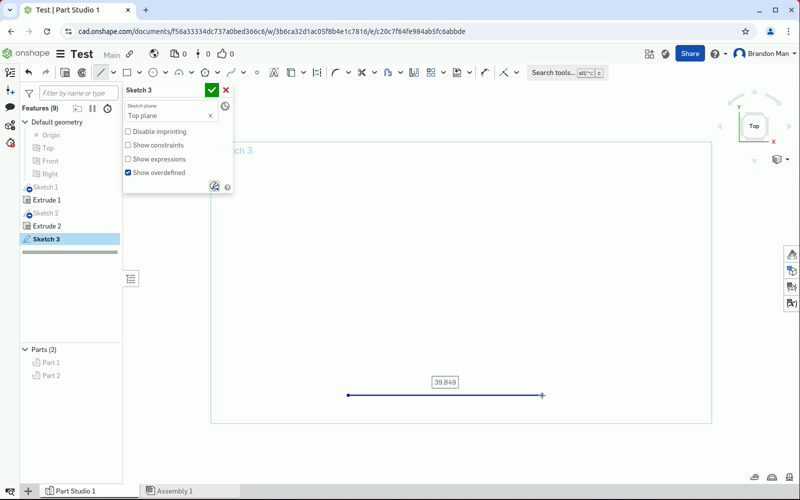
mouse_move(572, 395)
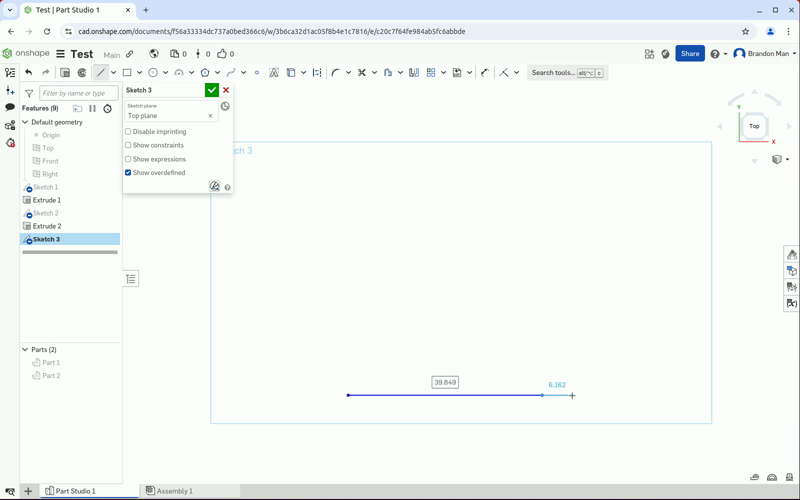
mouse_move(542, 393)
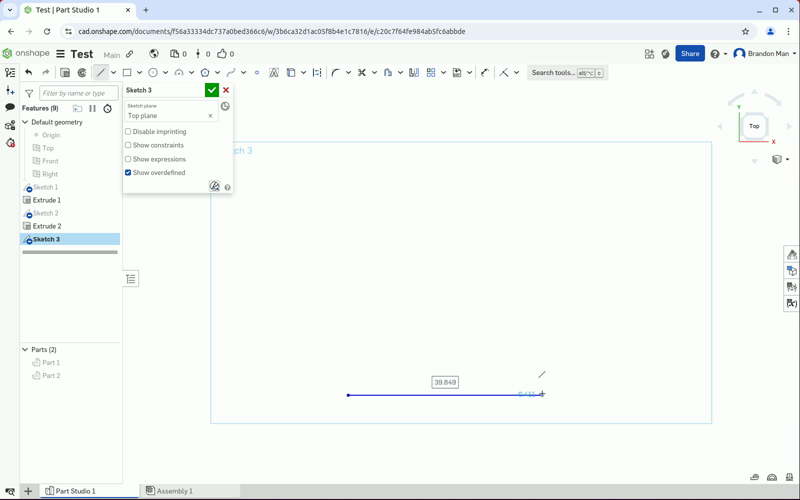
scroll(6)
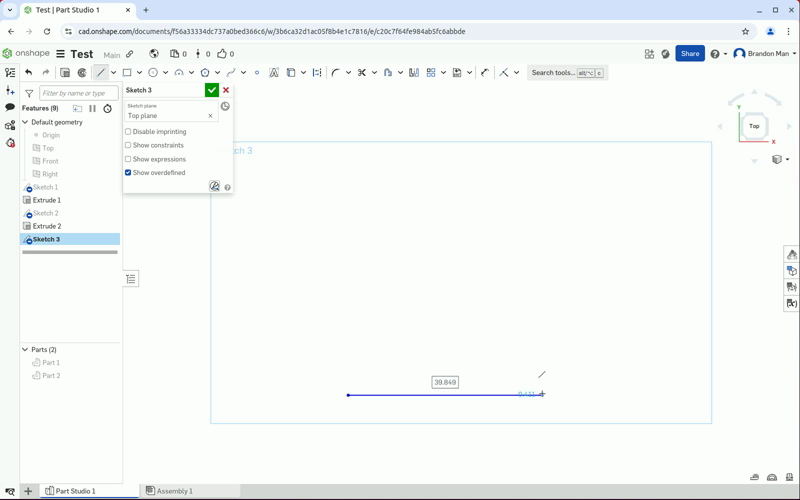
scroll(6)
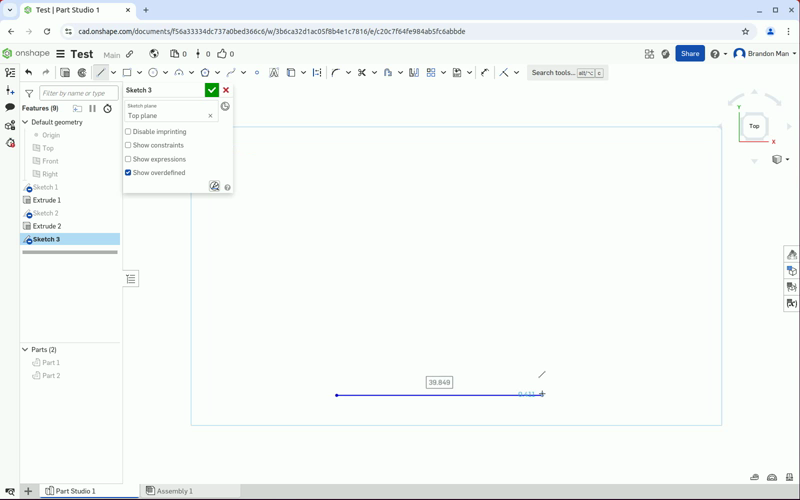
scroll(6)
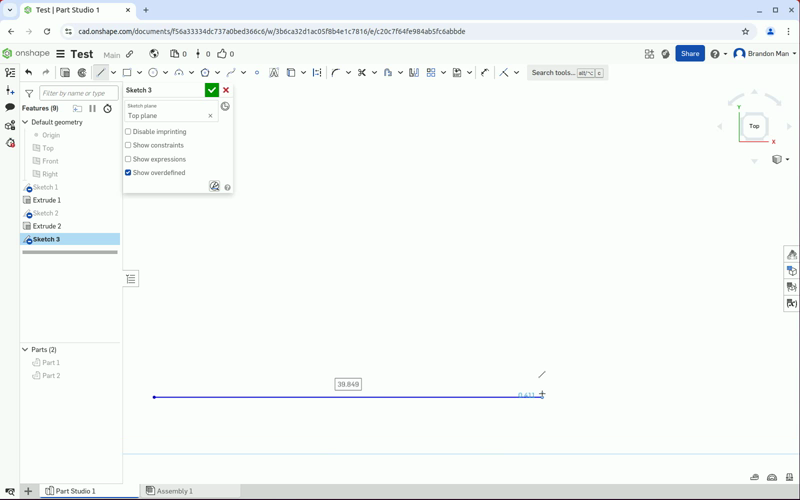
scroll(6)
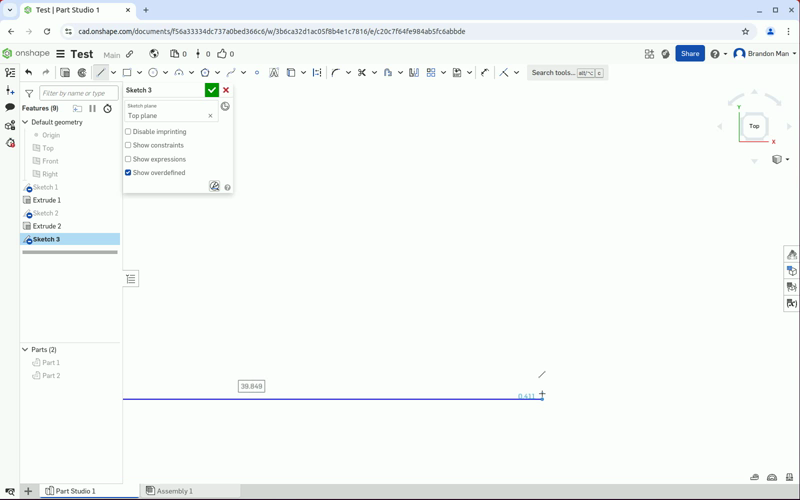
scroll(6)
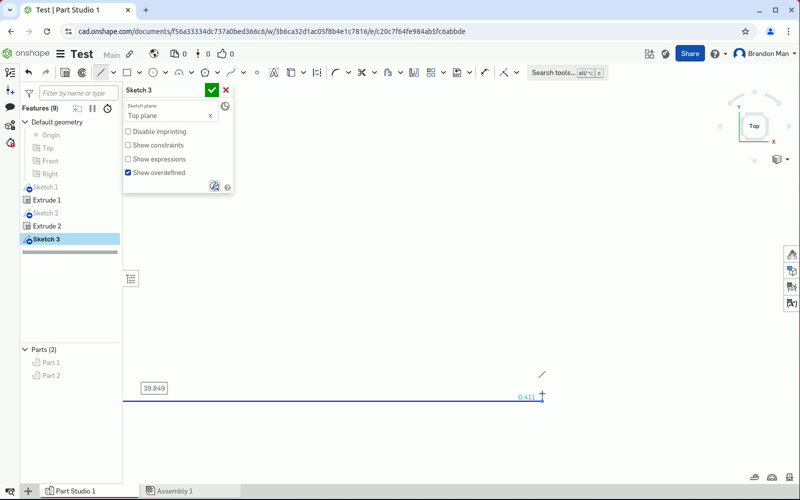
scroll(6)
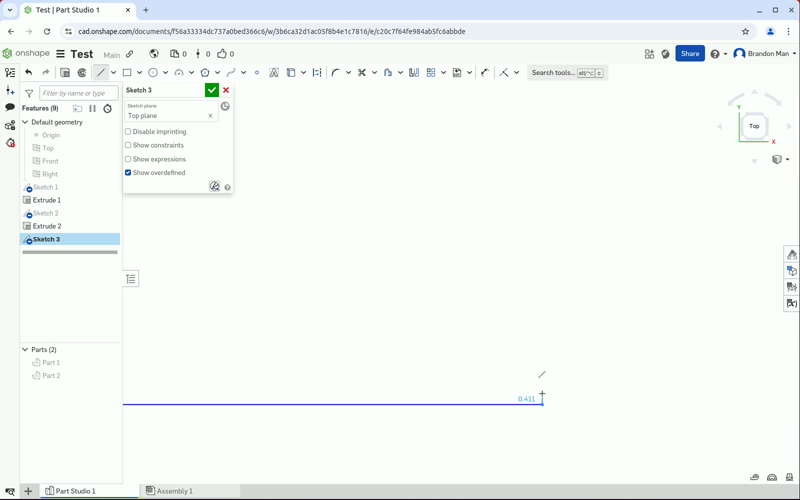
scroll(6)
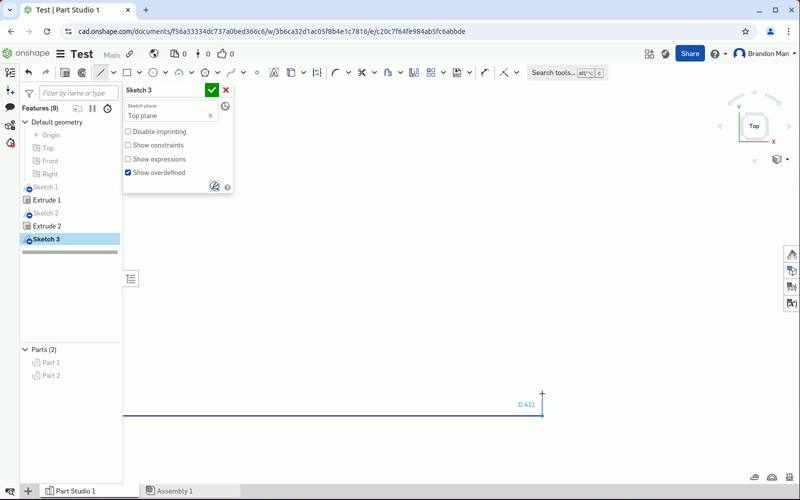
click(542, 393)
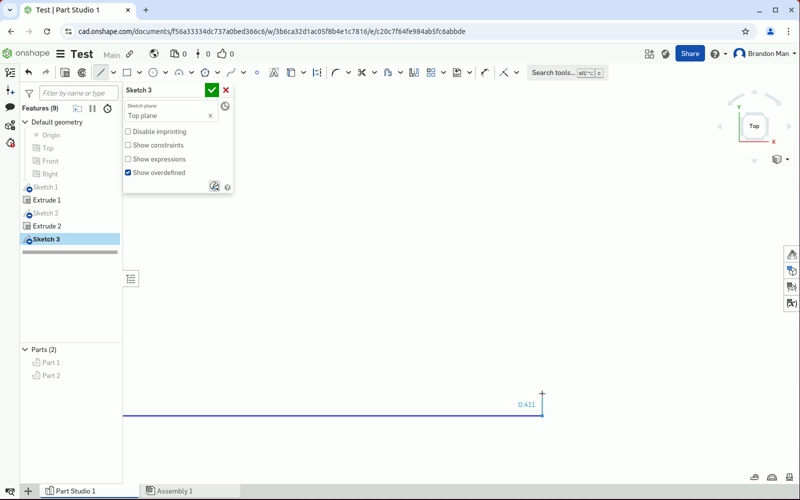
scroll(-6)
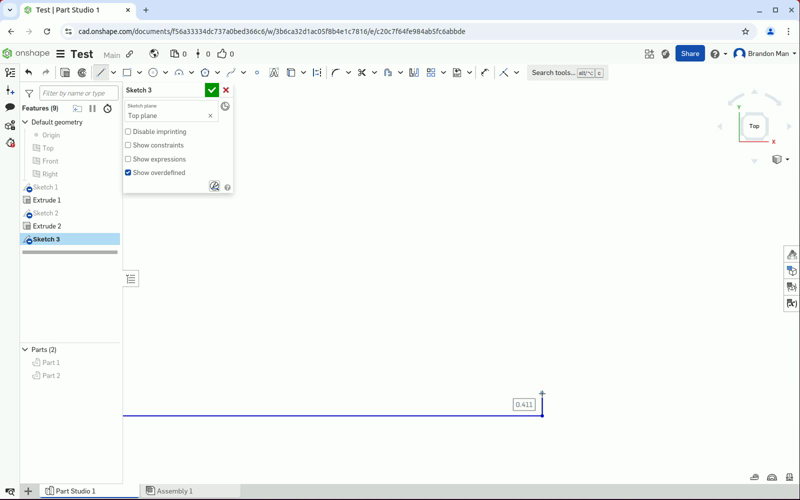
scroll(-6)
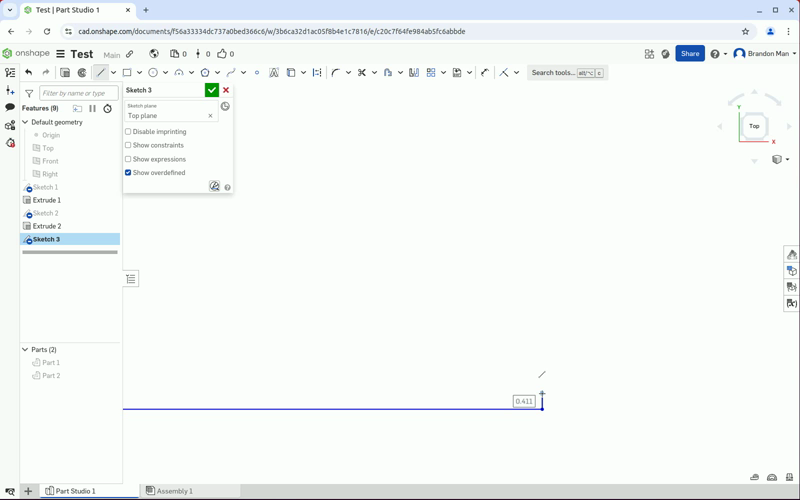
scroll(-6)
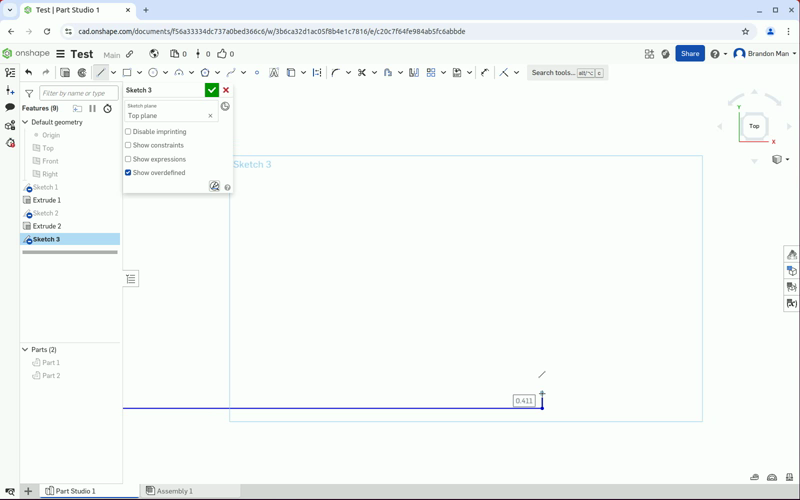
scroll(-6)
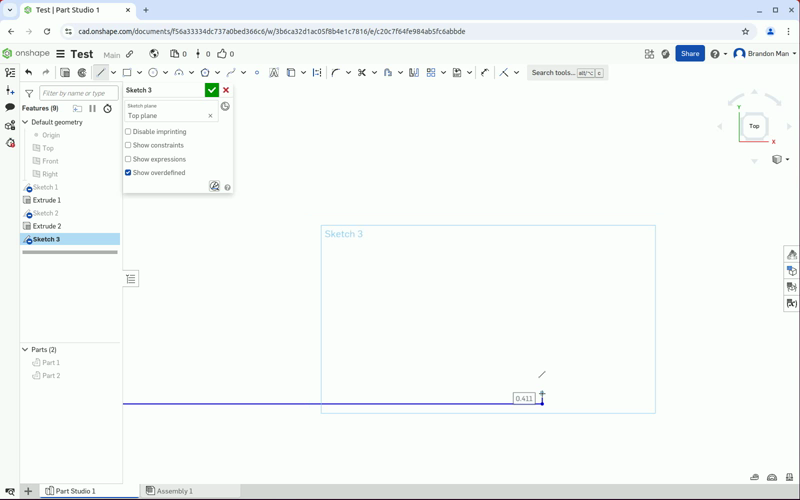
scroll(-6)
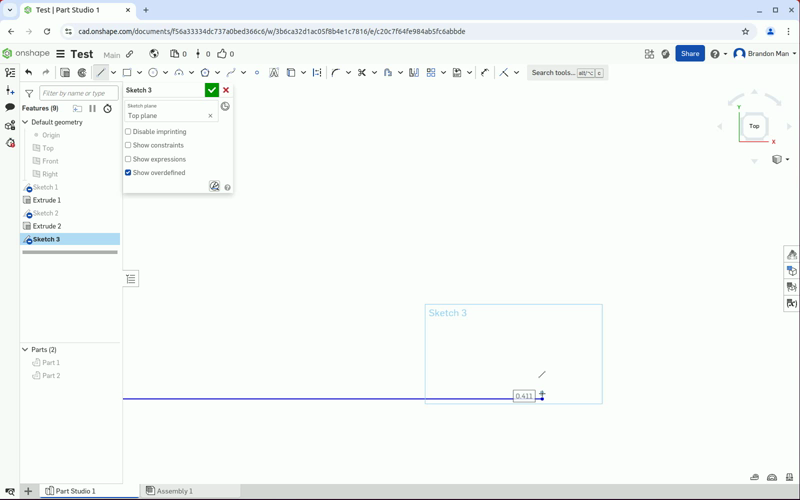
scroll(-6)
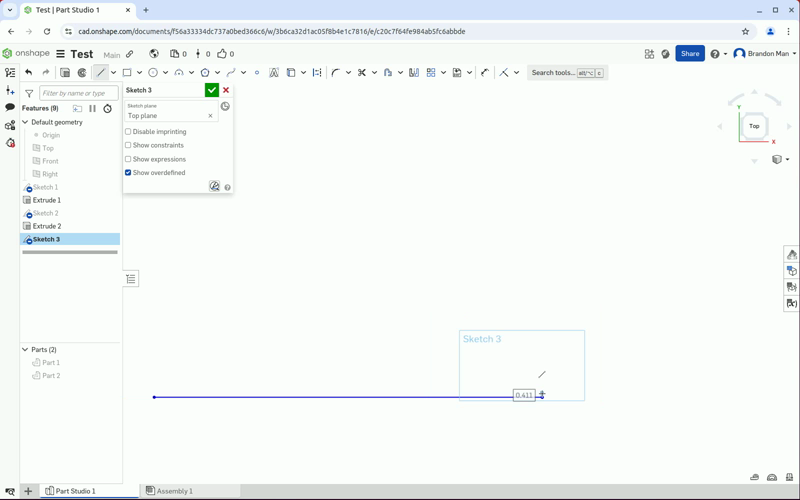
scroll(-6)
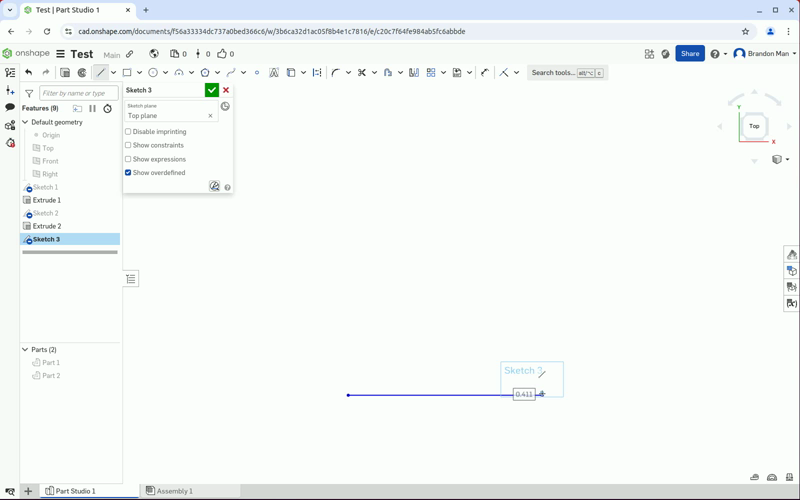
key_up(shift)
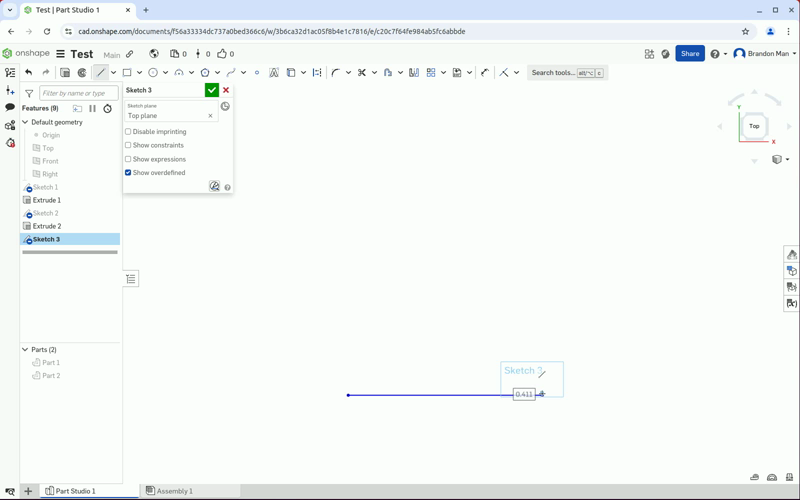
key_down(shift)
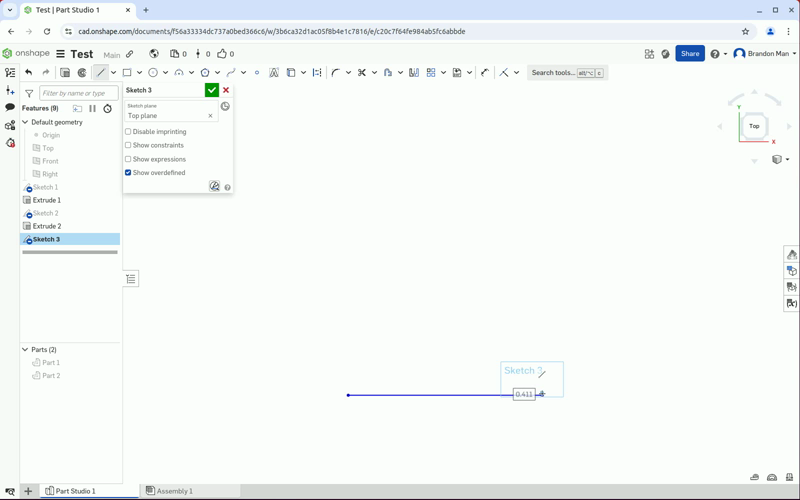
mouse_move(572, 393)
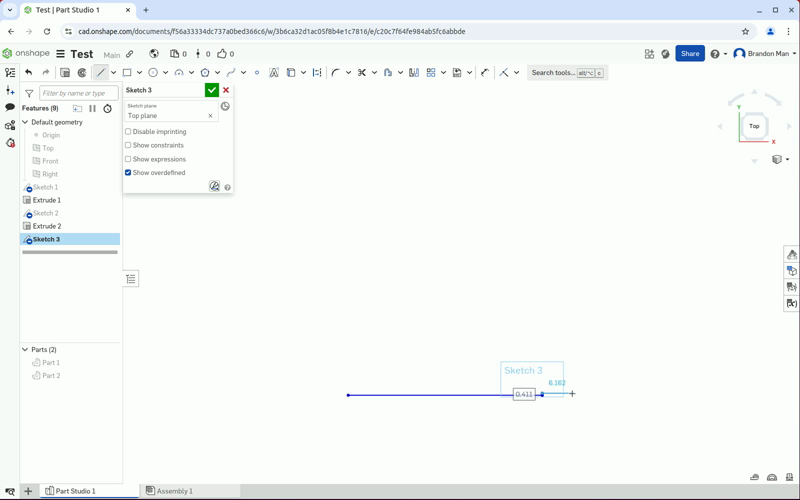
mouse_move(542, 354)
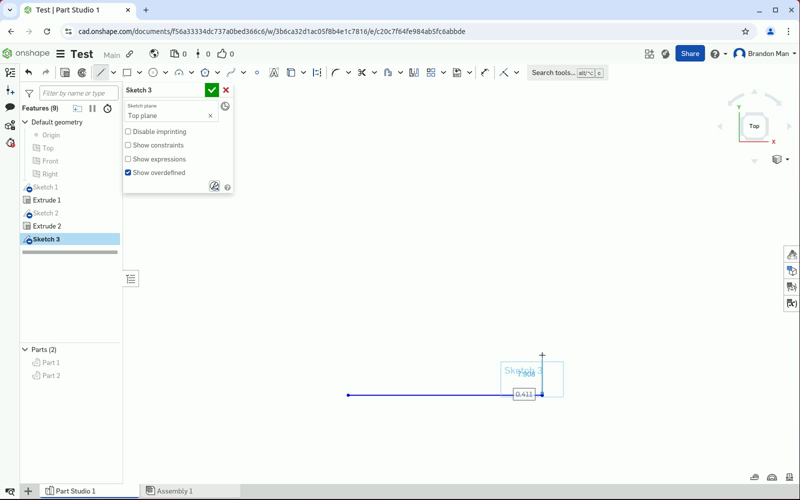
click(542, 354)
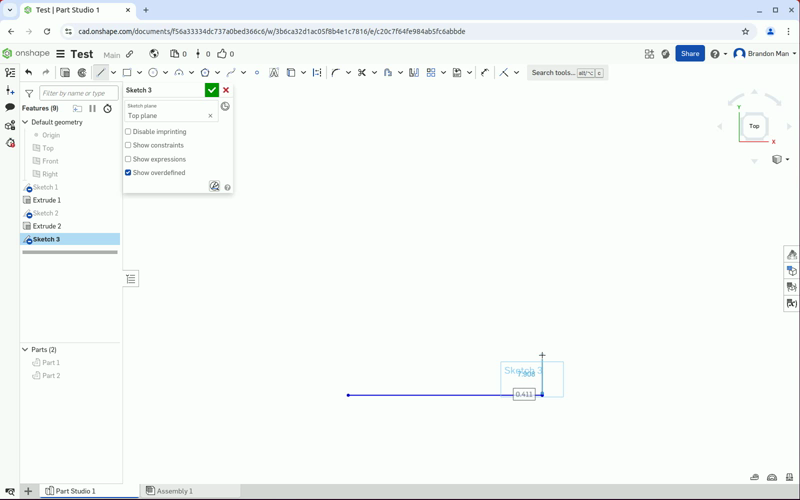
key_up(shift)
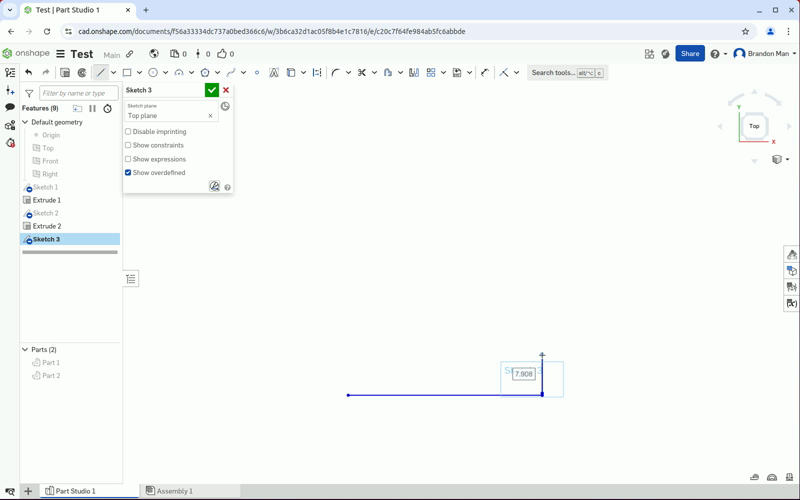
key_down(shift)
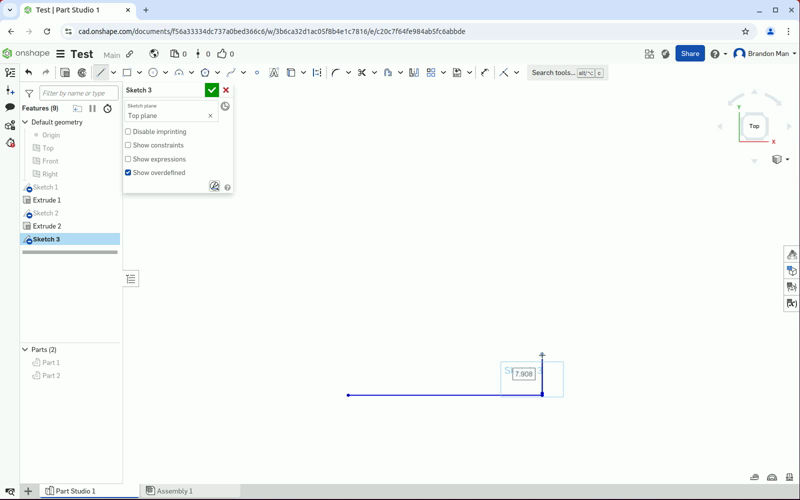
mouse_move(348, 354)
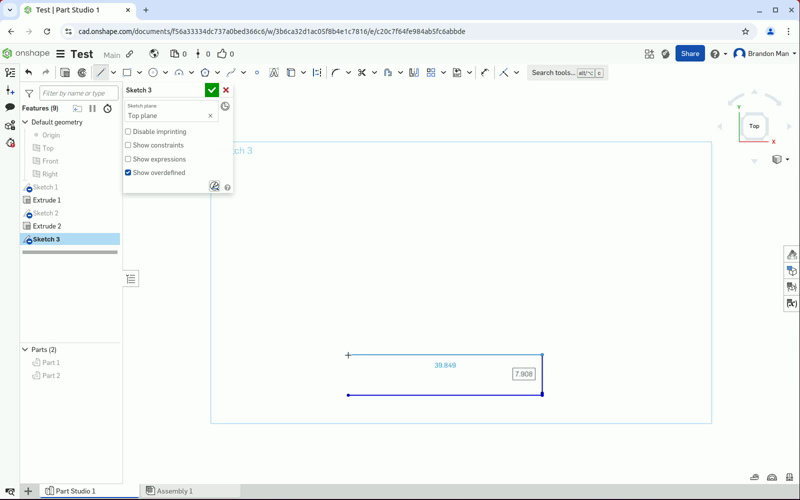
click(348, 354)
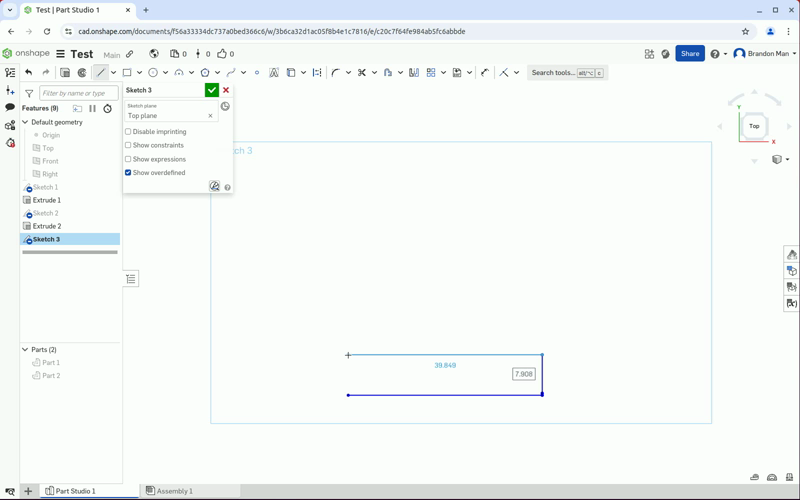
key_up(shift)
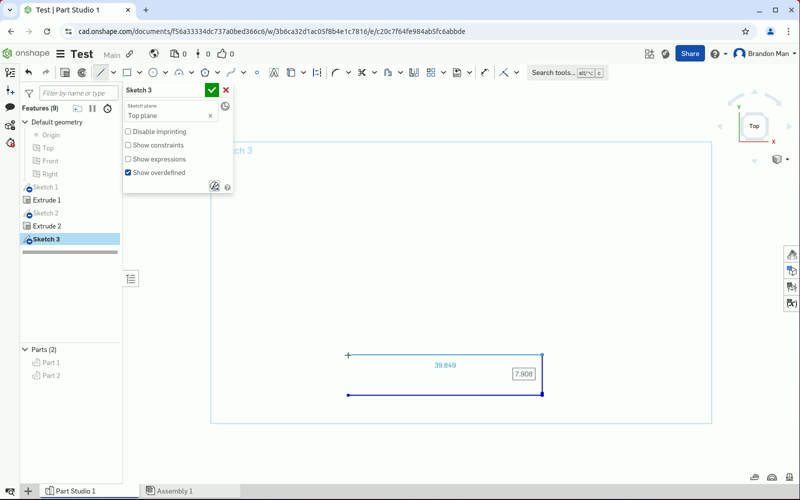
mouse_move(378, 354)
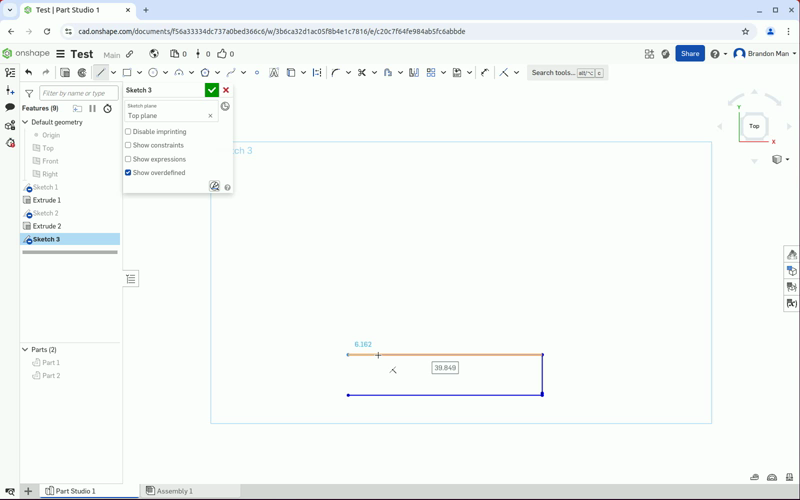
key_down(shift)
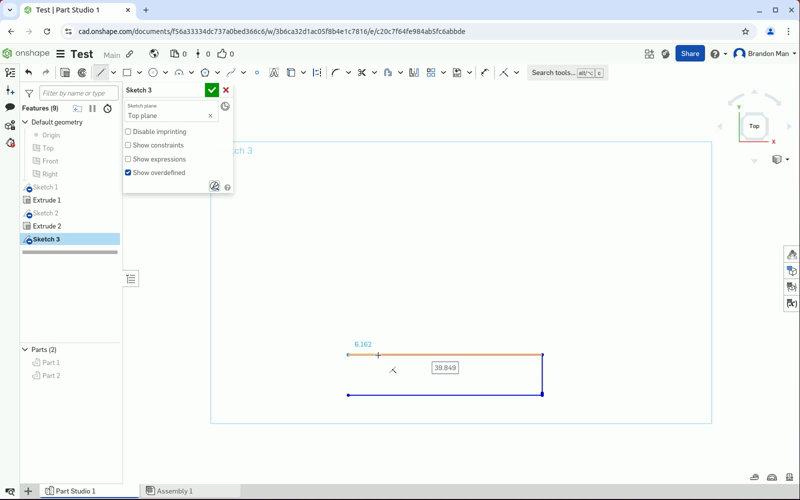
mouse_move(348, 395)
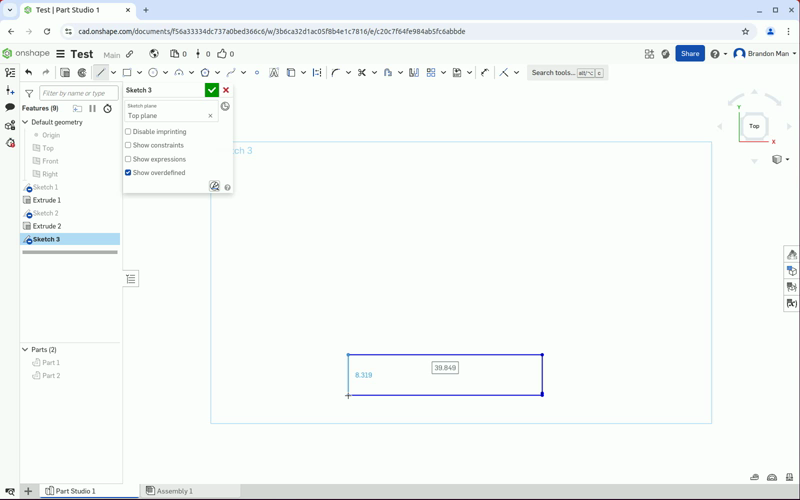
key_up(shift)
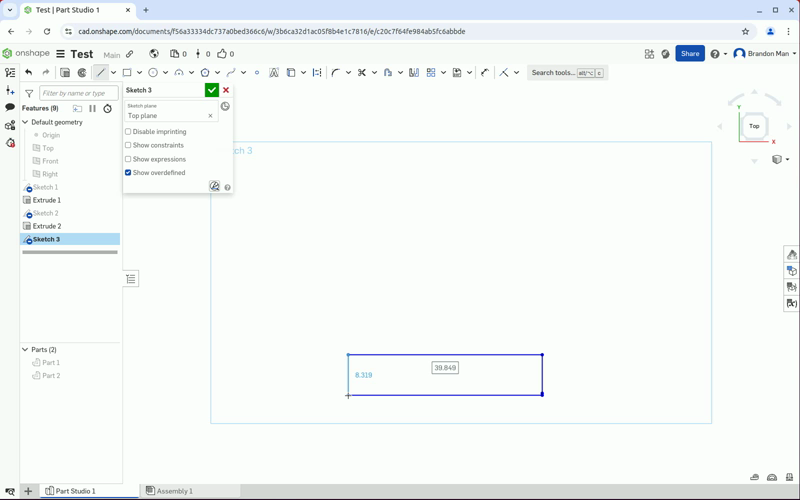
click(348, 395)
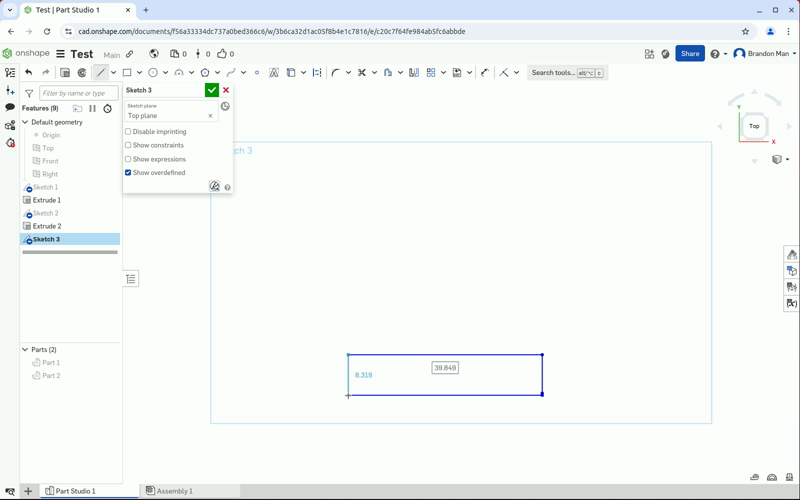
key(esc)
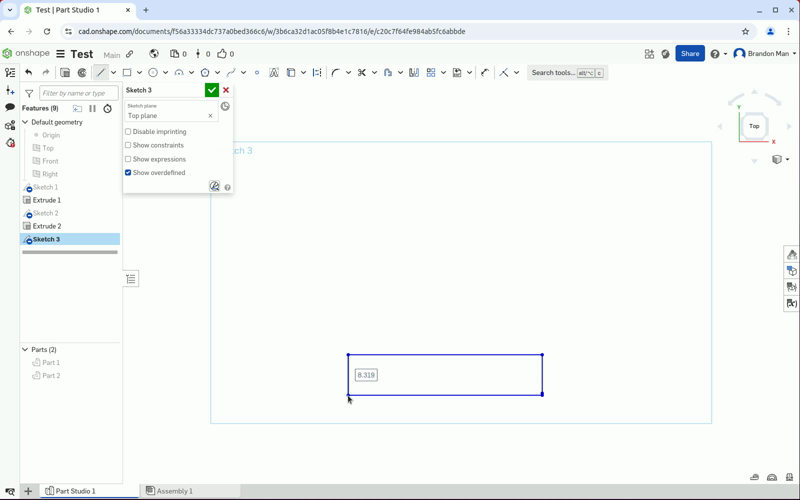
mouse_move(437, 378)
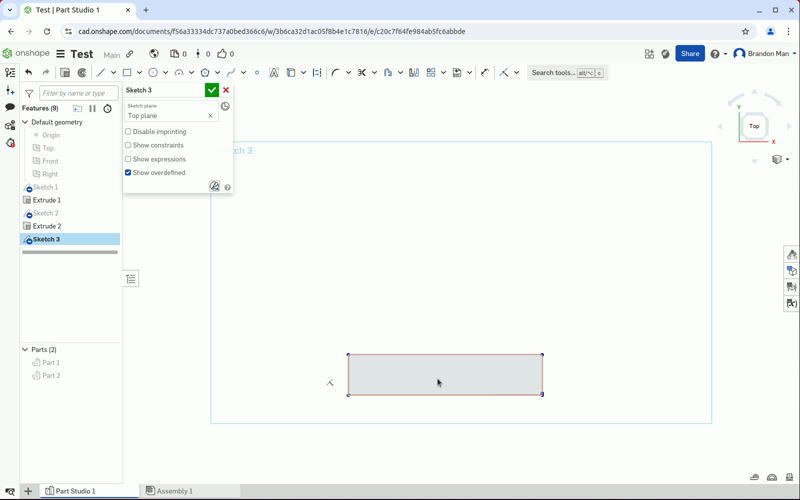
click(437, 378)
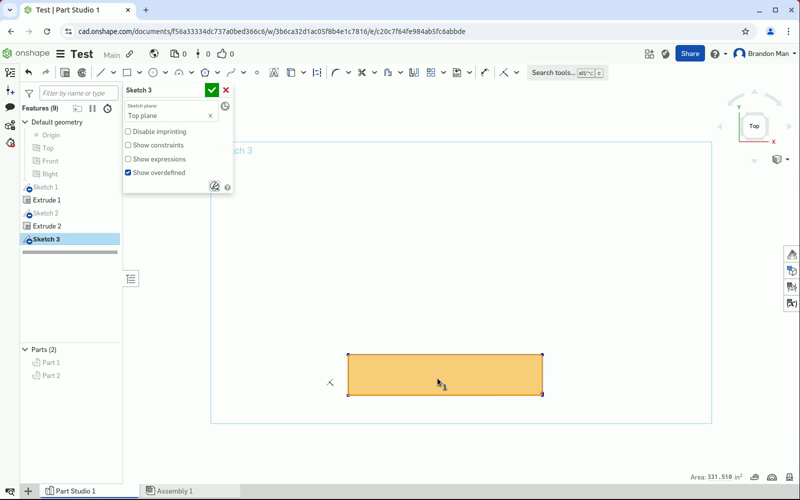
mouse_move(73, 352)
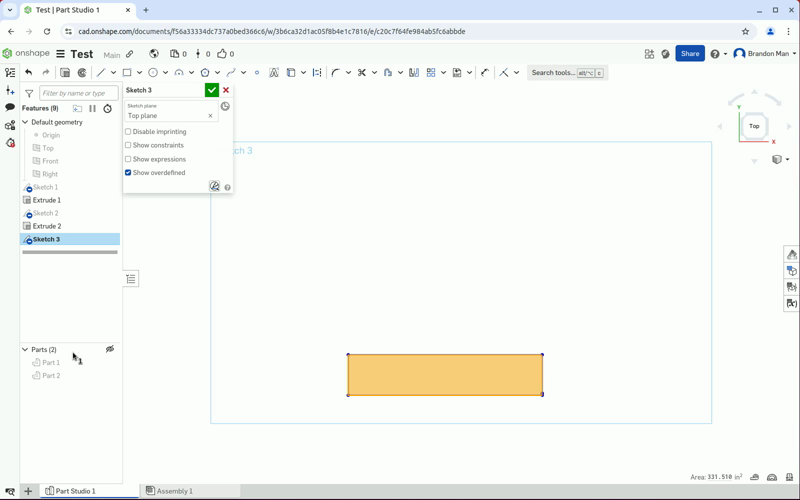
key(shift+y)
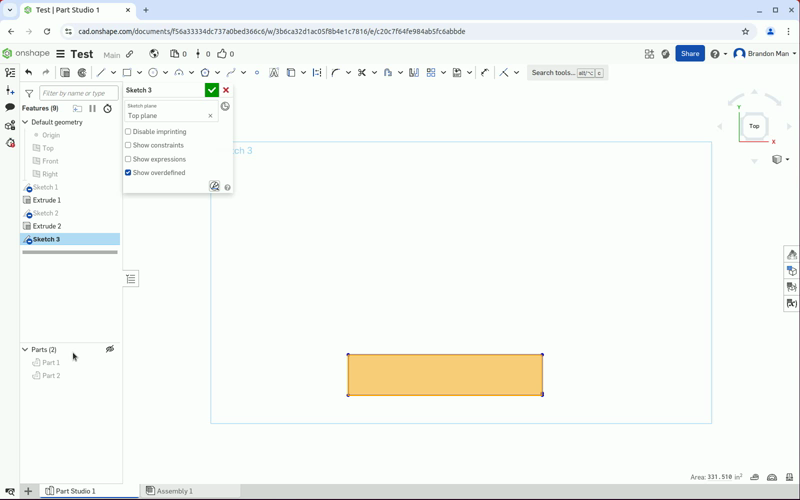
key(shift+e)
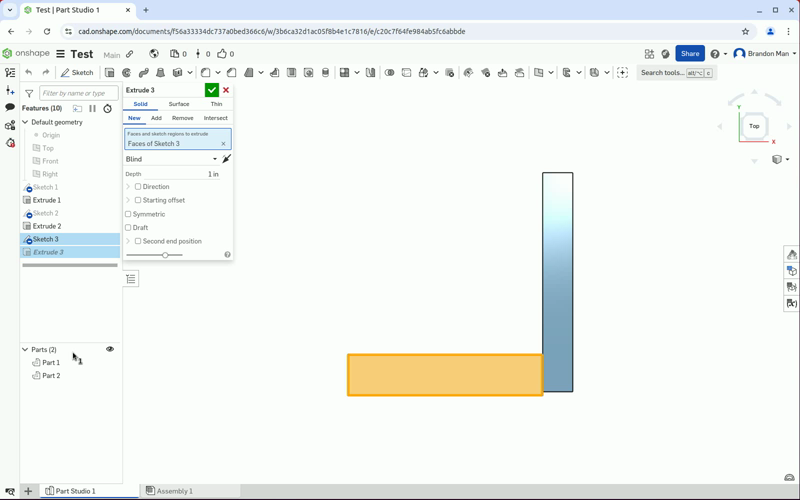
mouse_move(143, 106)
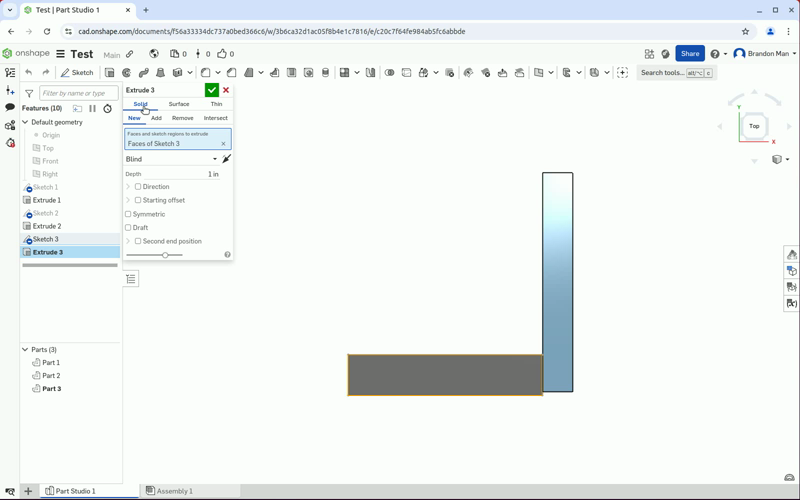
click(143, 106)
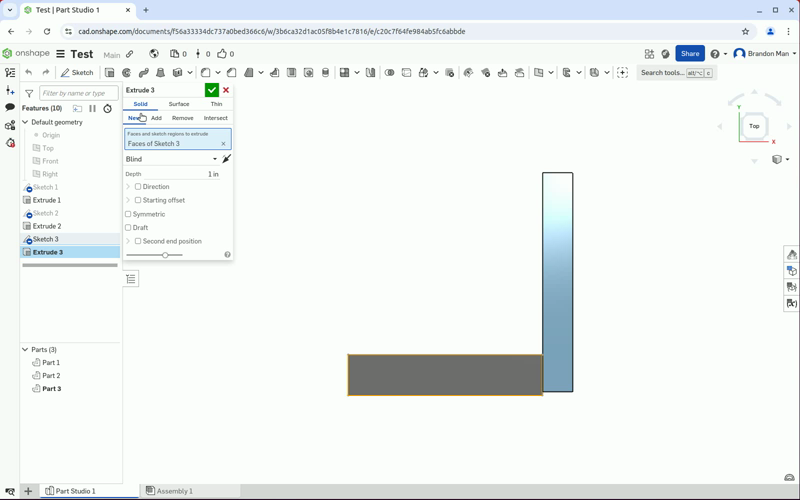
mouse_move(137, 120)
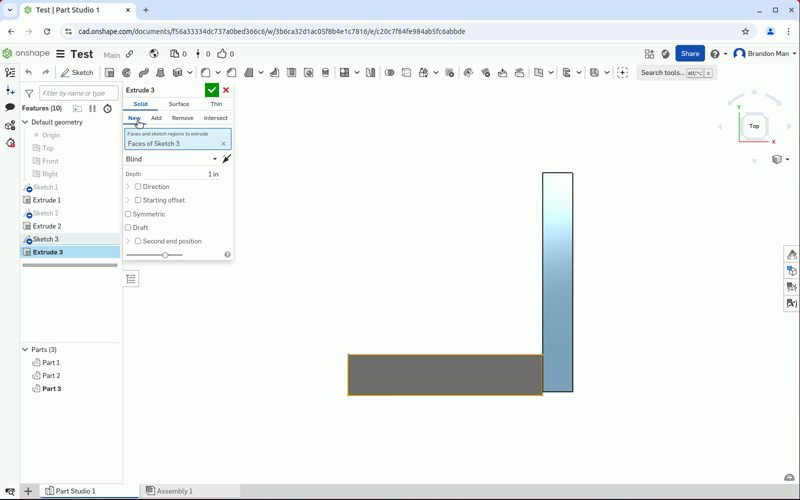
click(137, 120)
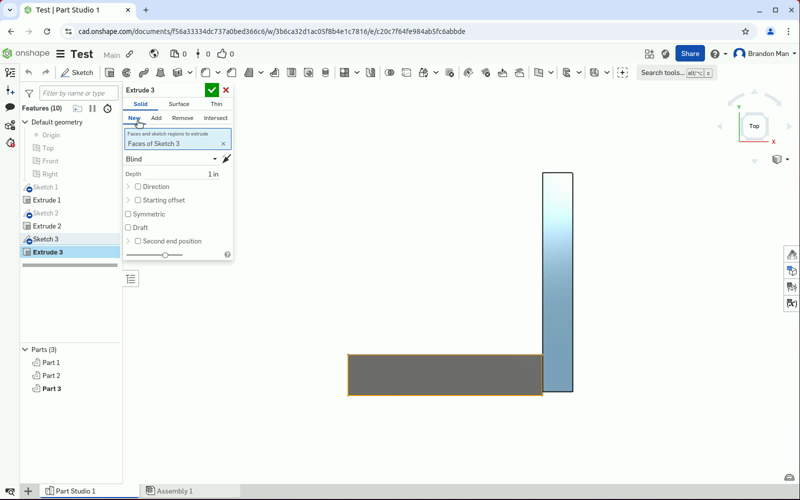
key(tab, 4)
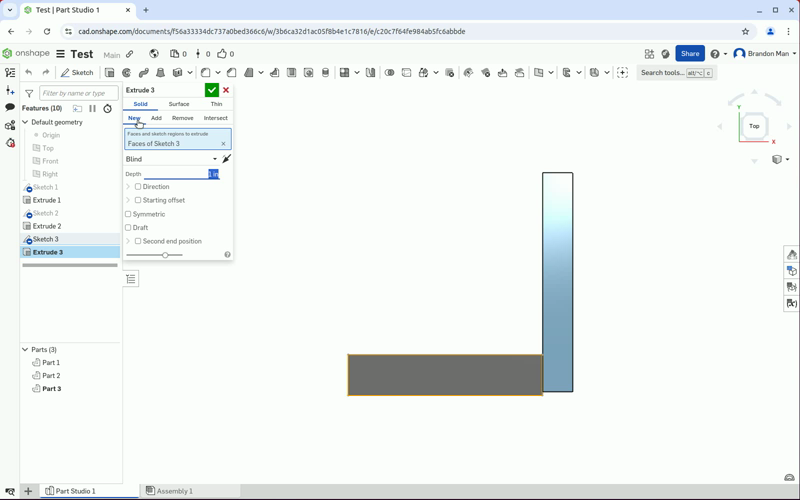
text(18.294)
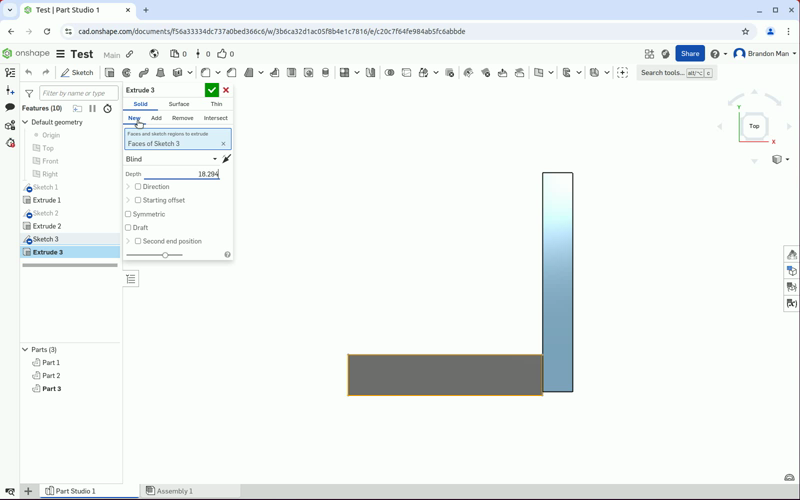
key(enter)
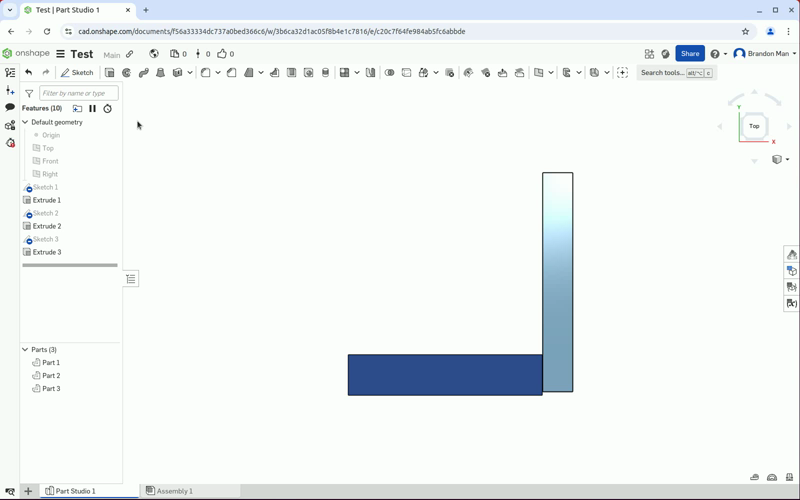
key(shift+h)
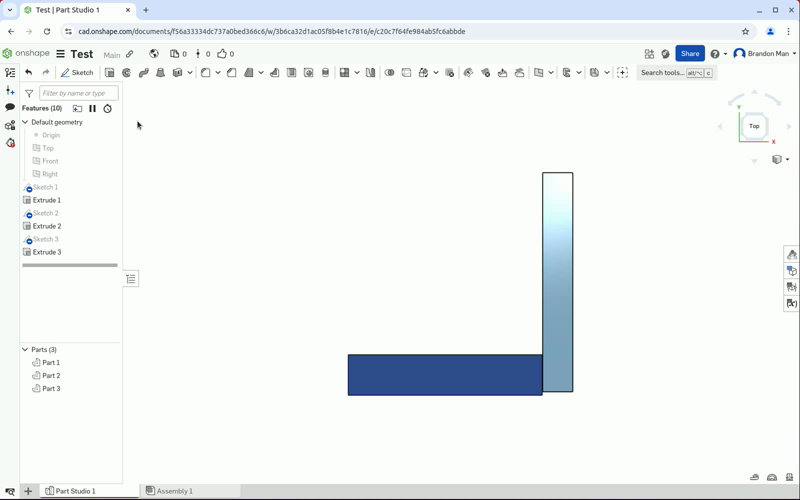
key(shift+h)
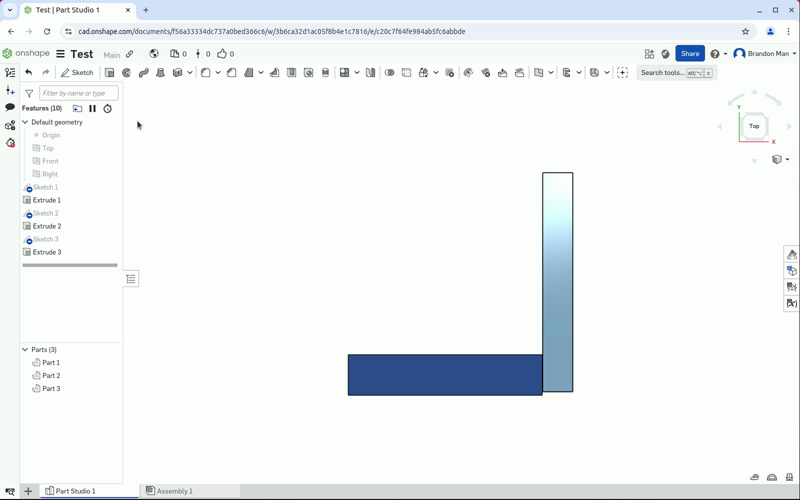
mouse_move(73, 189)
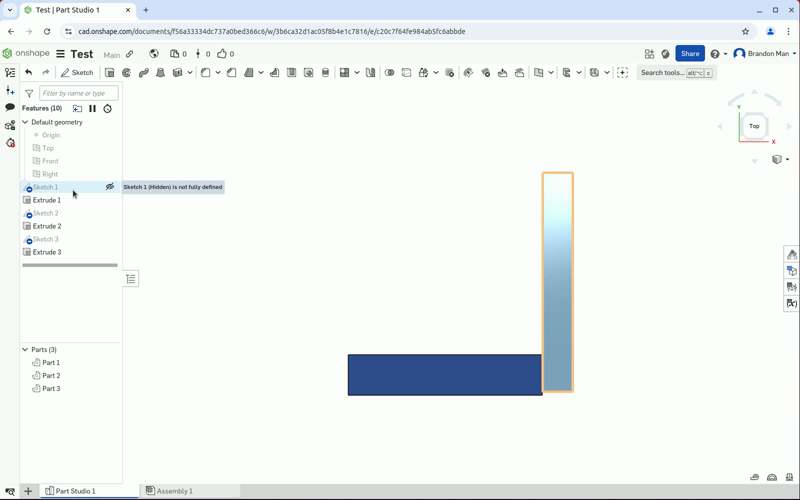
click(73, 189)
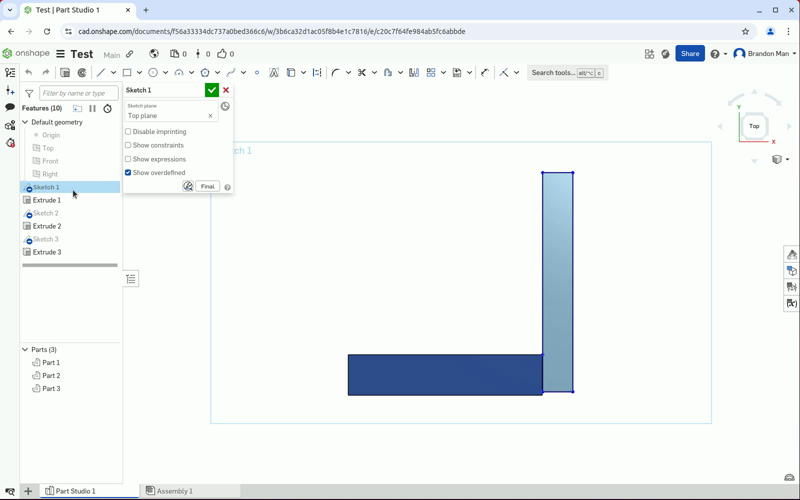
mouse_move(229, 92)
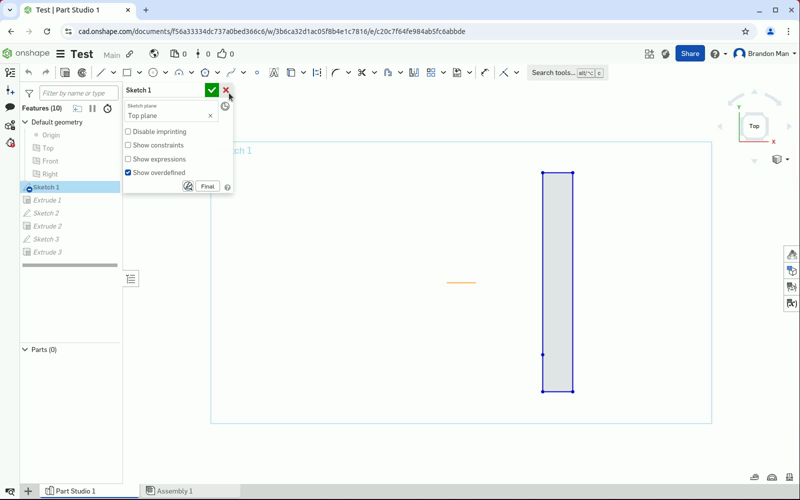
click(229, 92)
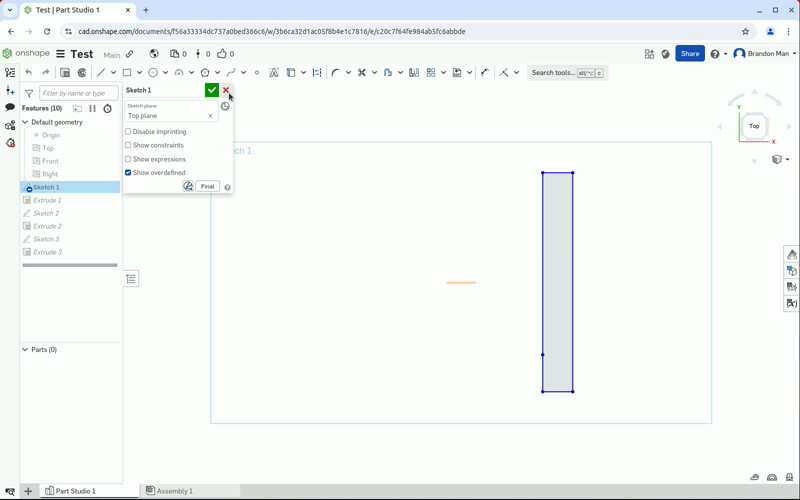
key(shift+s)
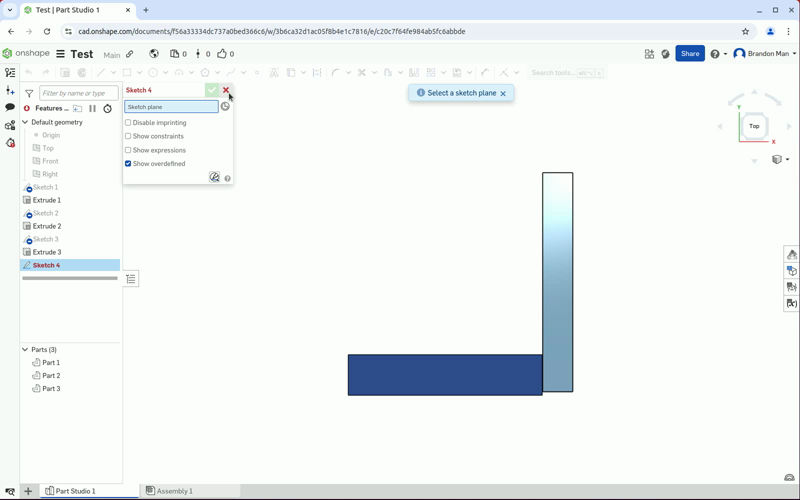
mouse_move(73, 150)
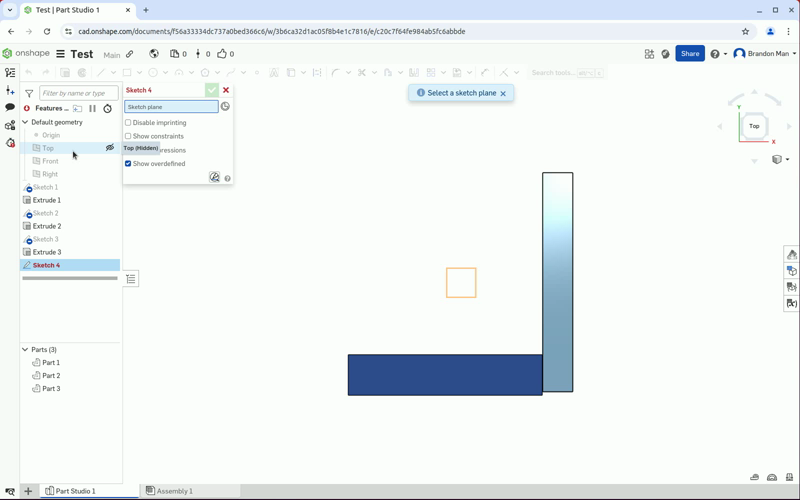
click(73, 150)
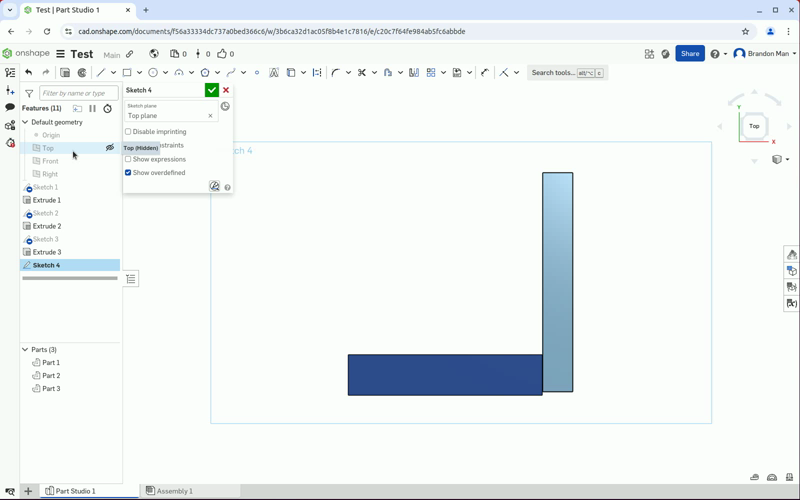
mouse_move(73, 352)
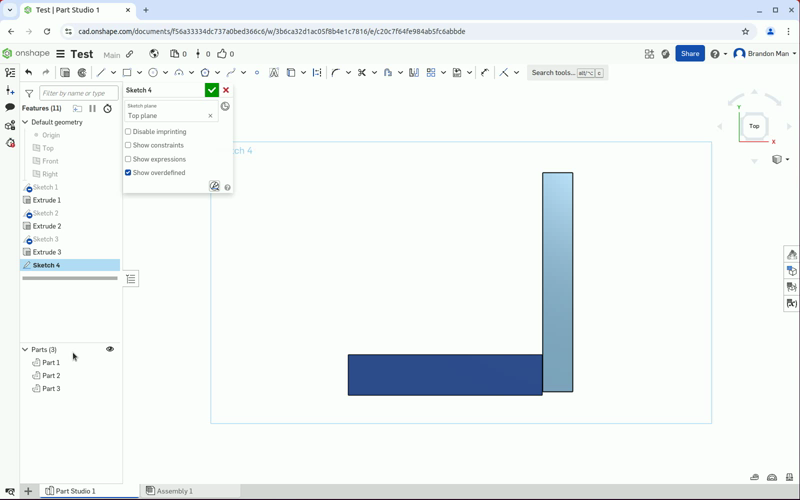
key(y)
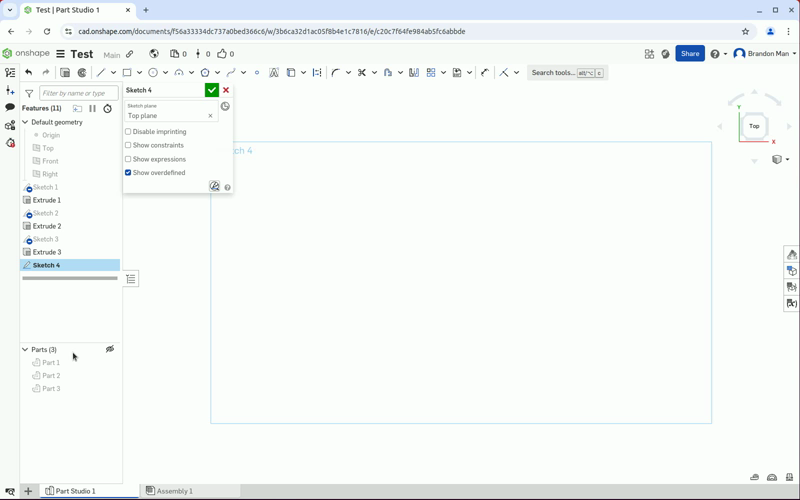
key(l)
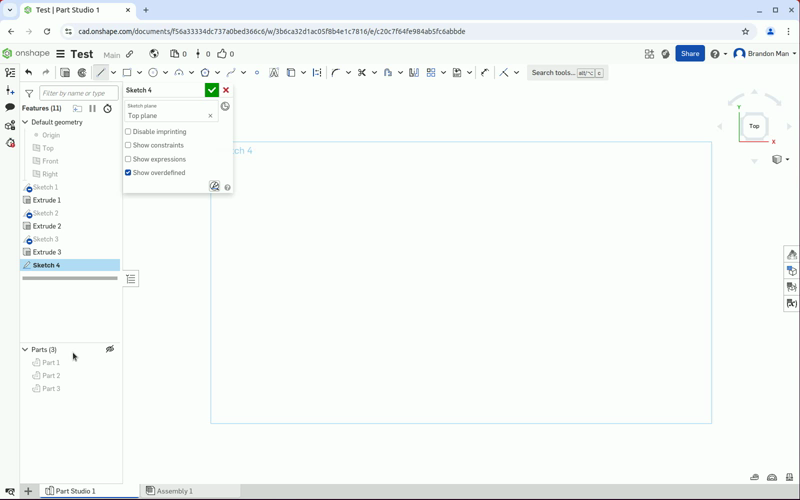
key_down(shift)
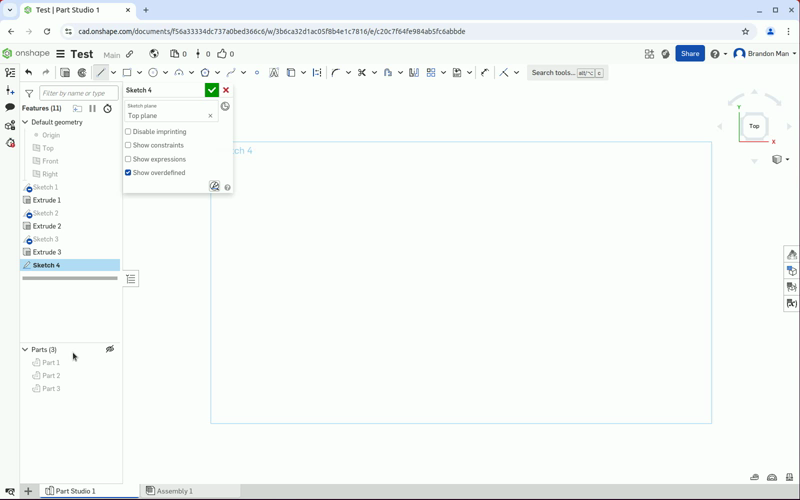
mouse_move(460, 386)
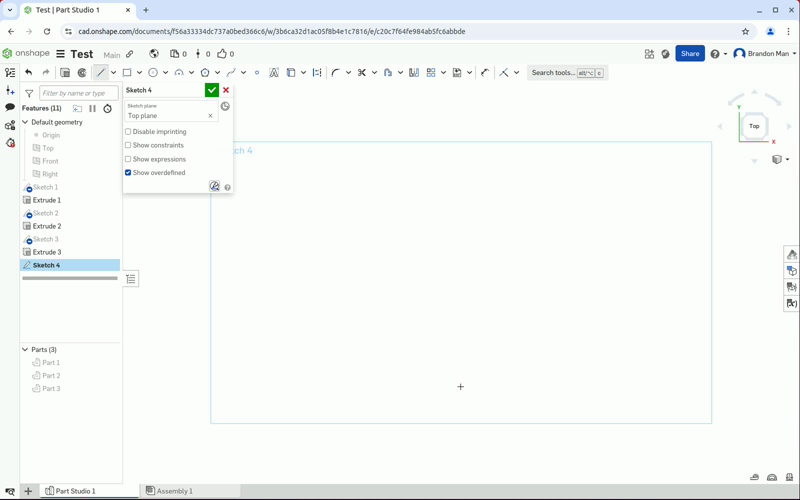
click(460, 386)
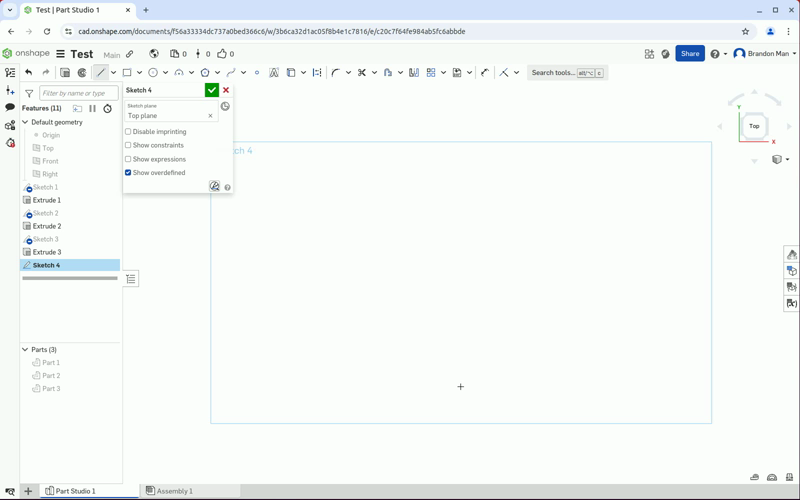
key_up(shift)
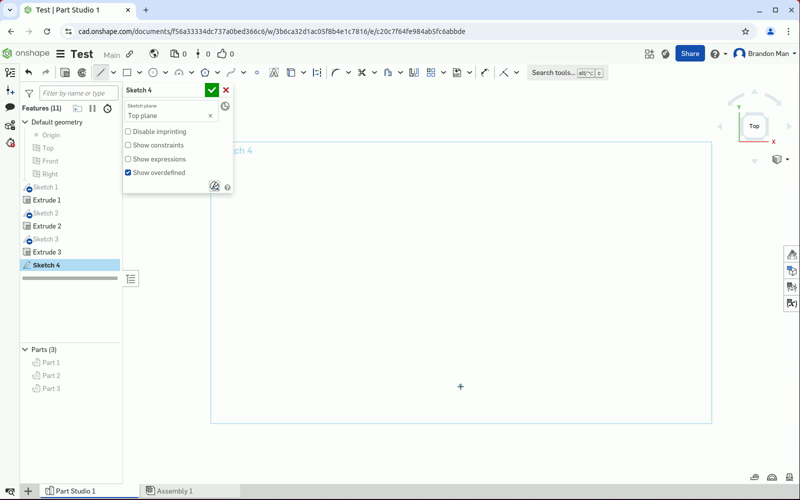
key_down(shift)
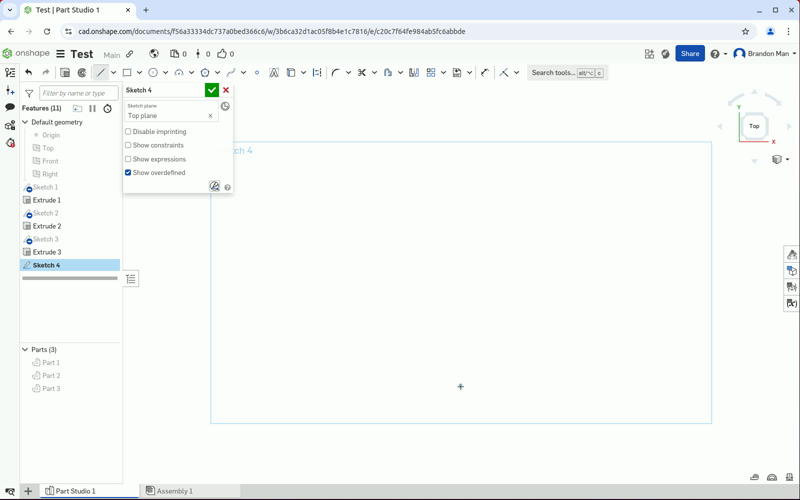
mouse_move(561, 386)
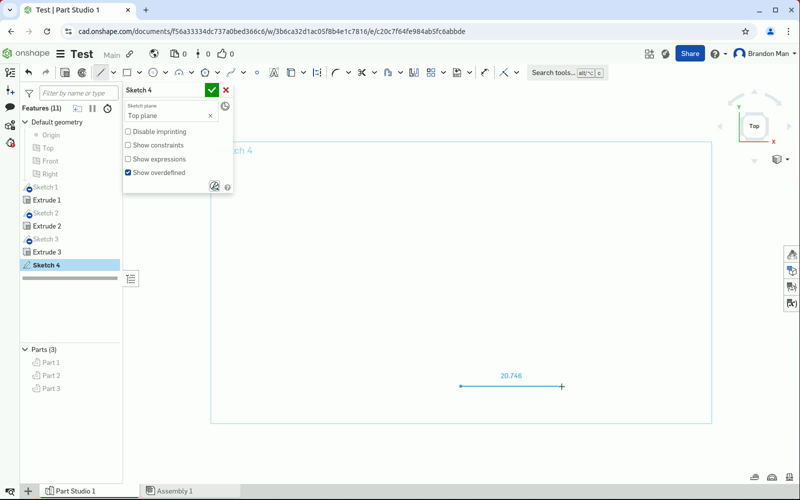
click(561, 386)
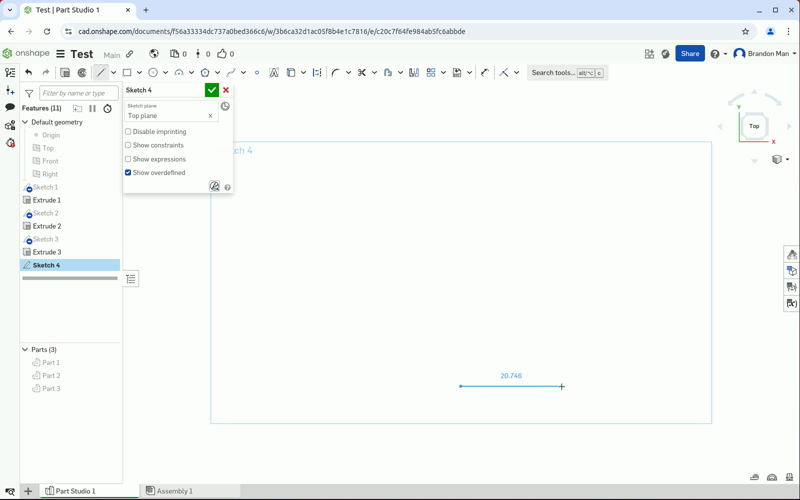
key_up(shift)
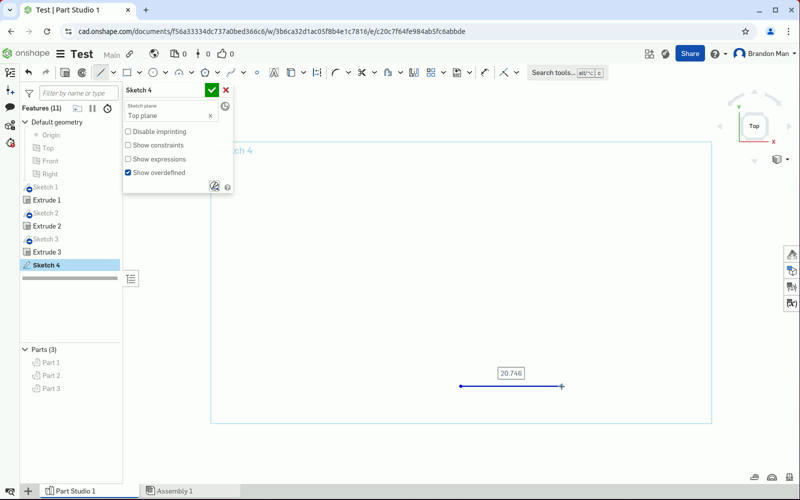
key_down(shift)
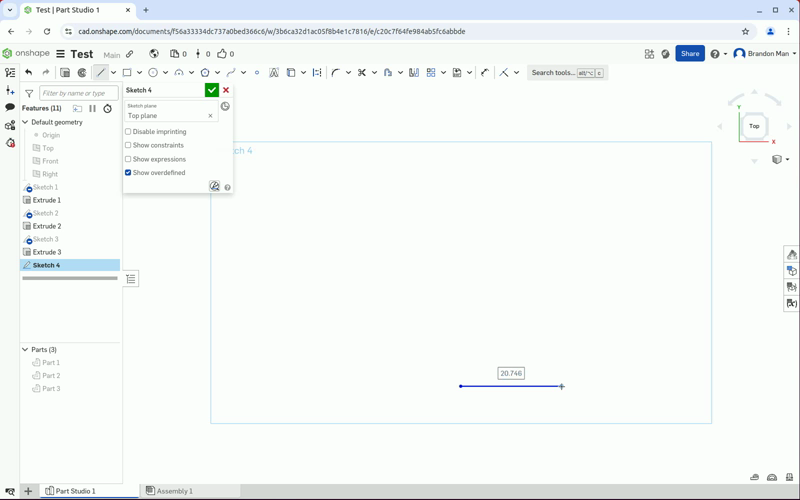
mouse_move(561, 282)
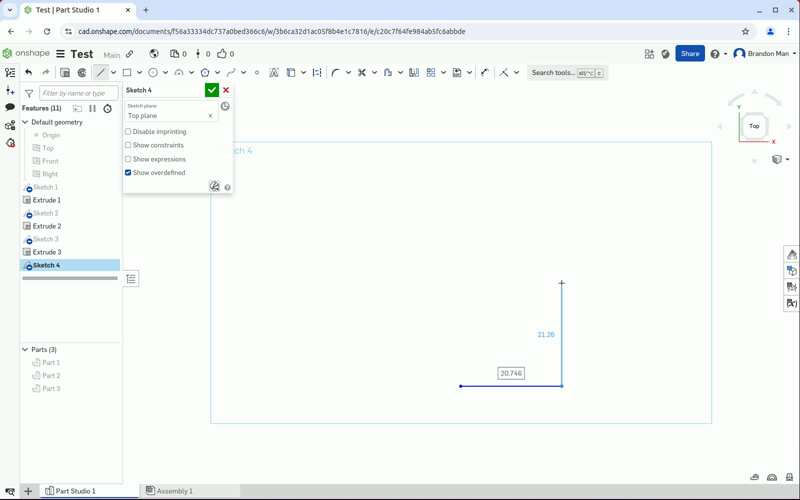
click(561, 282)
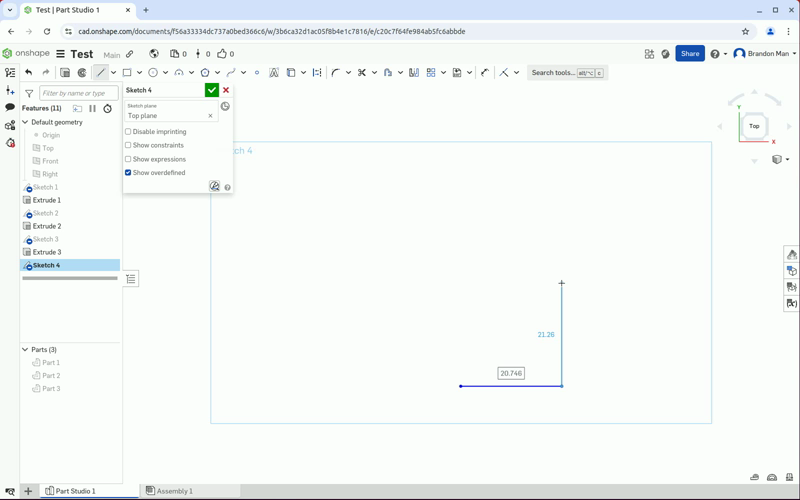
key_up(shift)
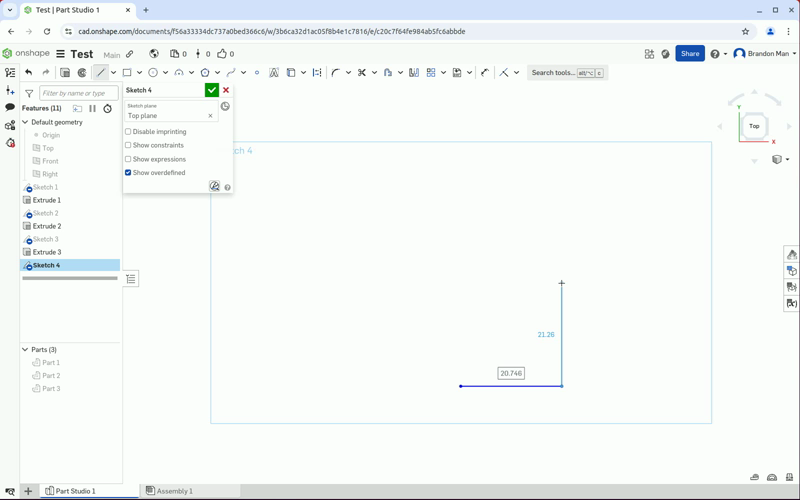
key_down(shift)
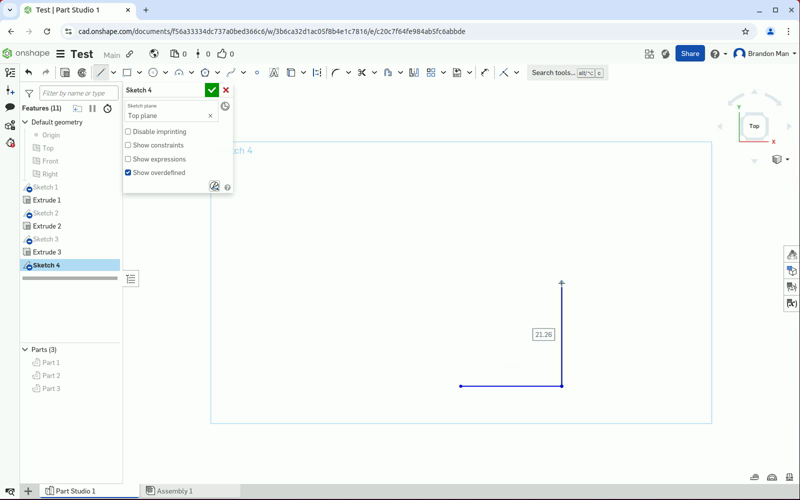
mouse_move(460, 282)
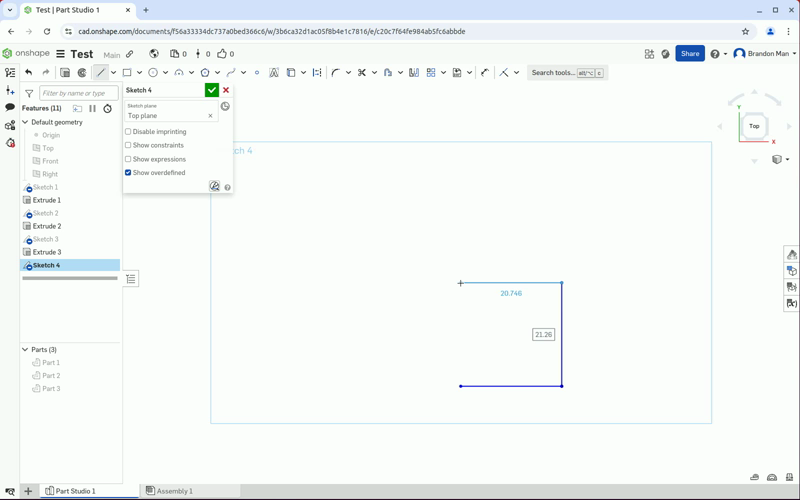
click(460, 282)
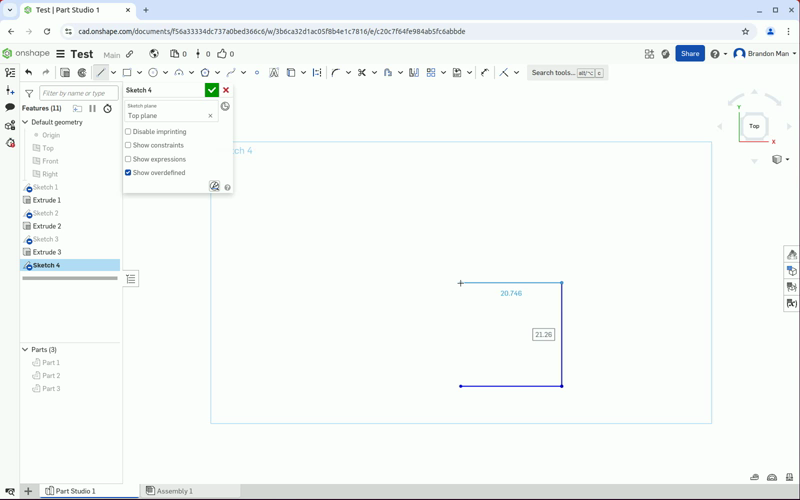
key_up(shift)
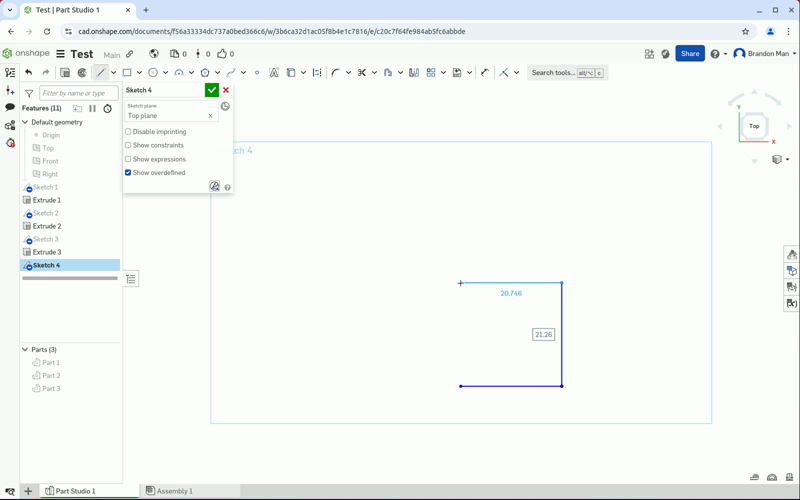
key_down(shift)
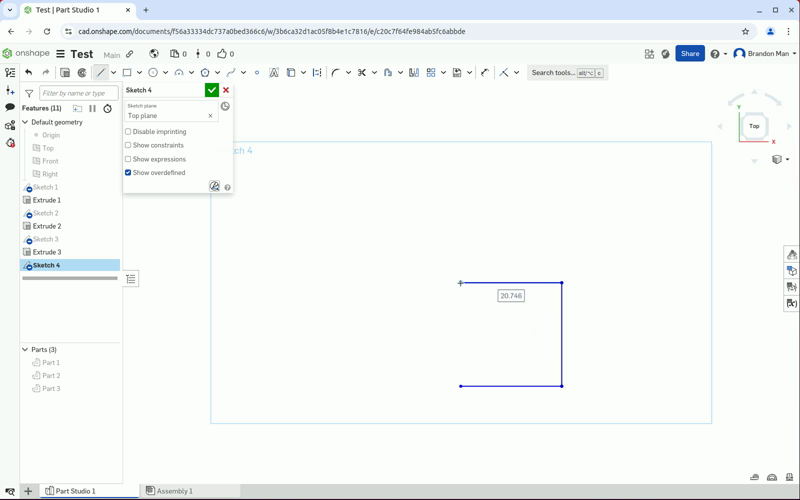
mouse_move(460, 386)
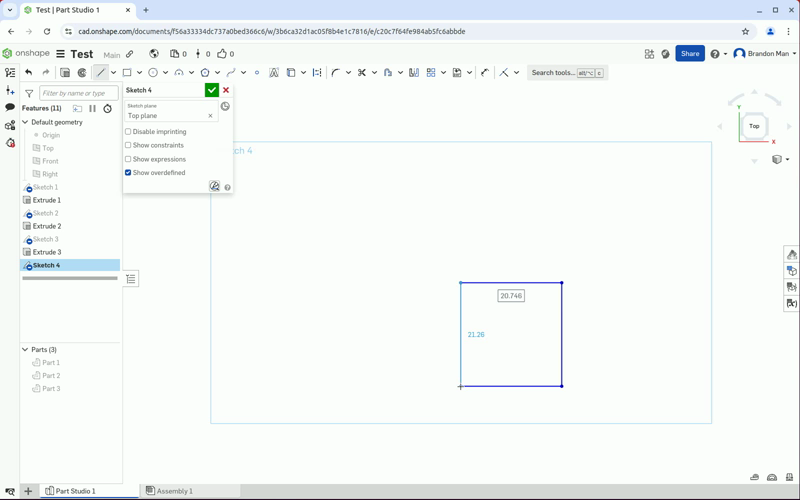
key_up(shift)
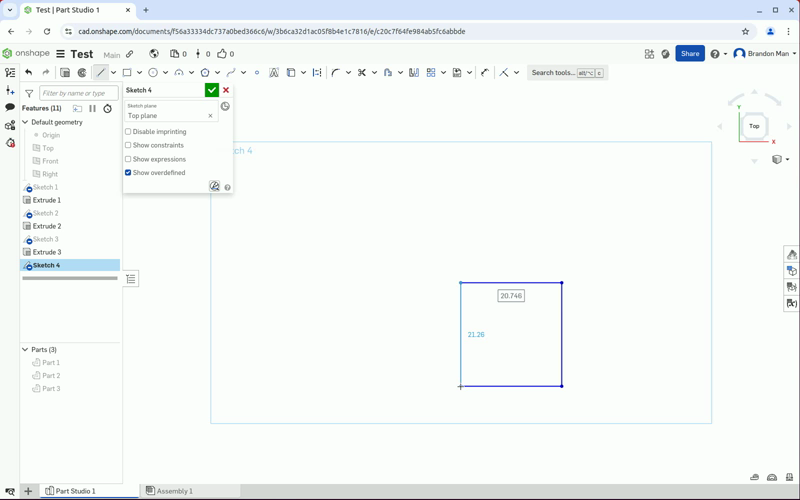
click(460, 386)
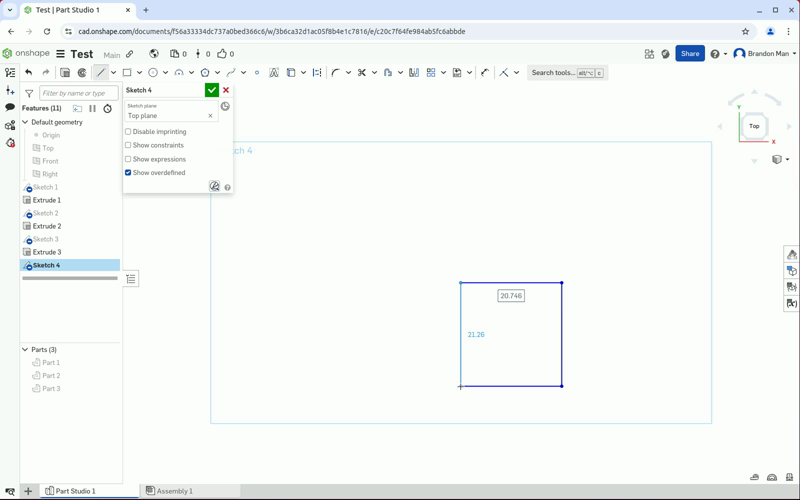
key(esc)
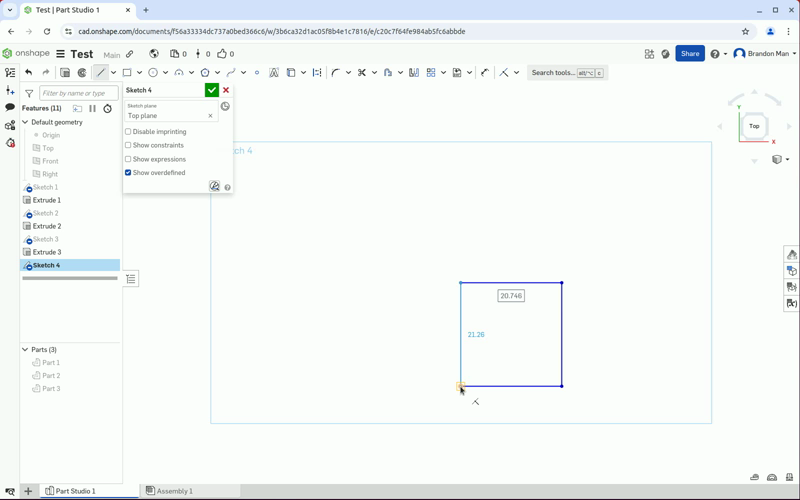
mouse_move(548, 354)
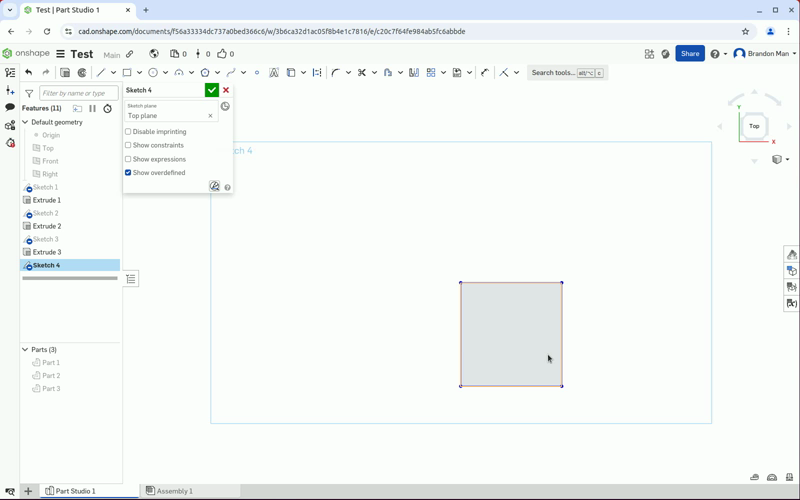
click(548, 354)
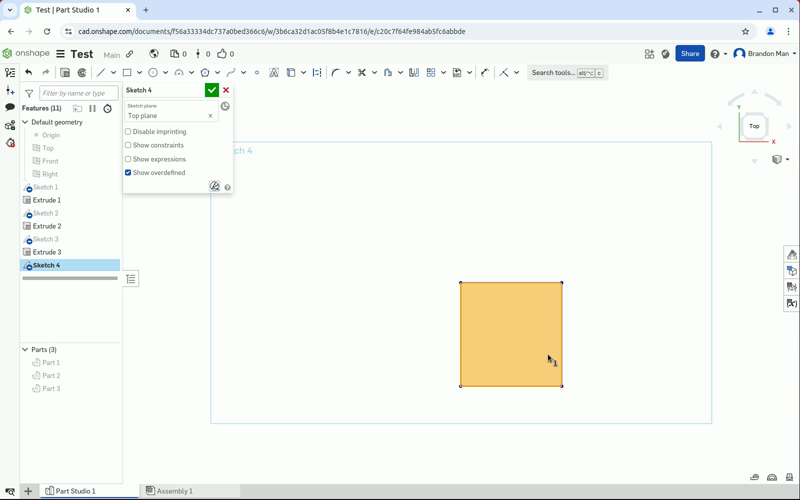
mouse_move(73, 352)
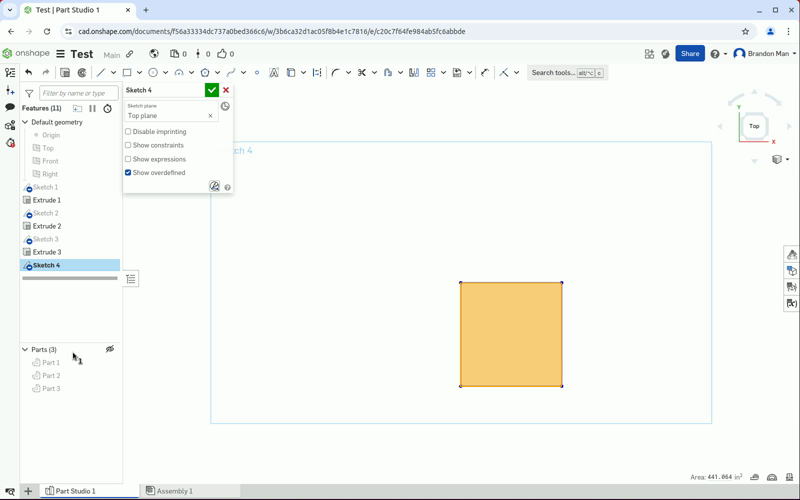
key(shift+y)
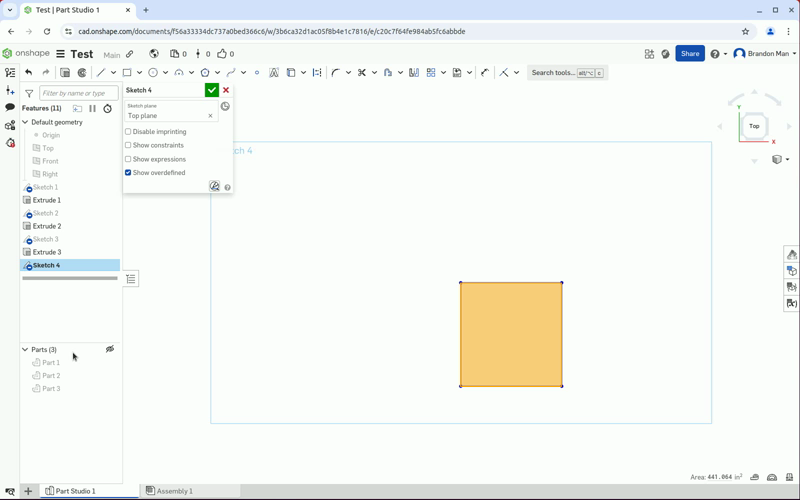
key(shift+e)
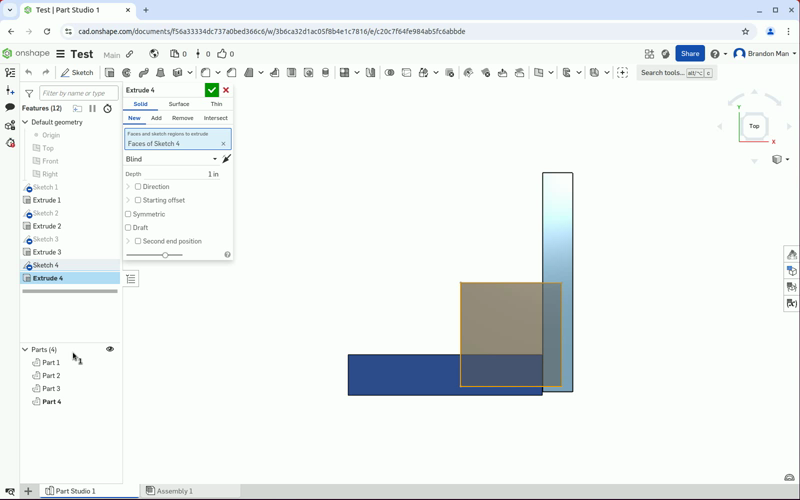
mouse_move(143, 106)
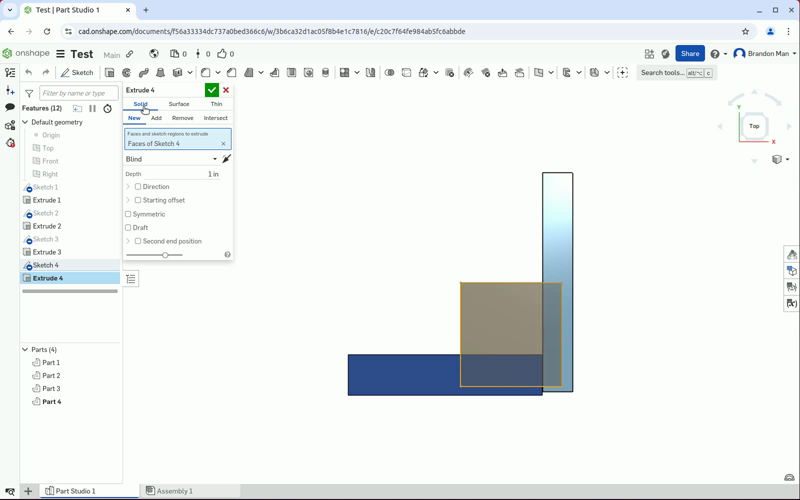
click(143, 106)
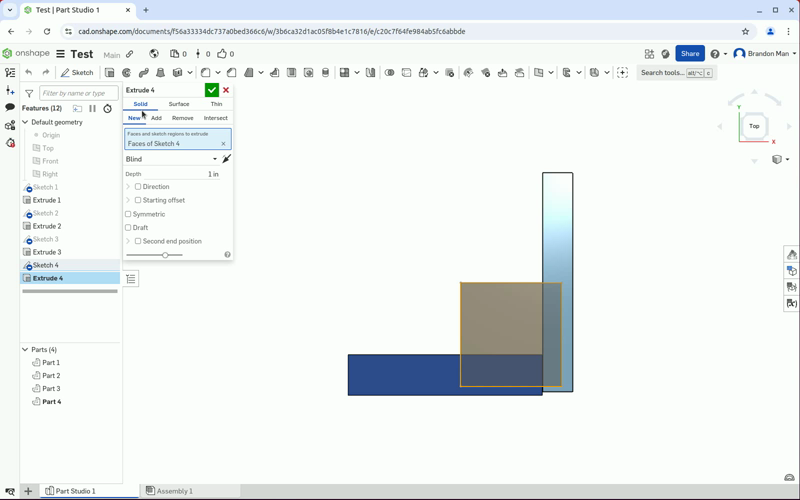
mouse_move(137, 120)
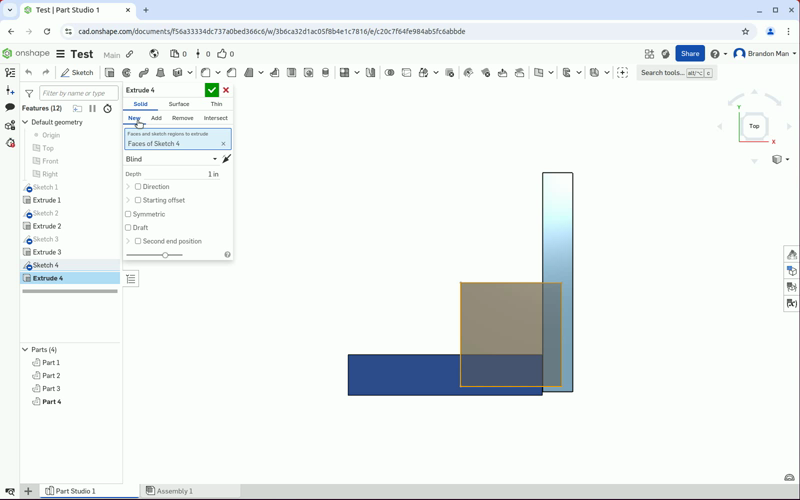
click(137, 120)
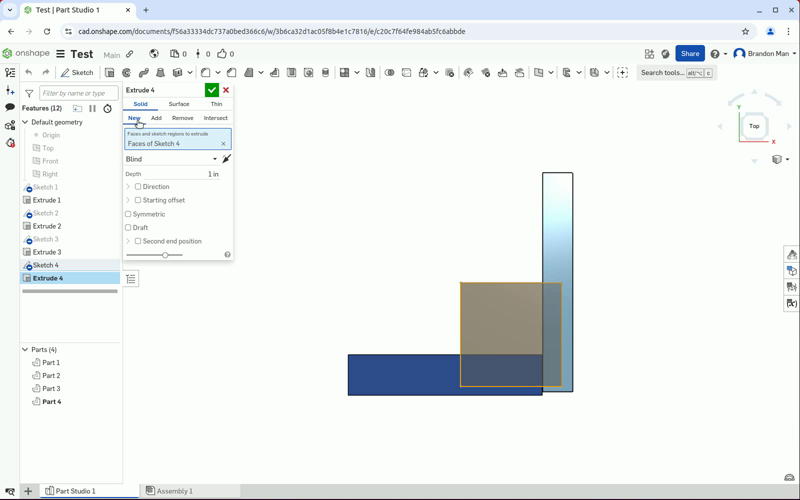
key(tab, 4)
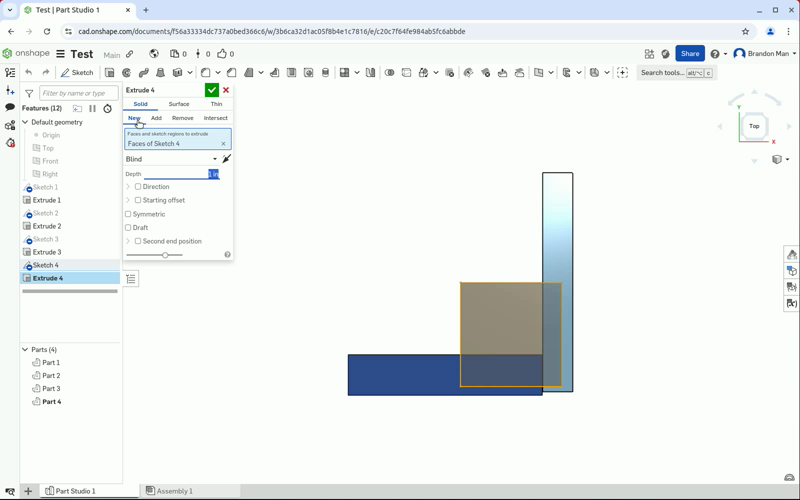
text(-3.129)
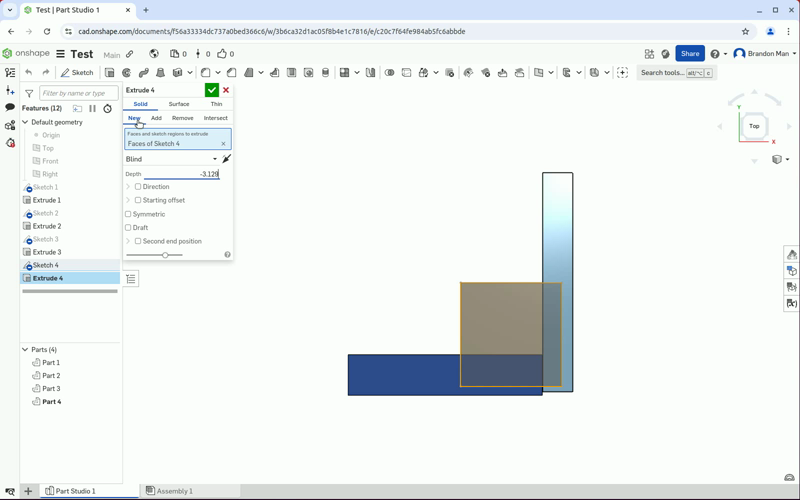
key(enter)
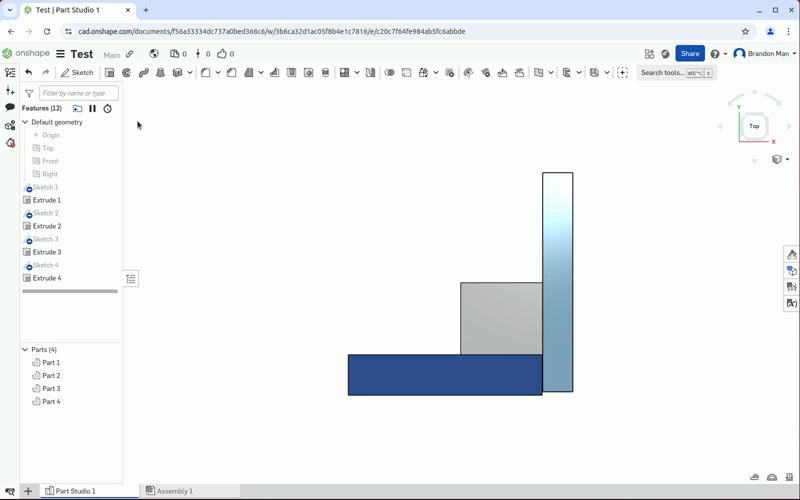
key(shift+h)
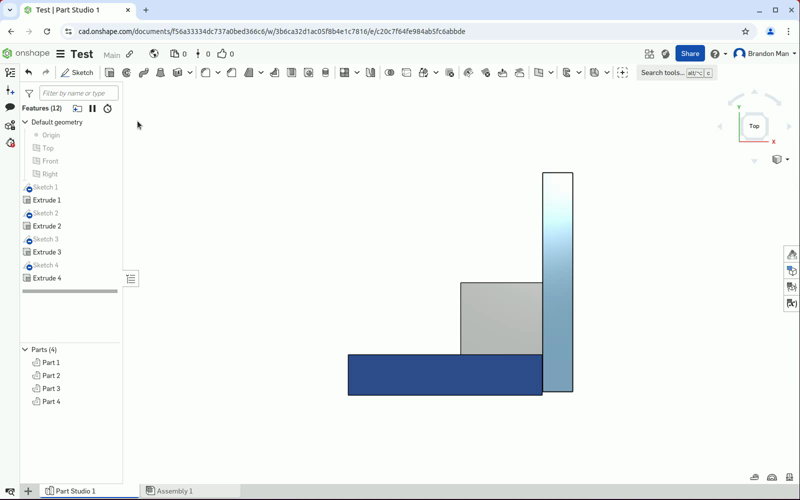
key(shift+h)
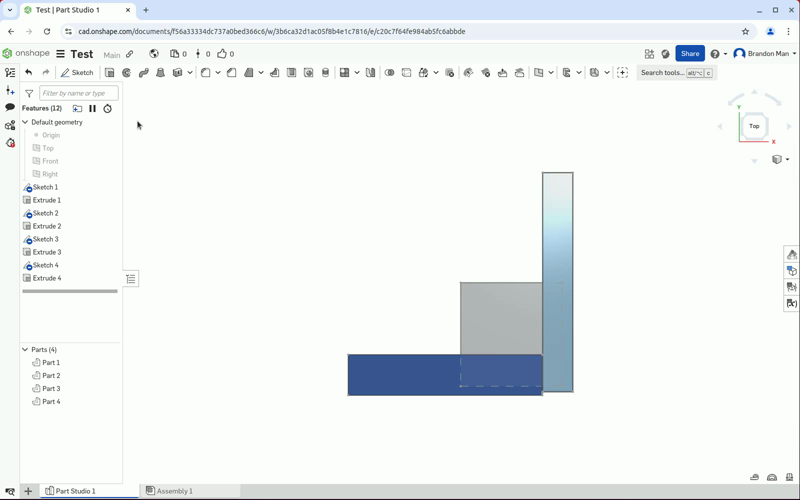
key(shift+7)
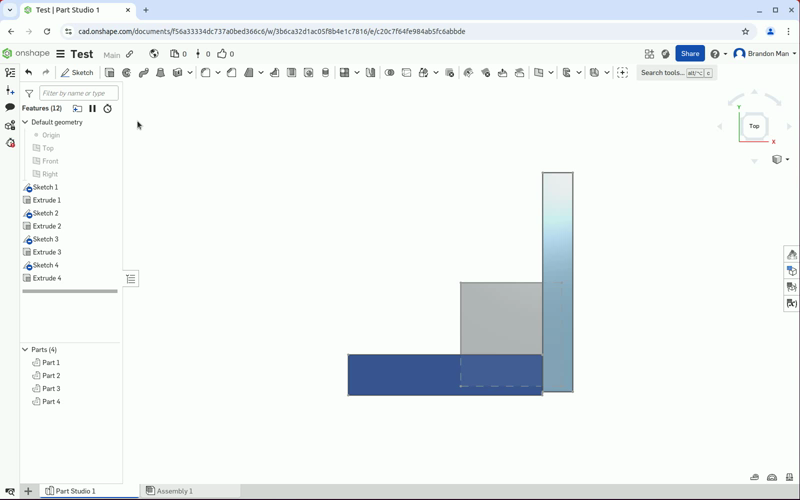
key(up, 3)
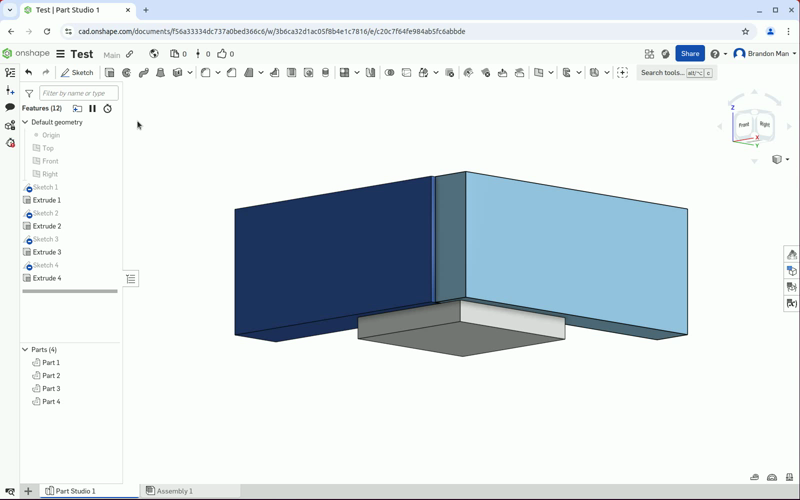
key(left, 3)
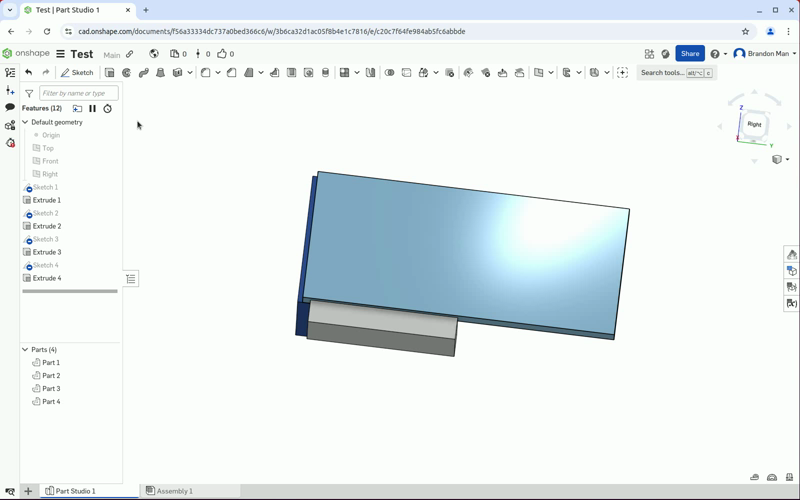
key(right, 3)
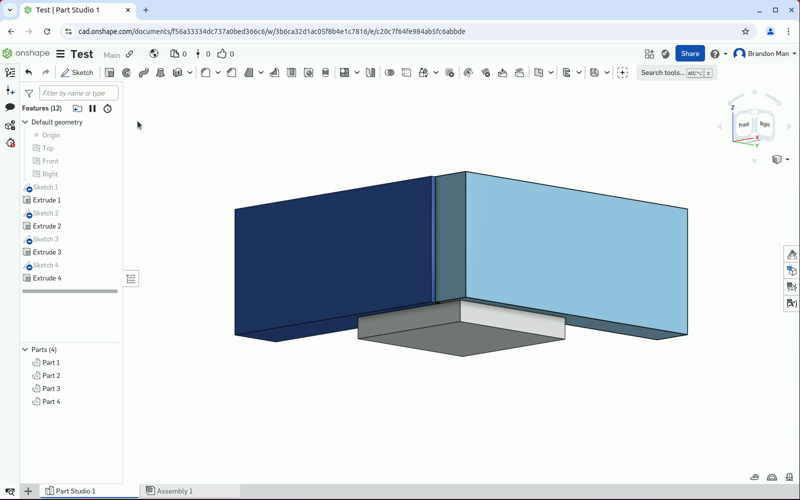
key(down, 3)
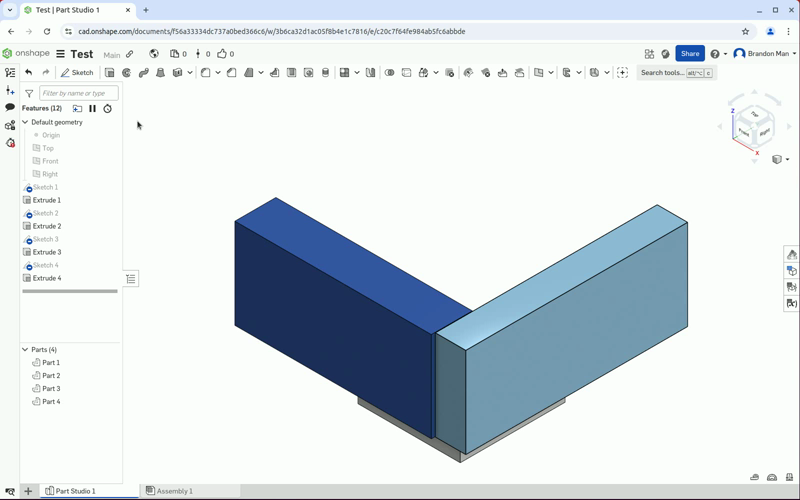
mouse_move(73, 189)
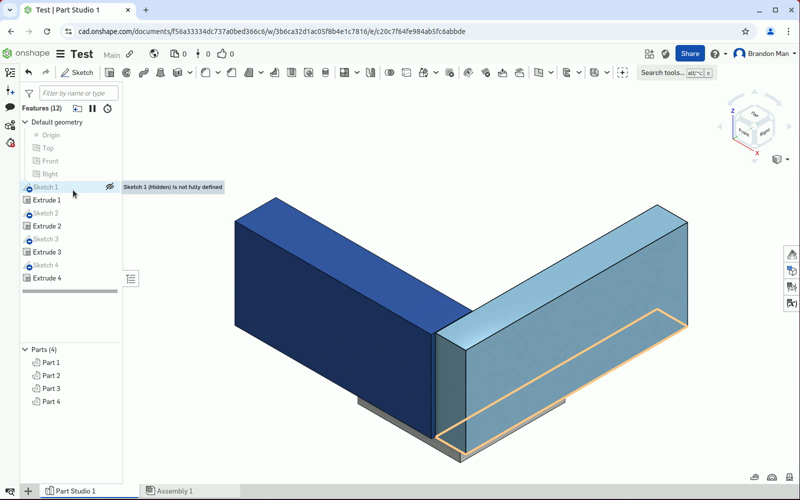
click(73, 189)